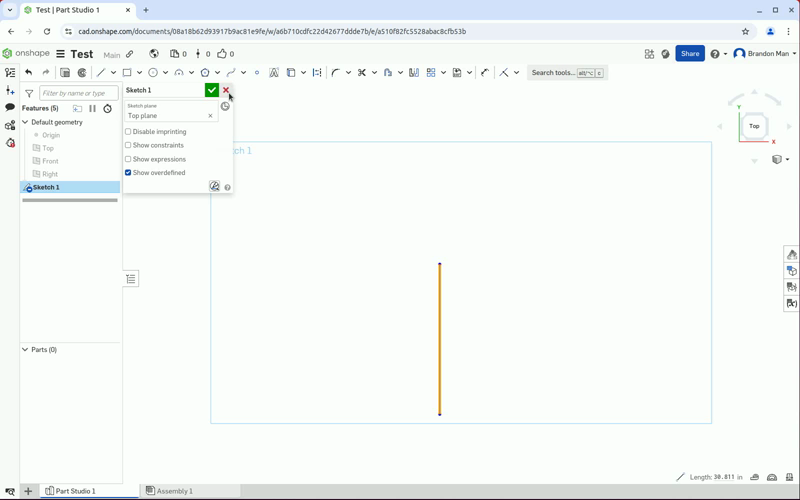
key(shift+h)
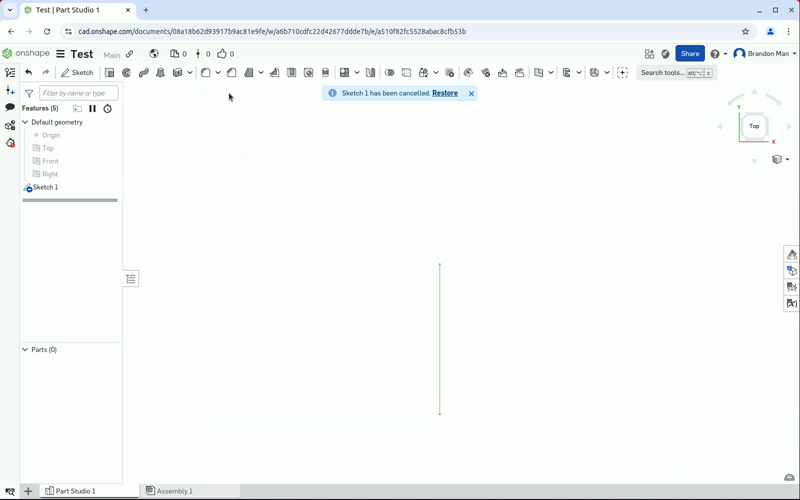
key(shift+s)
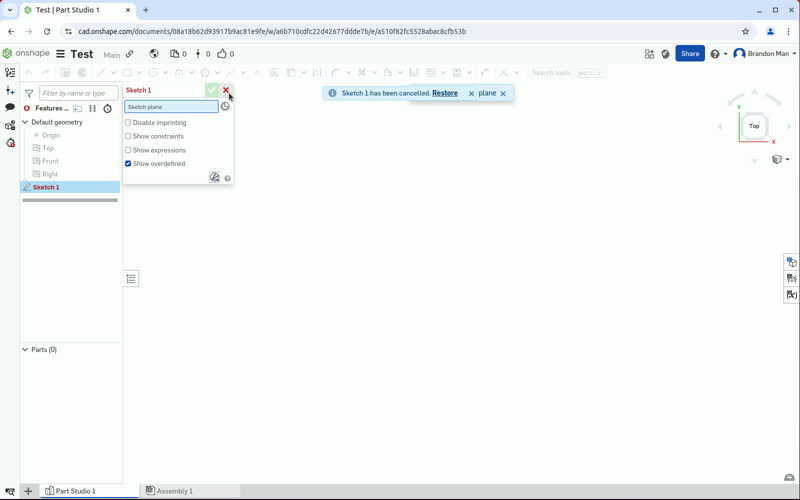
mouse_move(73, 150)
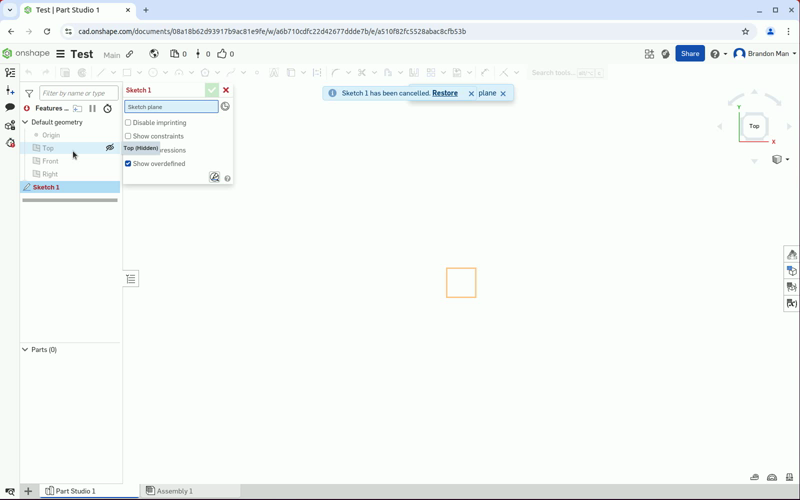
click(73, 150)
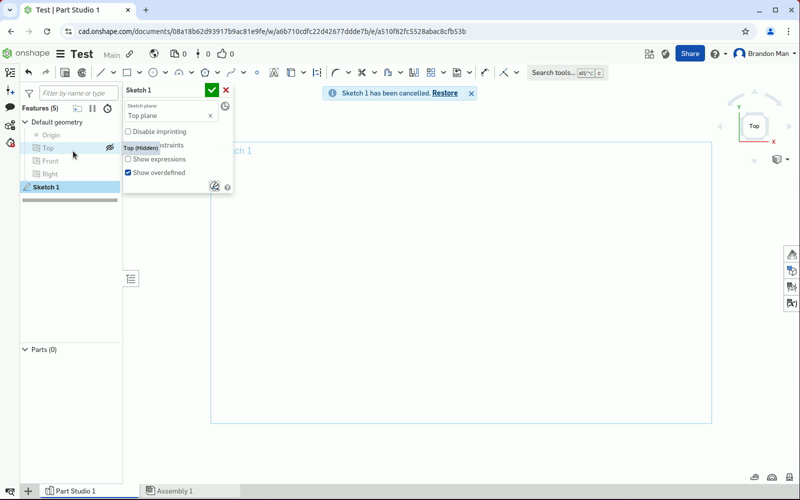
mouse_move(73, 352)
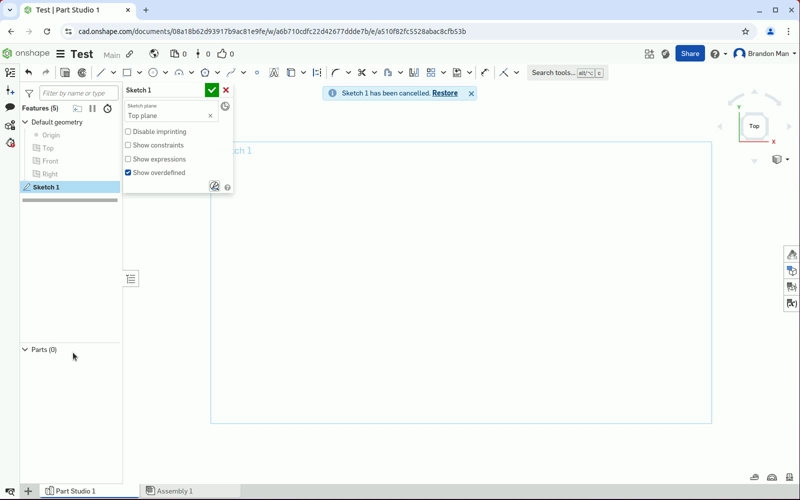
key(y)
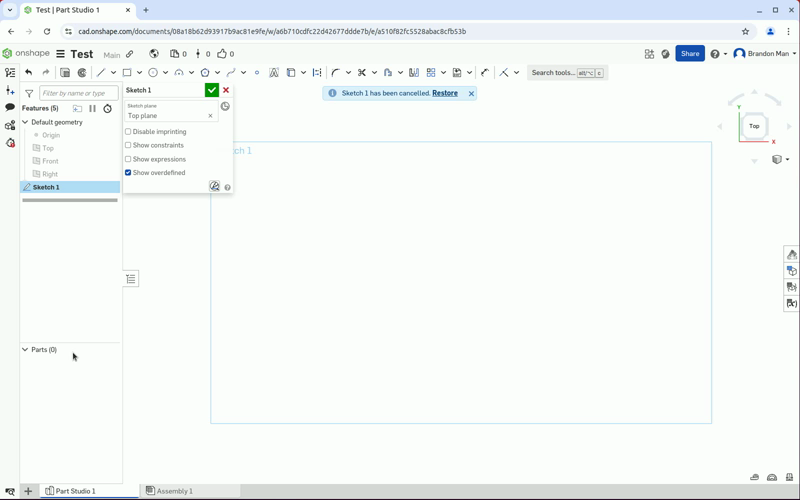
key(l)
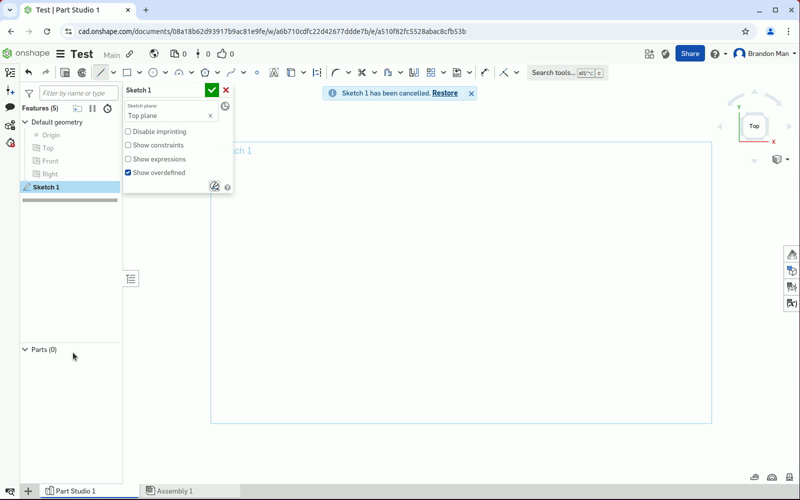
key_down(shift)
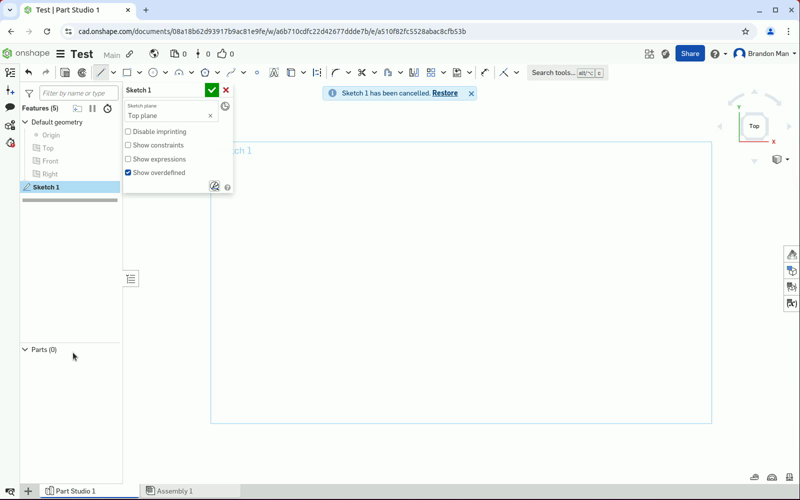
mouse_move(419, 311)
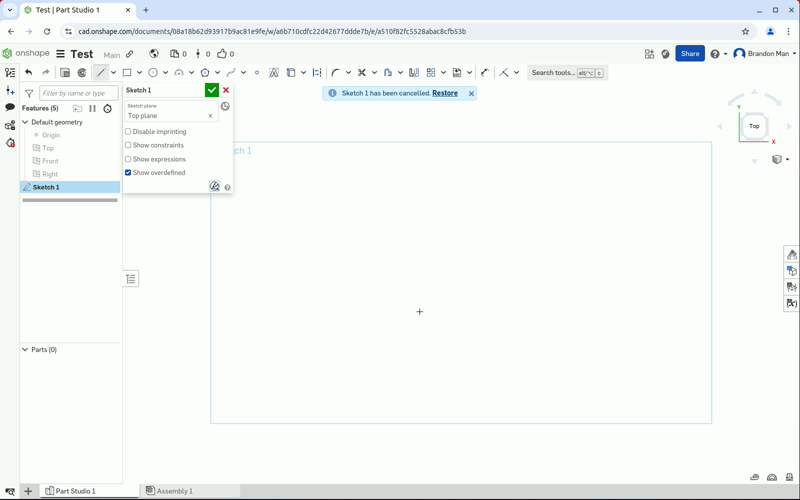
click(419, 311)
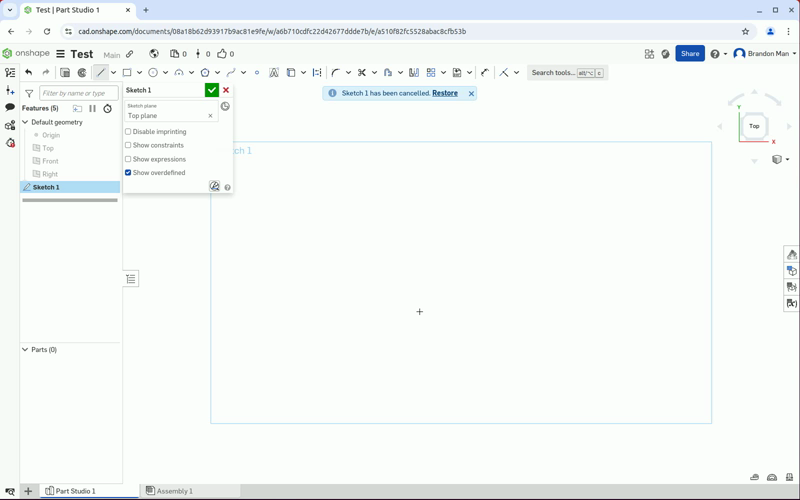
key_up(shift)
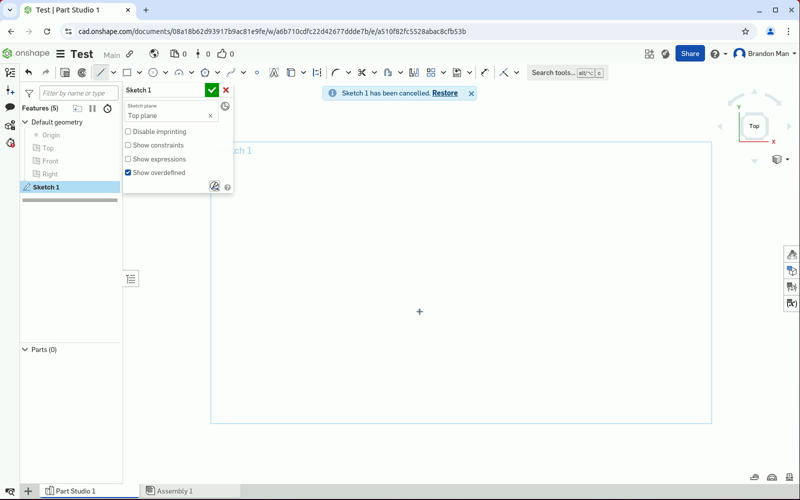
key_down(shift)
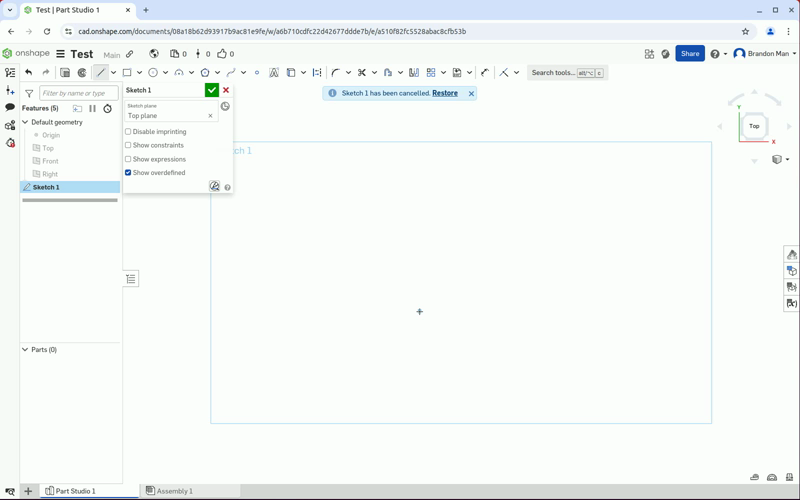
mouse_move(502, 311)
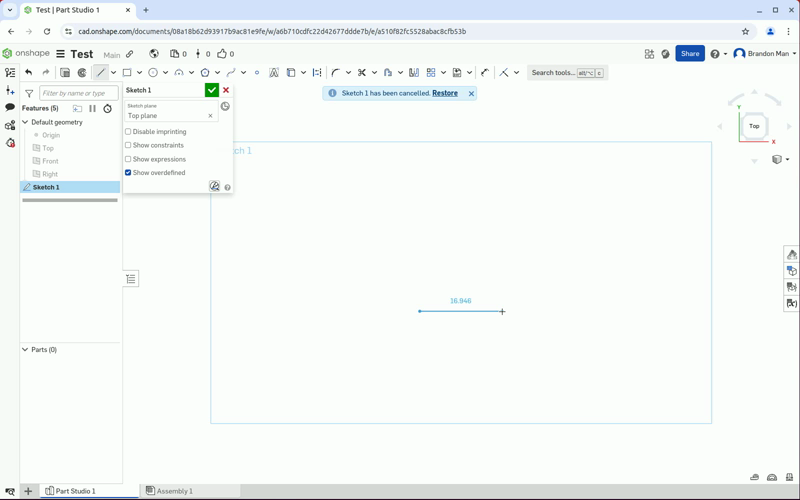
click(502, 311)
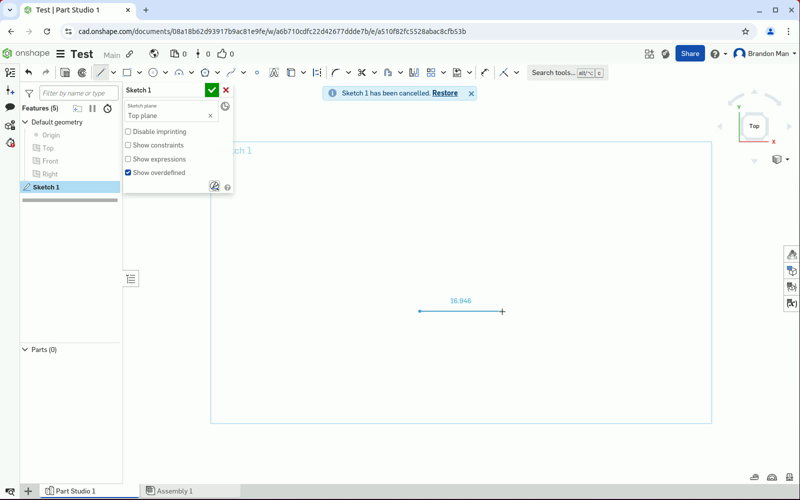
key_up(shift)
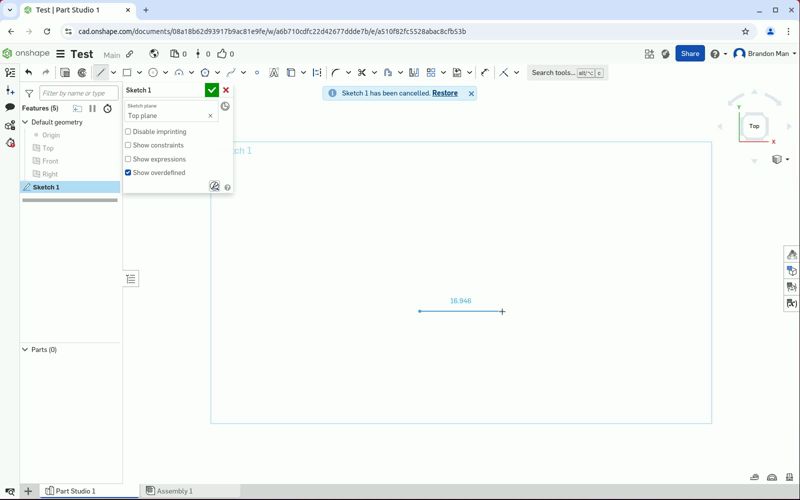
key_down(shift)
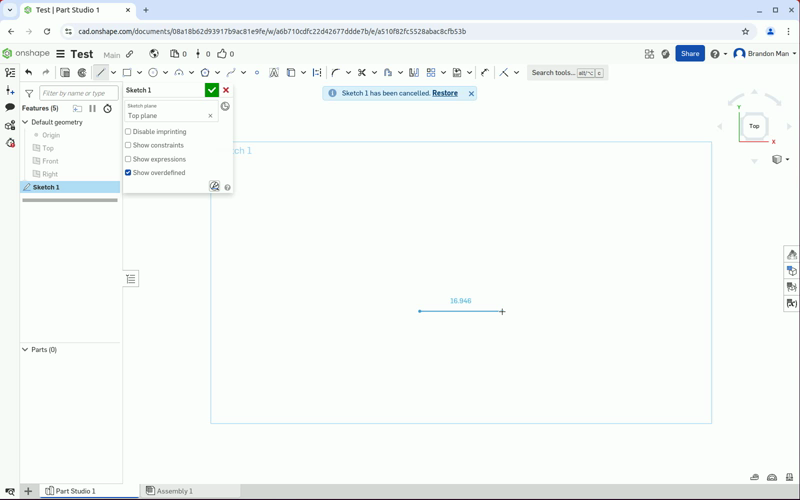
mouse_move(532, 311)
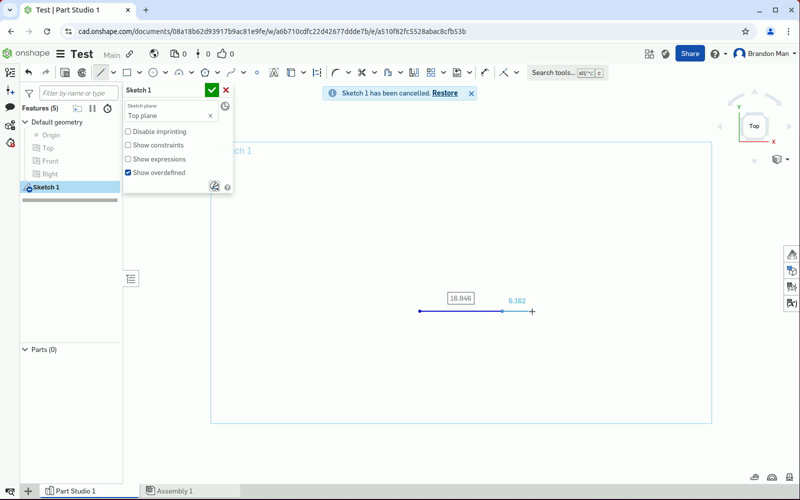
mouse_move(502, 253)
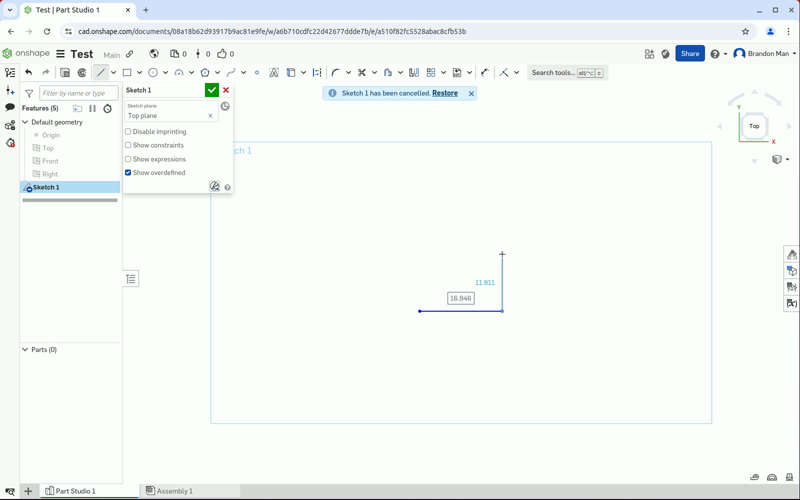
click(502, 253)
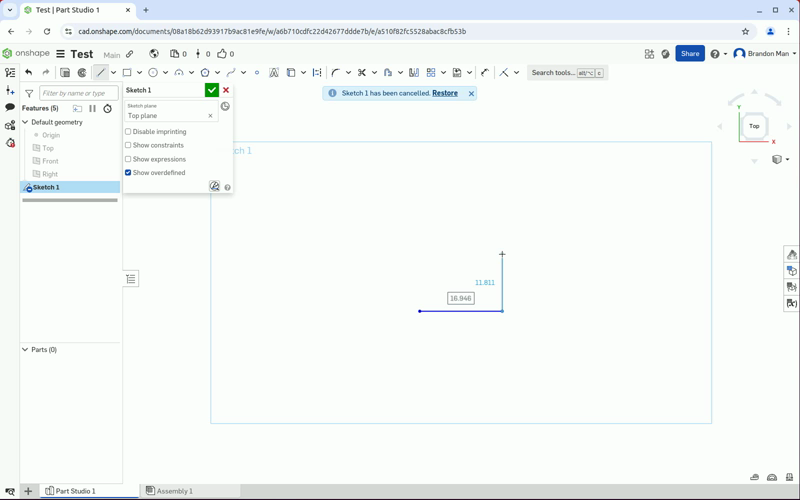
key_up(shift)
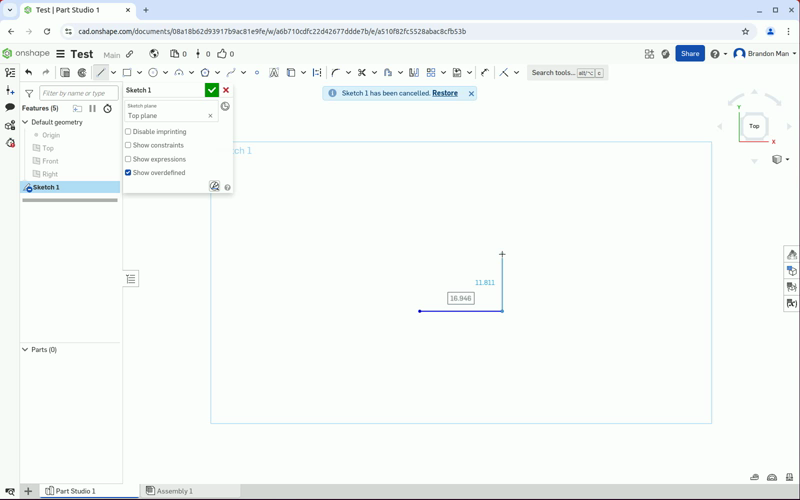
key_down(shift)
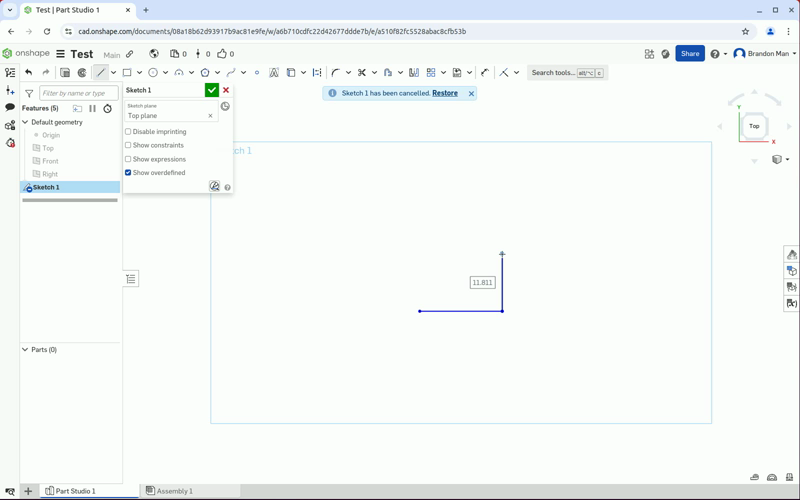
mouse_move(419, 253)
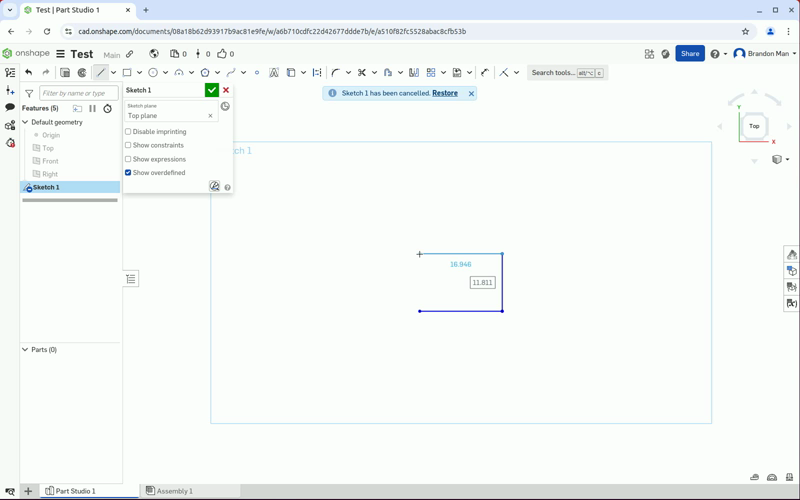
click(419, 253)
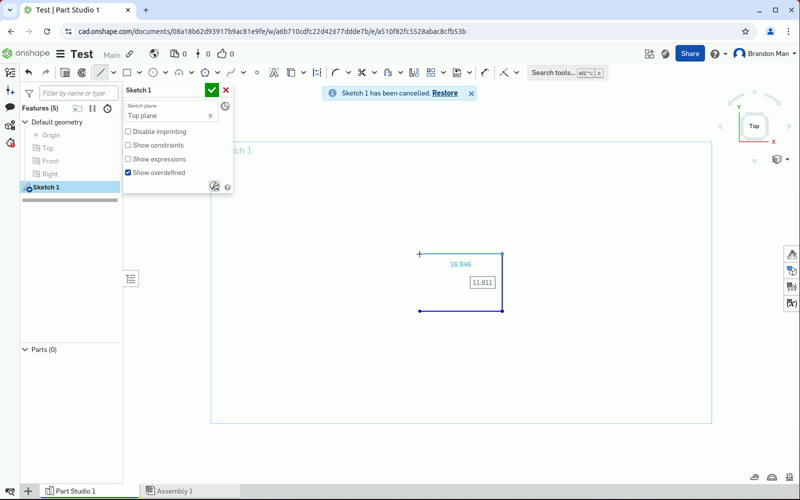
key_up(shift)
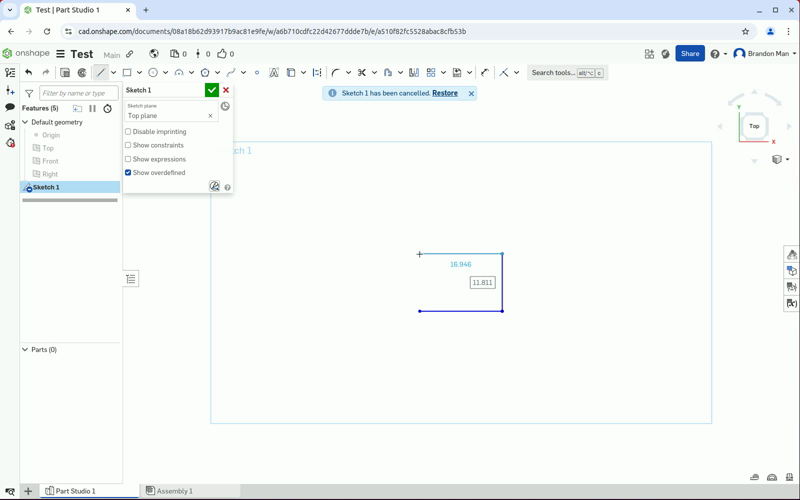
mouse_move(449, 253)
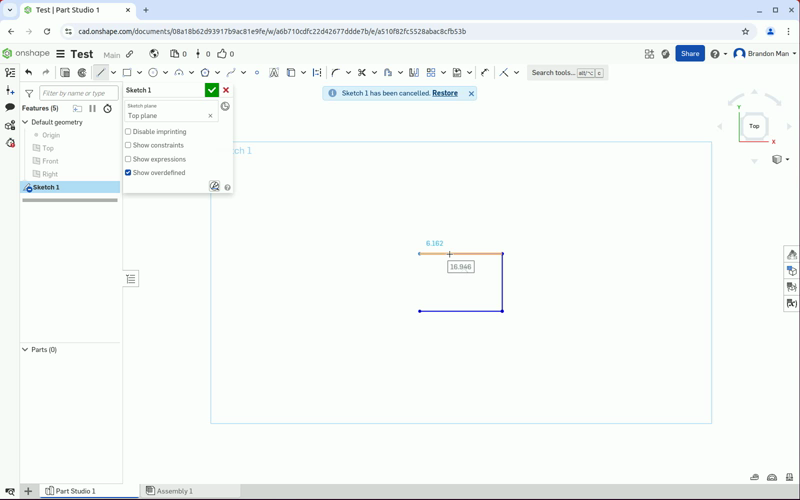
key_down(shift)
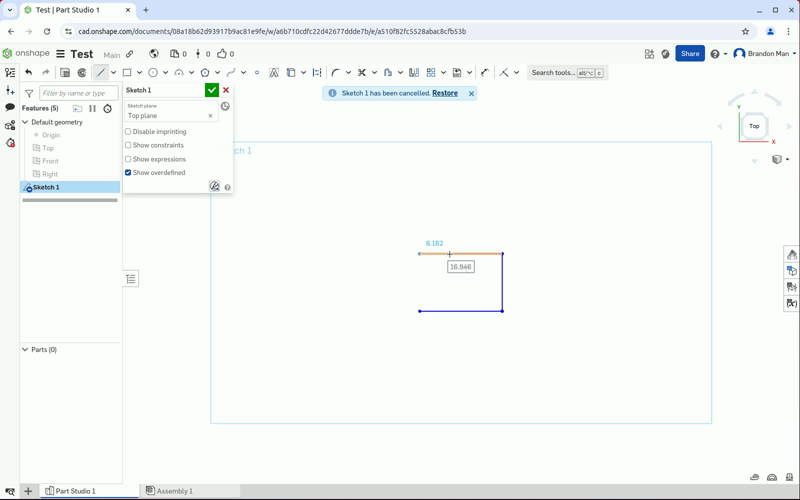
mouse_move(419, 311)
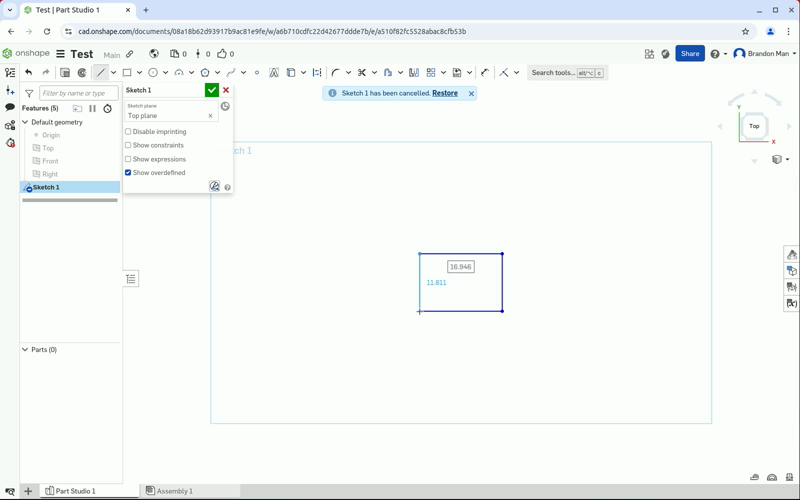
key_up(shift)
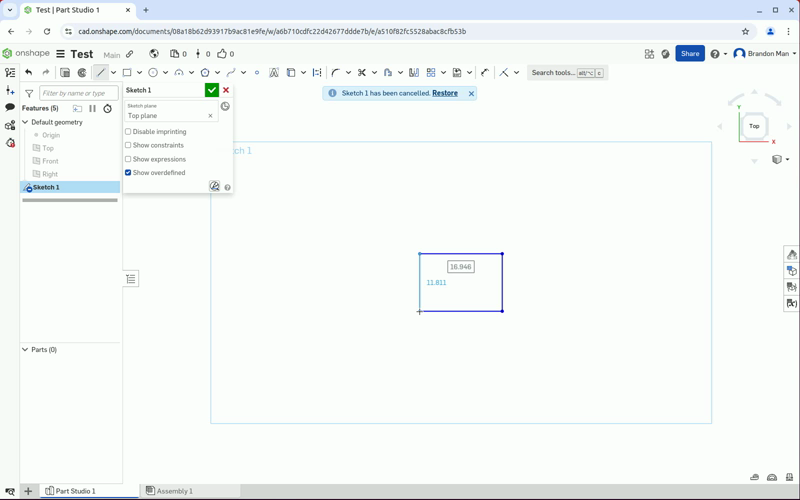
click(419, 311)
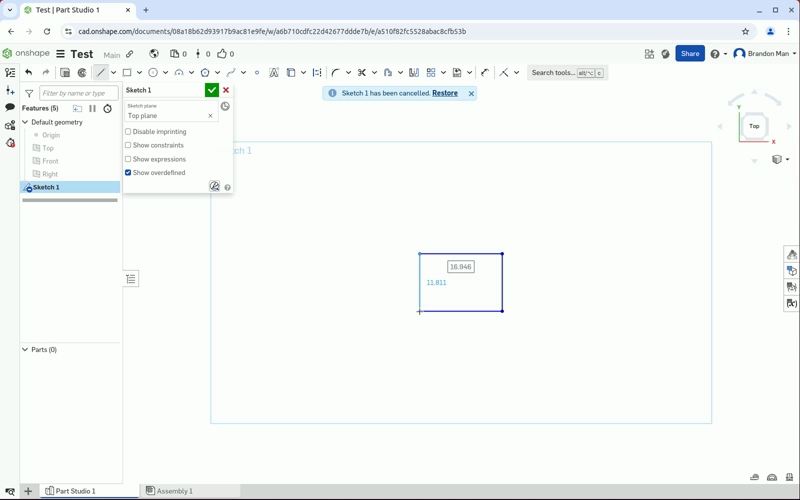
key(esc)
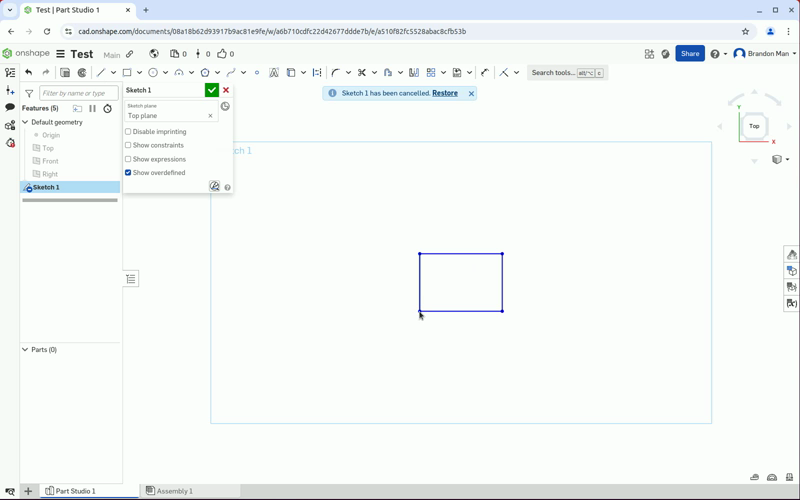
key(c)
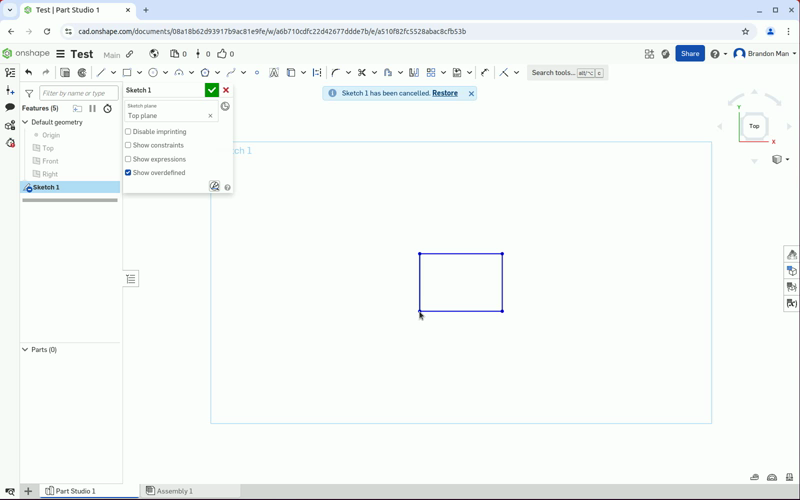
key_down(shift)
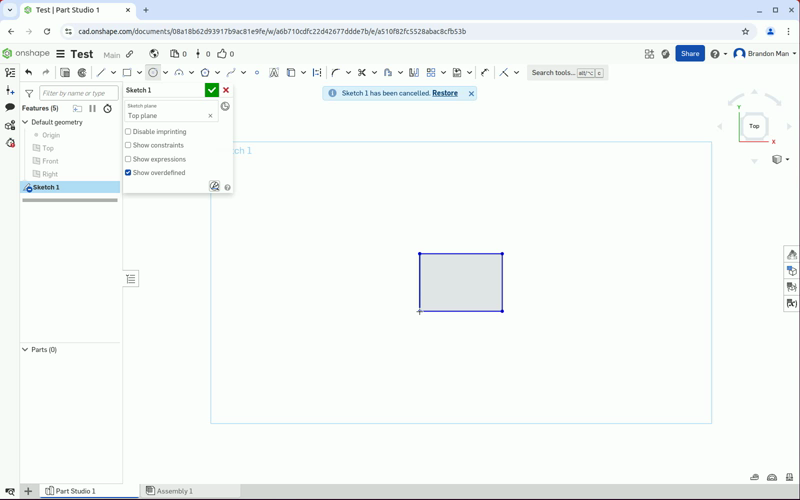
mouse_move(431, 299)
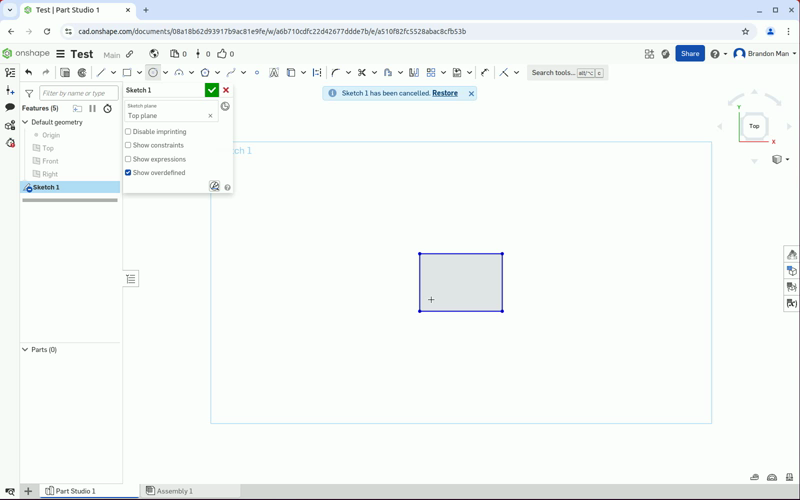
click(431, 299)
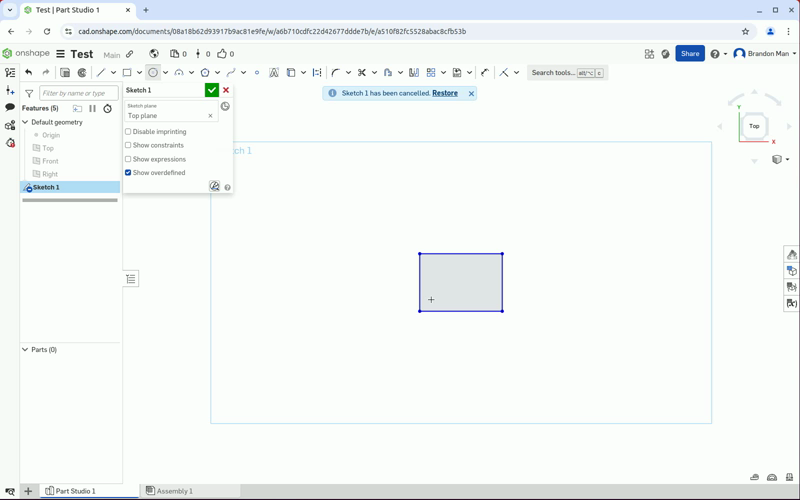
key_up(shift)
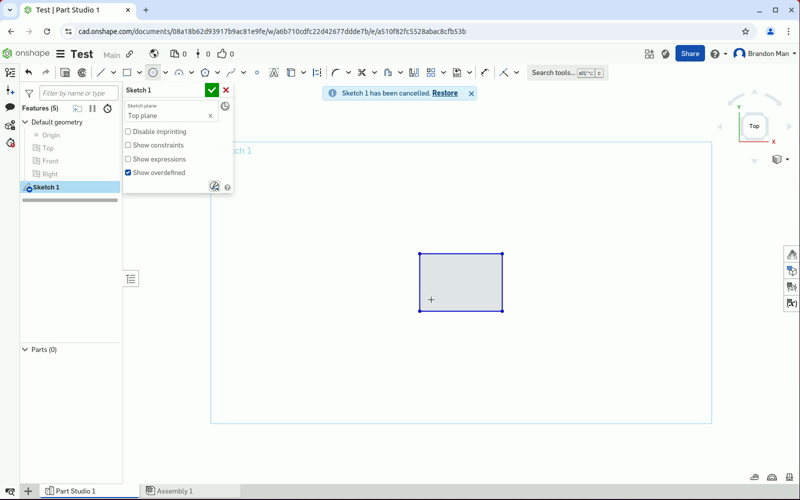
mouse_move(433, 299)
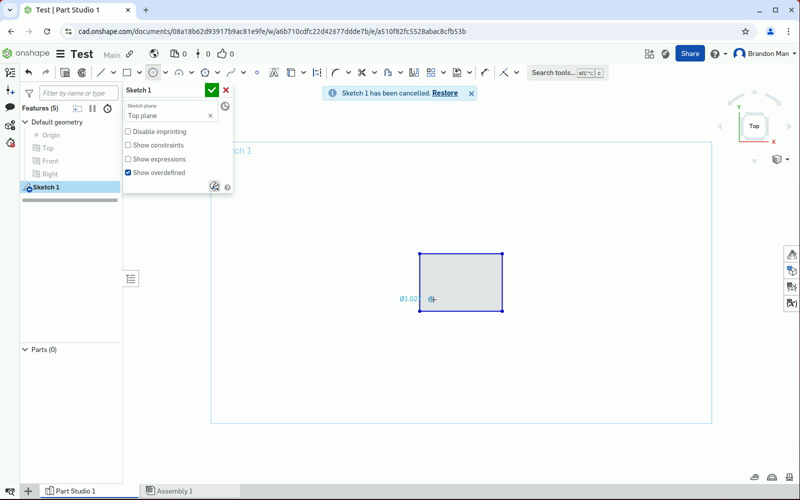
scroll(6)
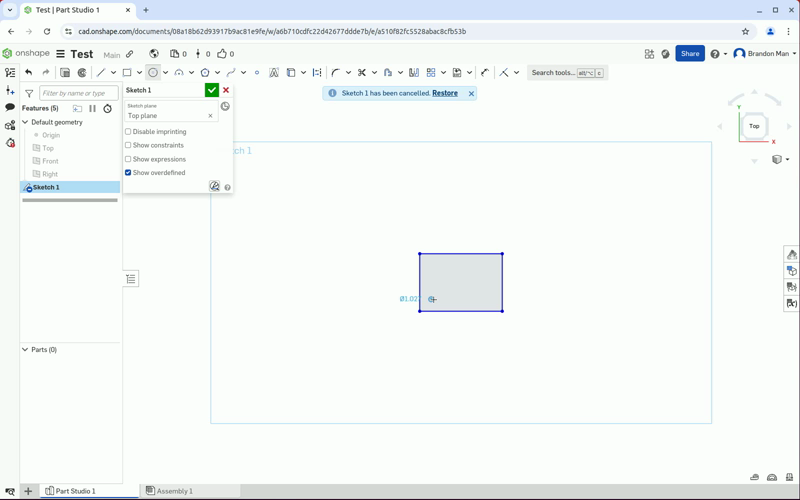
scroll(6)
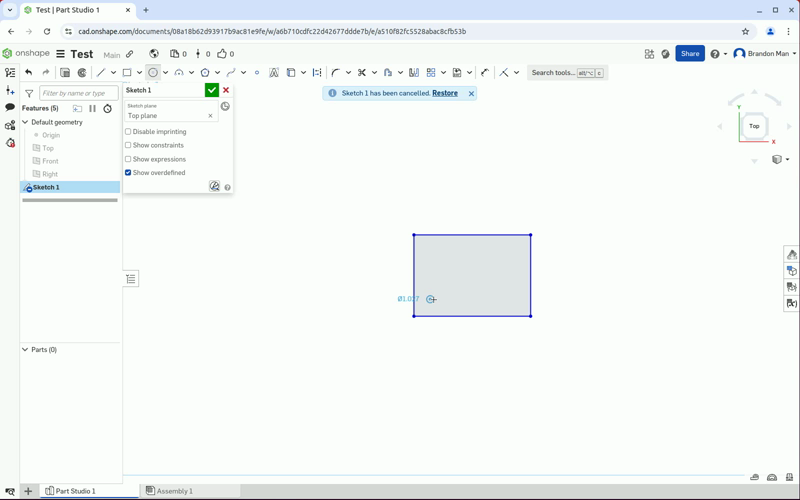
scroll(6)
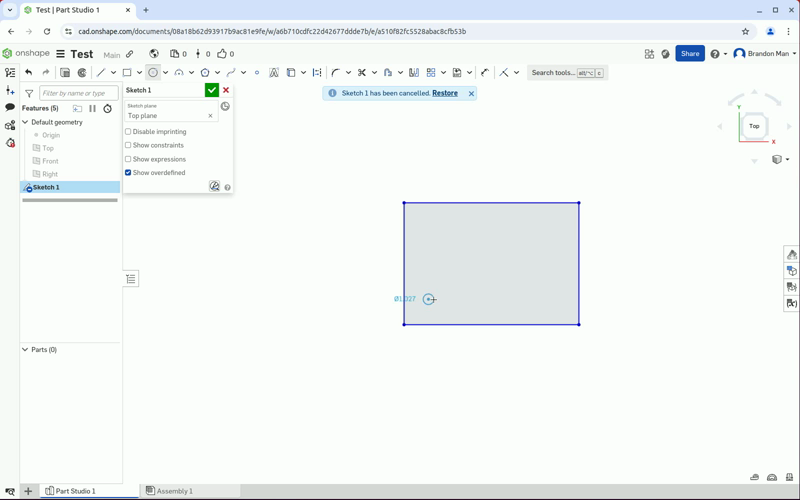
scroll(6)
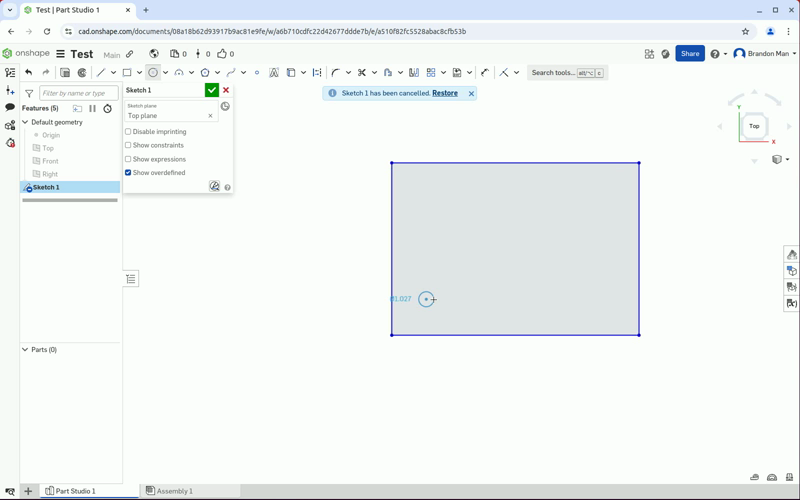
scroll(6)
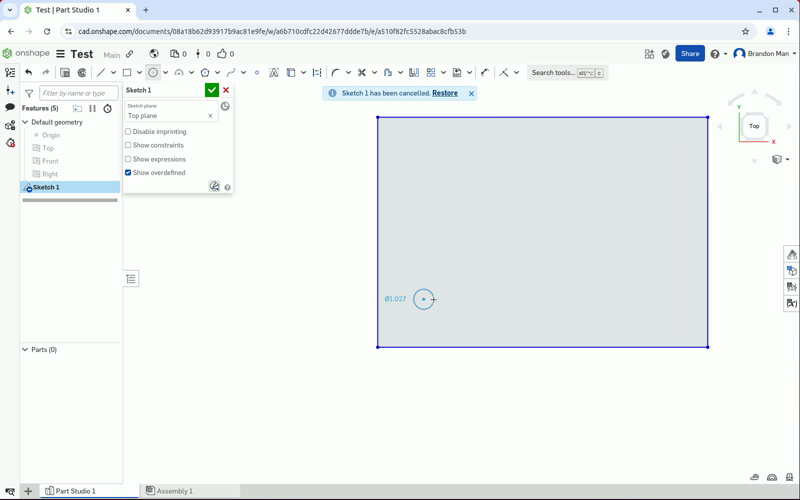
scroll(6)
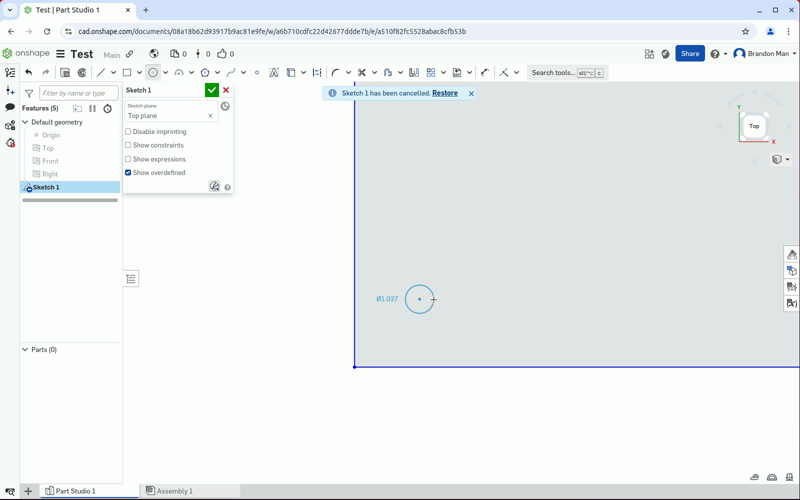
scroll(6)
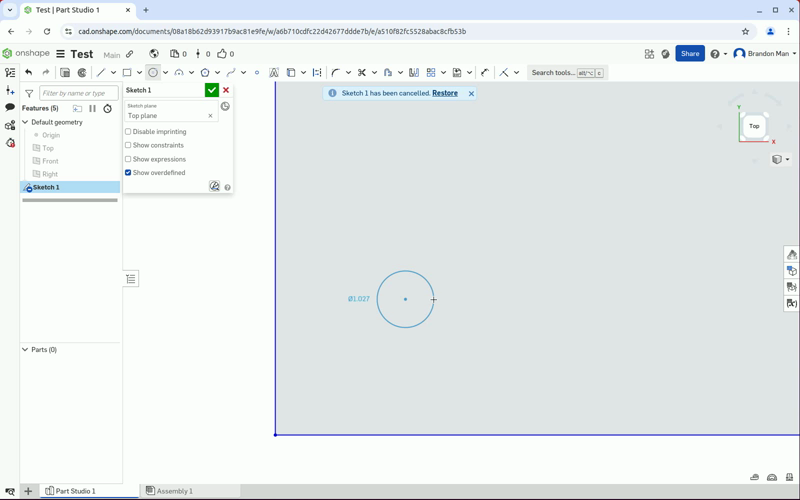
click(433, 299)
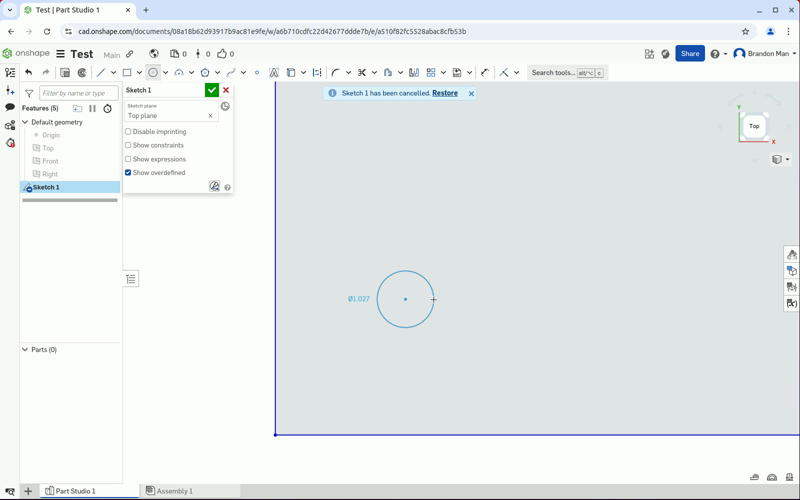
scroll(-6)
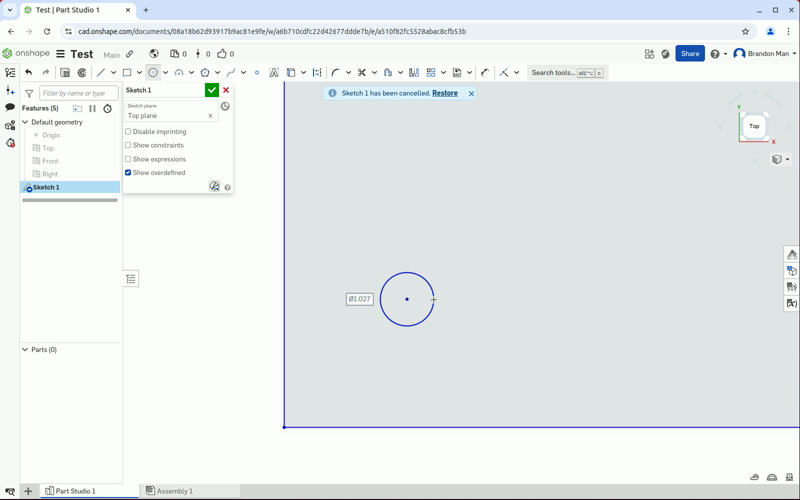
scroll(-6)
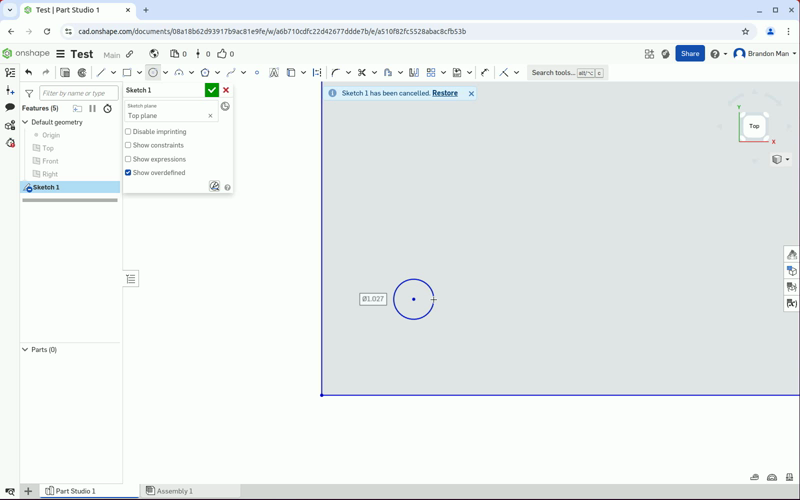
scroll(-6)
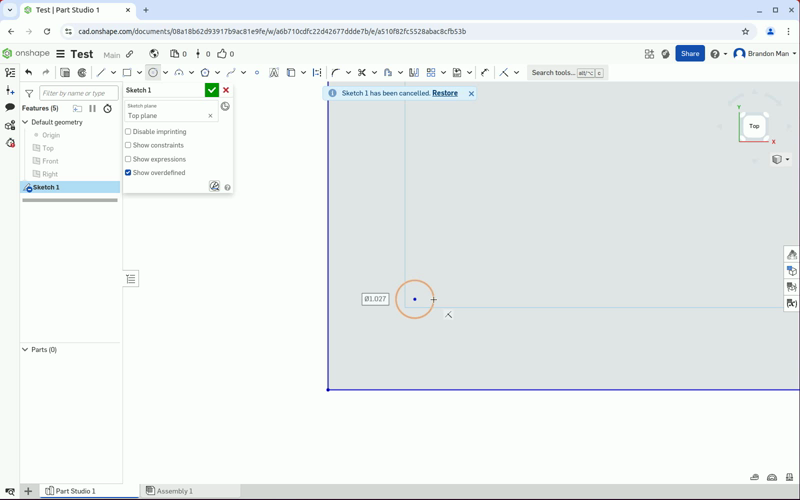
scroll(-6)
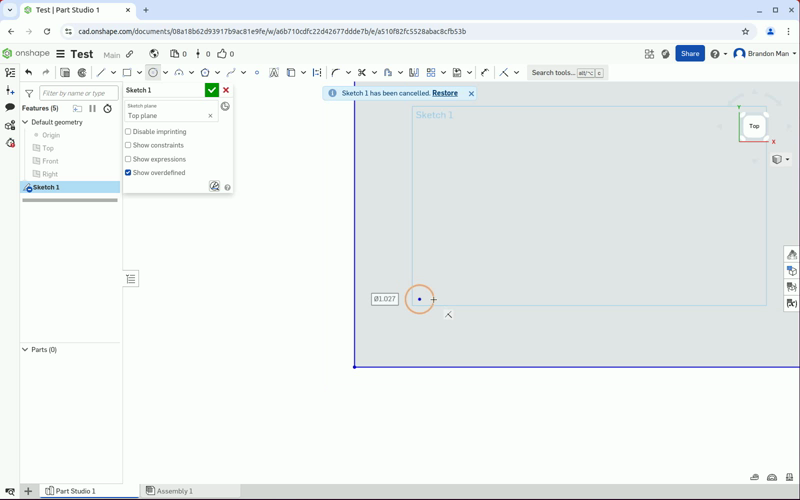
scroll(-6)
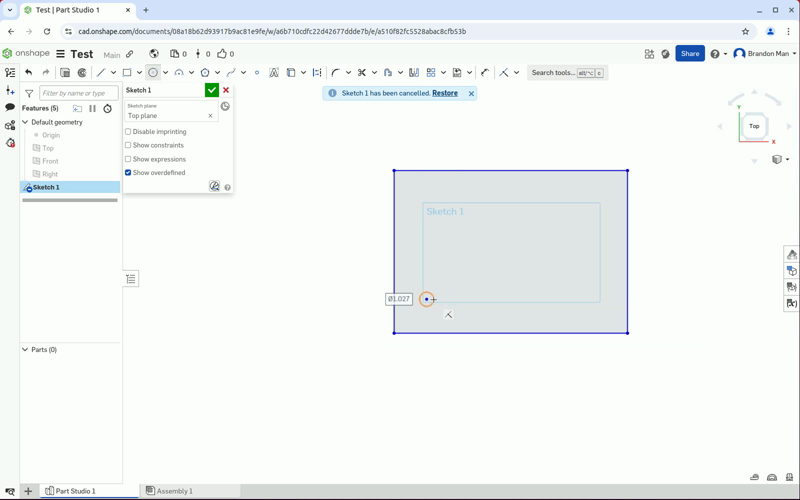
scroll(-6)
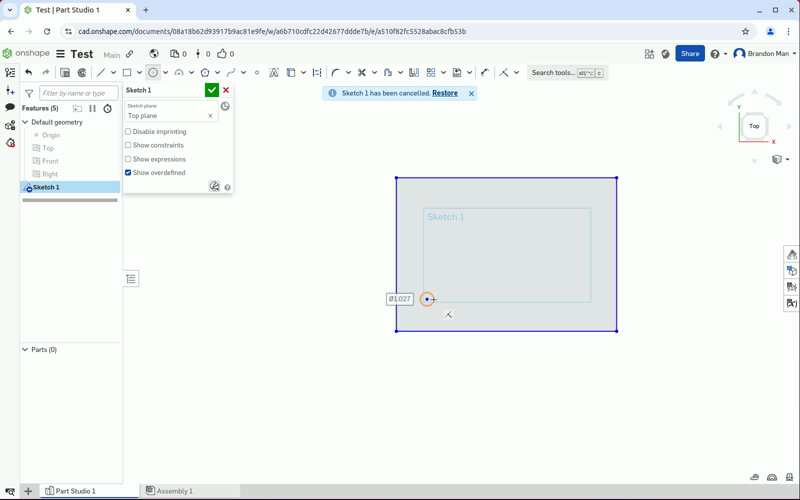
scroll(-6)
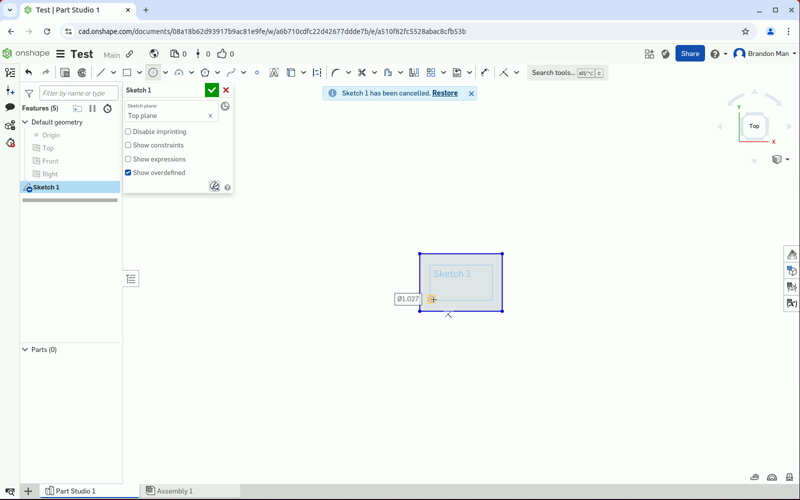
key(esc)
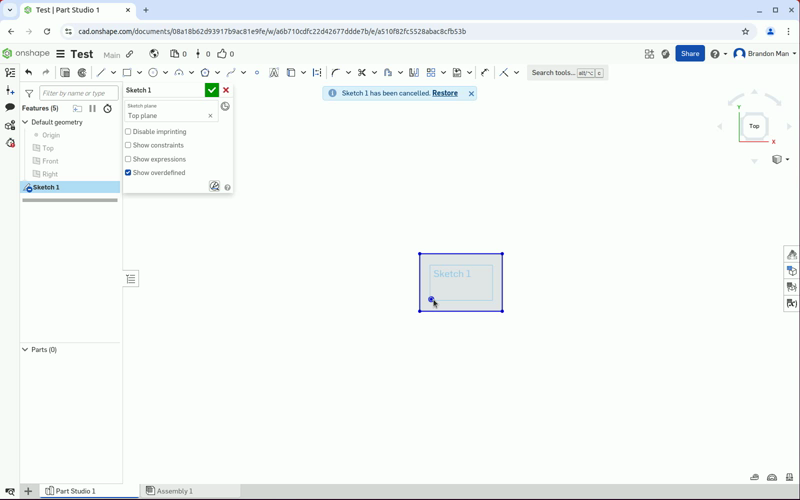
key(c)
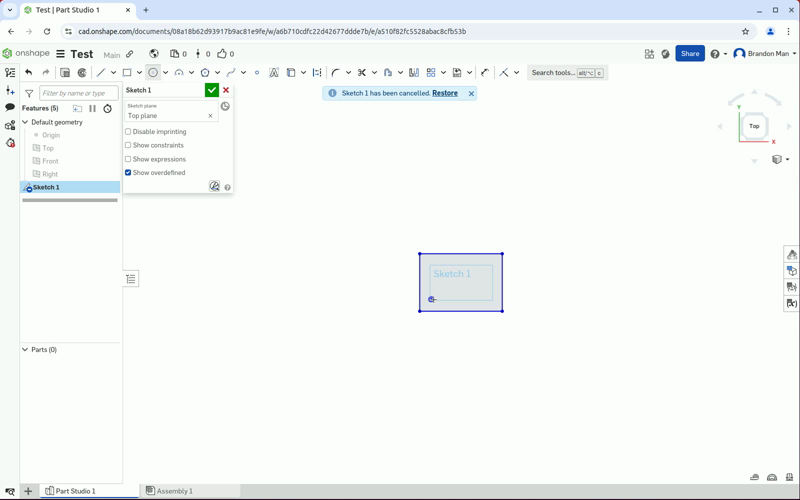
key_down(shift)
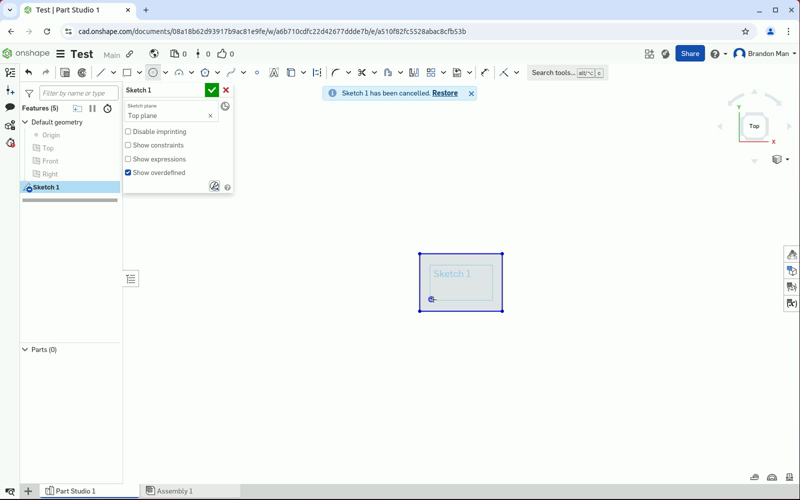
mouse_move(431, 266)
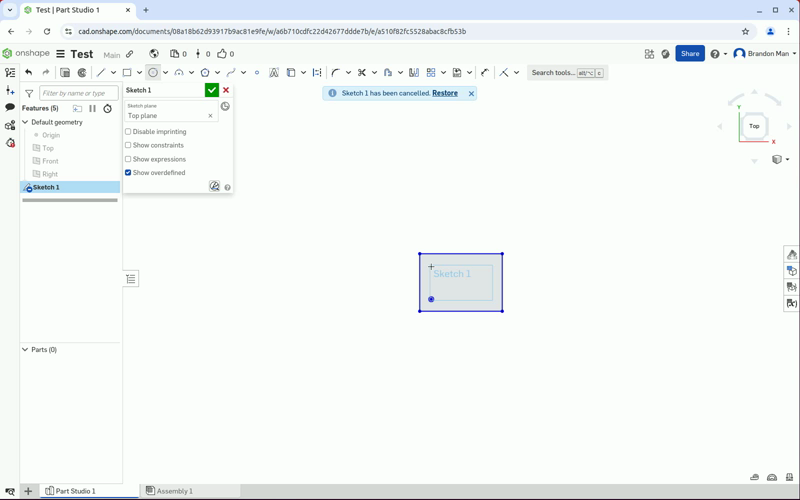
click(431, 266)
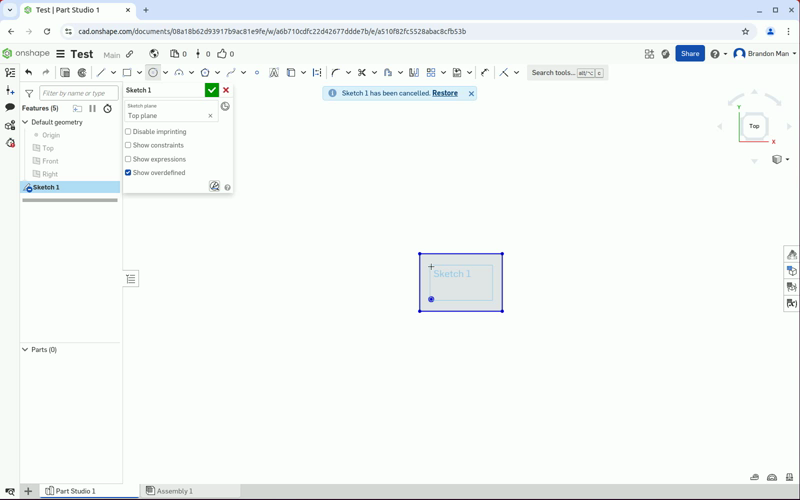
key_up(shift)
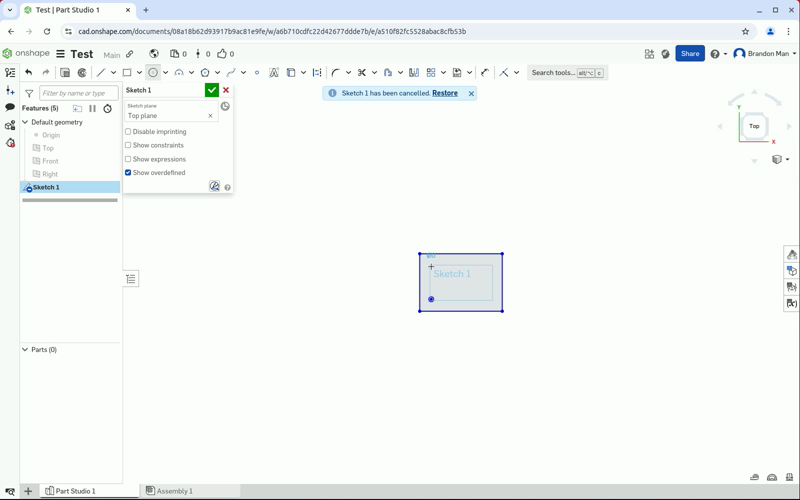
mouse_move(433, 266)
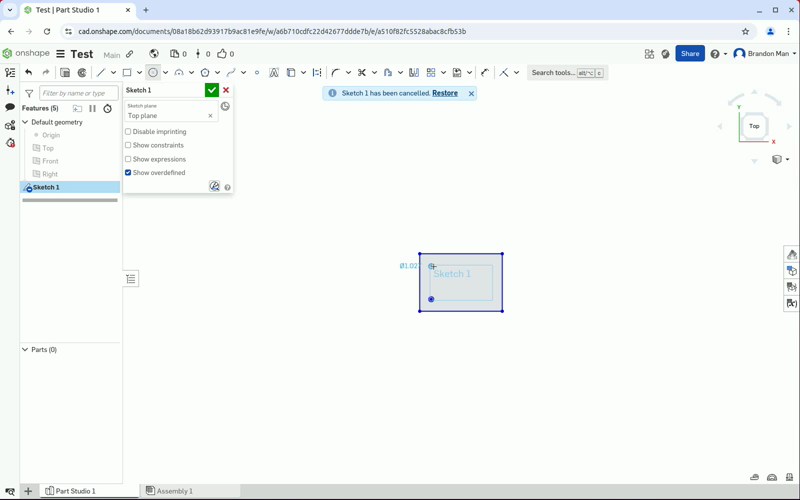
scroll(6)
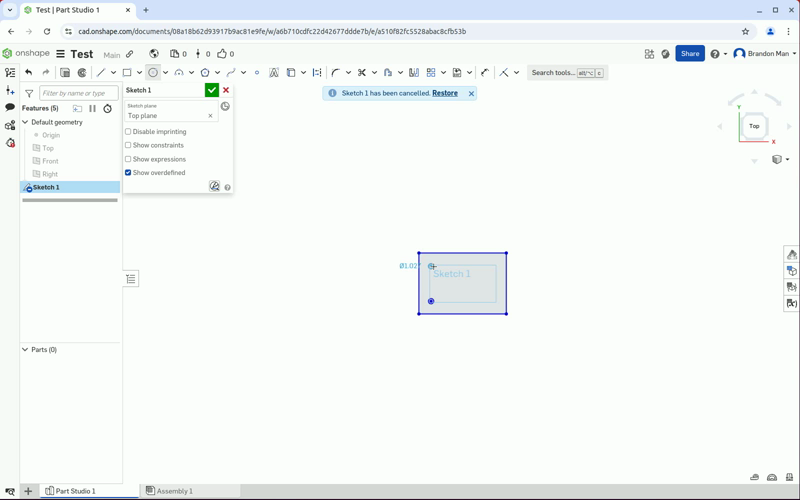
scroll(6)
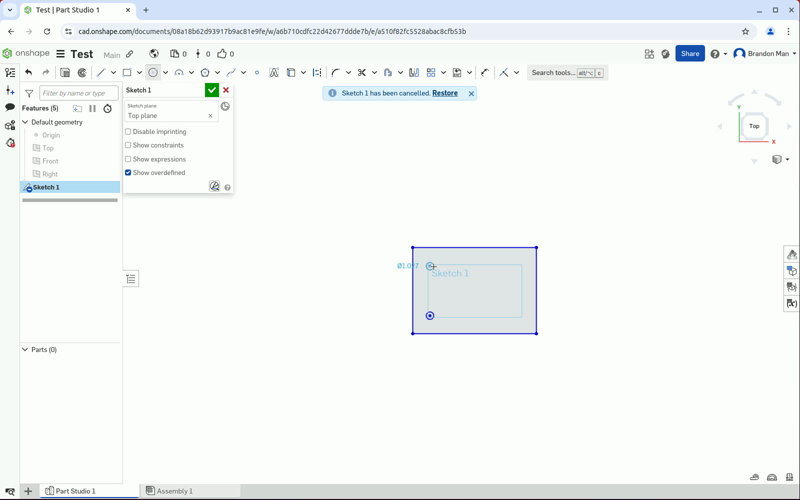
scroll(6)
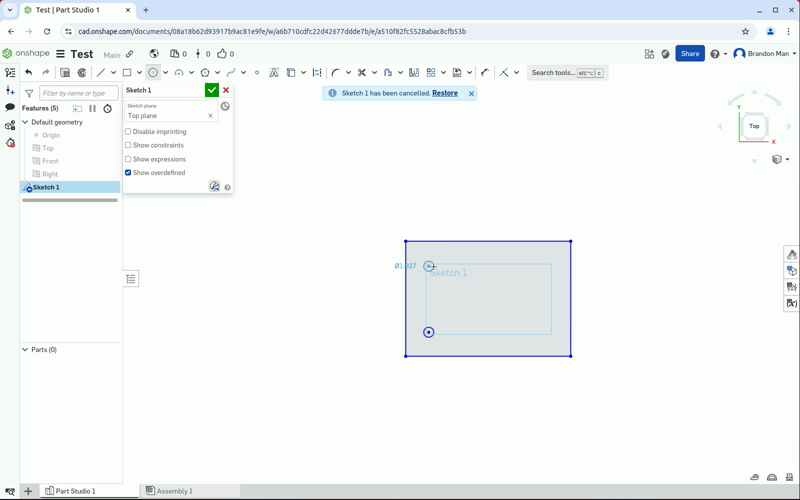
scroll(6)
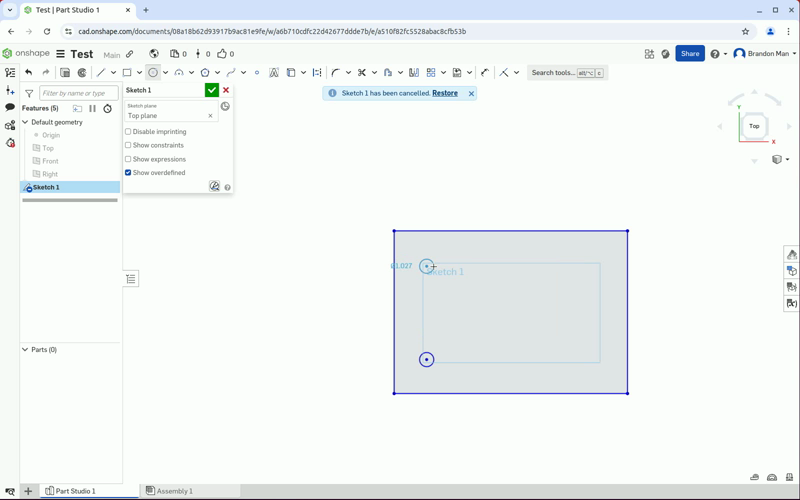
scroll(6)
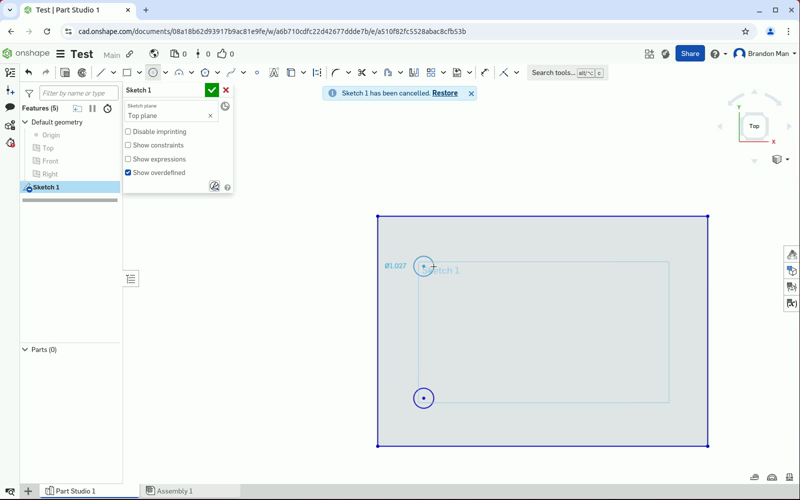
scroll(6)
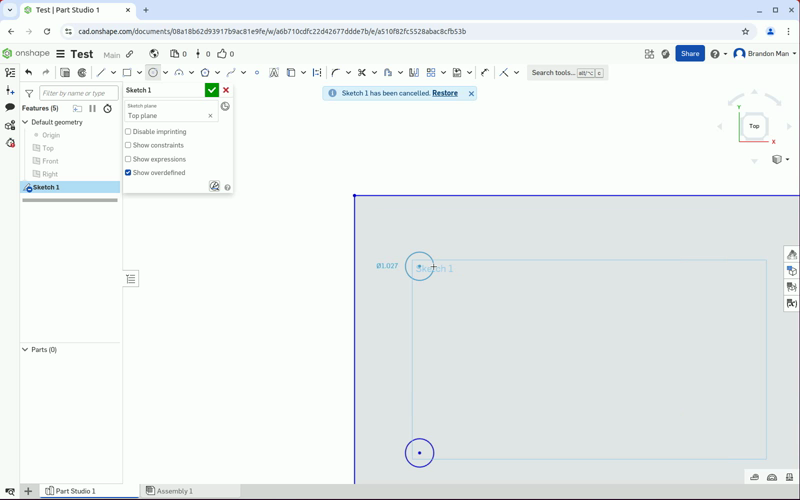
scroll(6)
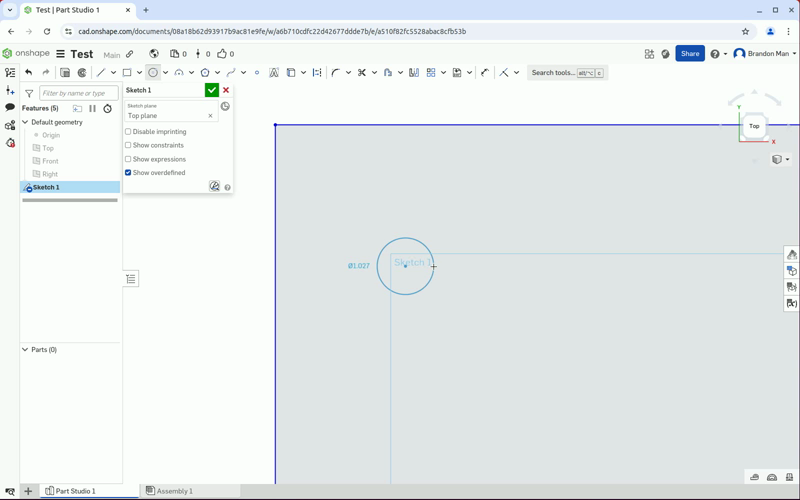
click(433, 266)
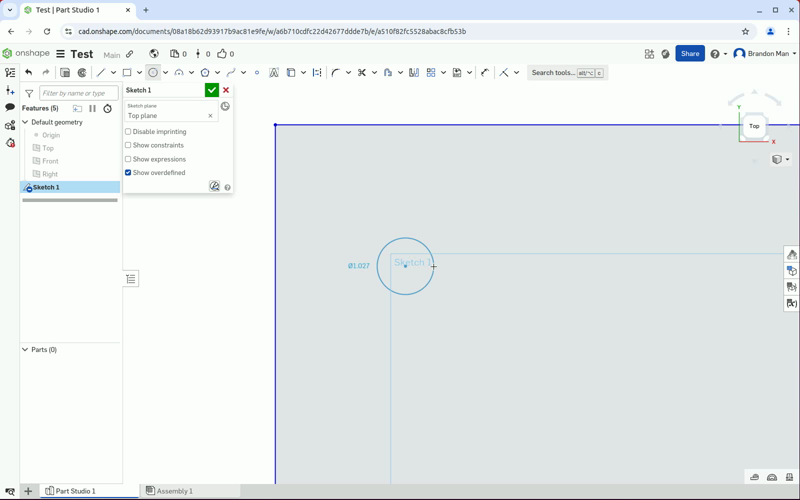
scroll(-6)
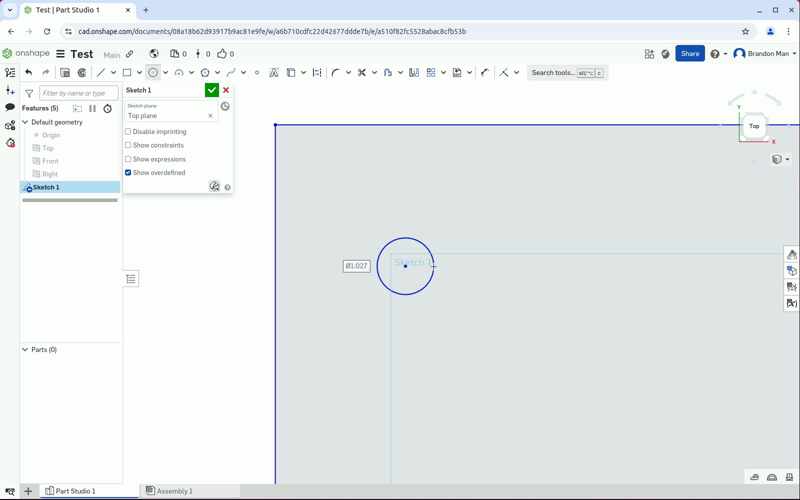
scroll(-6)
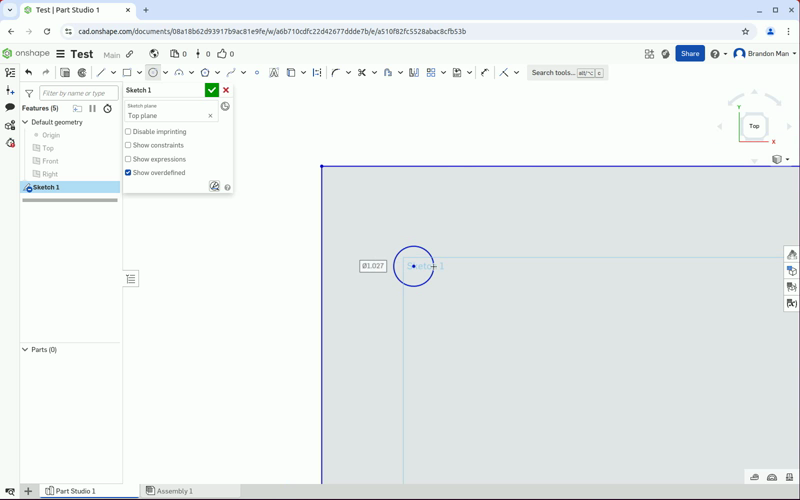
scroll(-6)
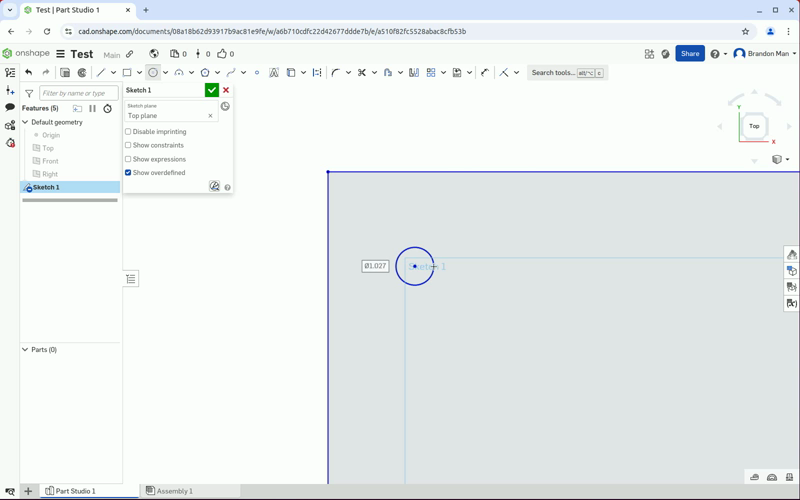
scroll(-6)
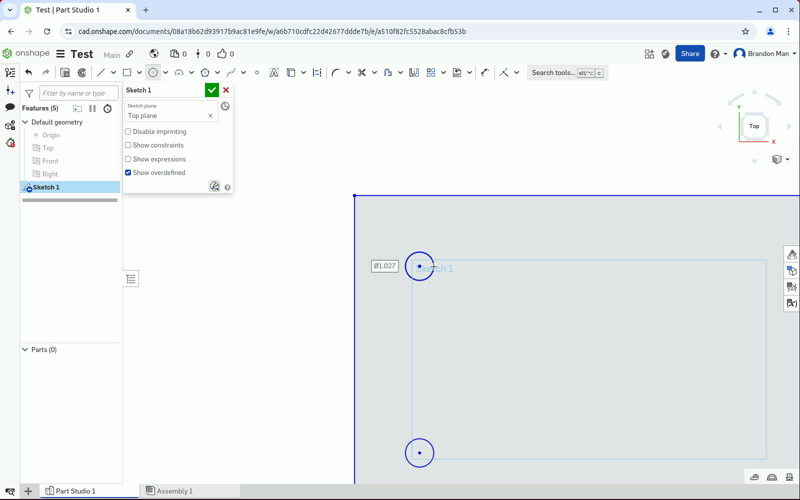
scroll(-6)
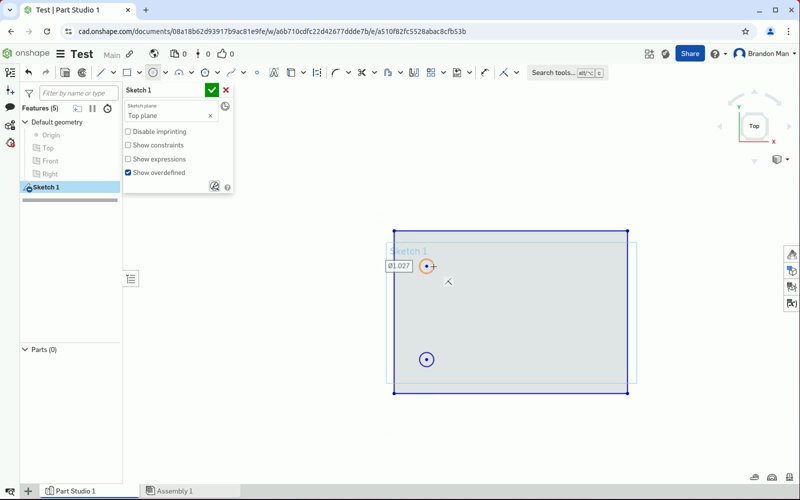
scroll(-6)
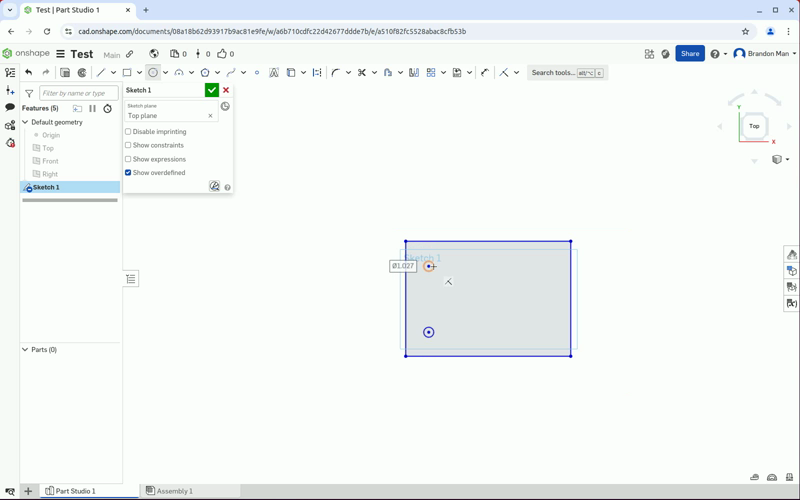
scroll(-6)
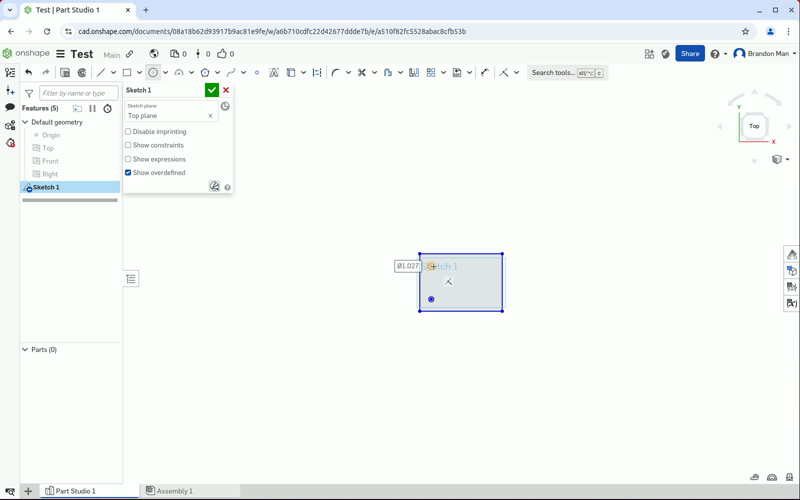
key(esc)
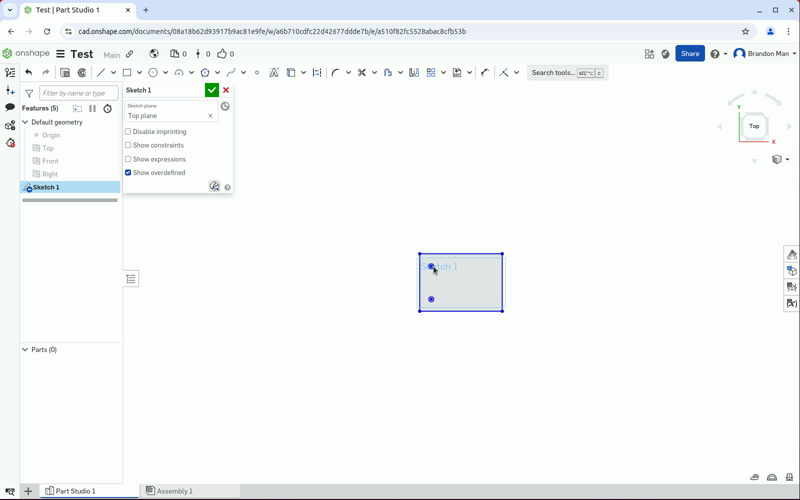
key(c)
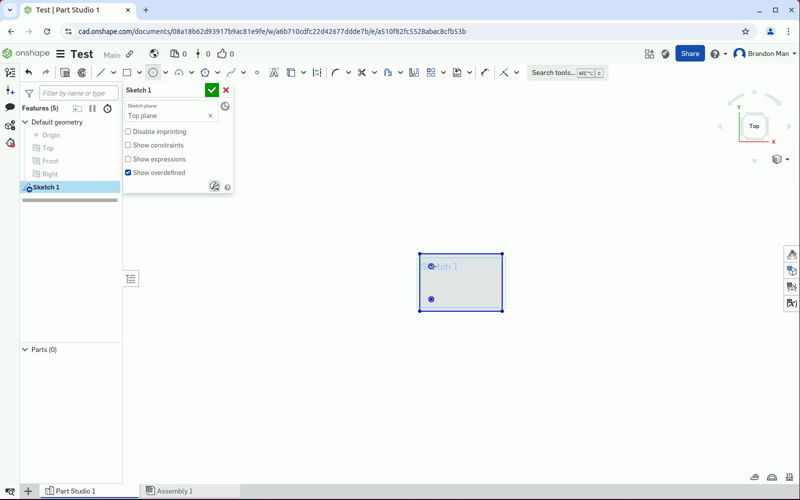
key_down(shift)
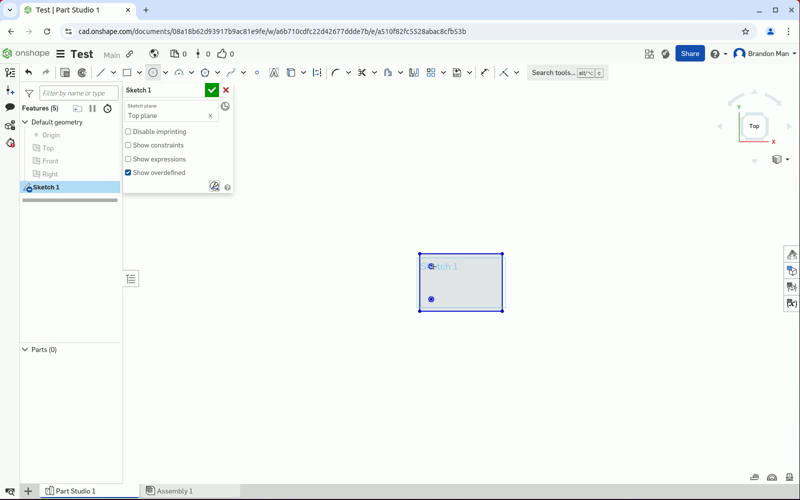
mouse_move(444, 282)
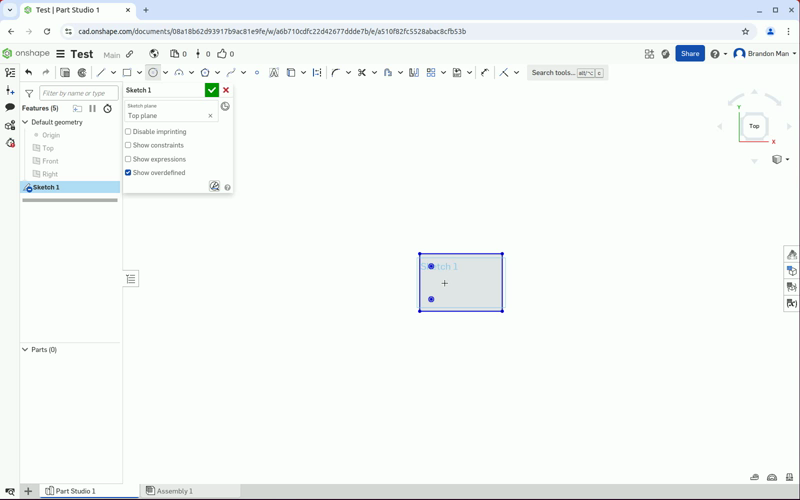
click(444, 282)
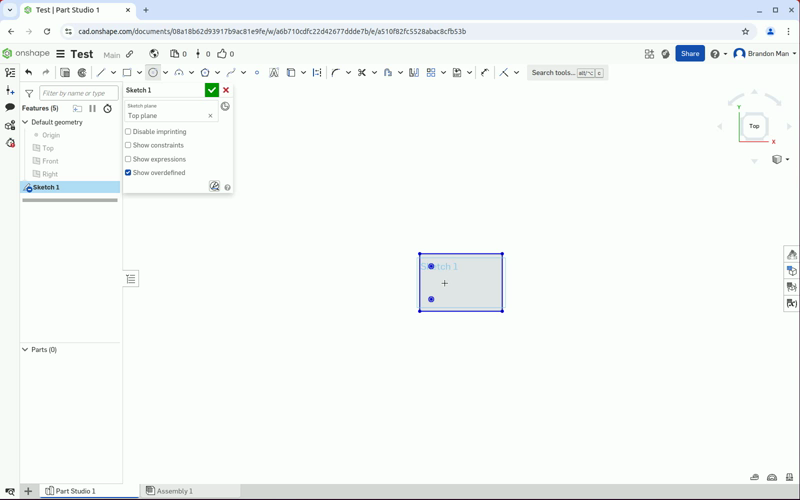
key_up(shift)
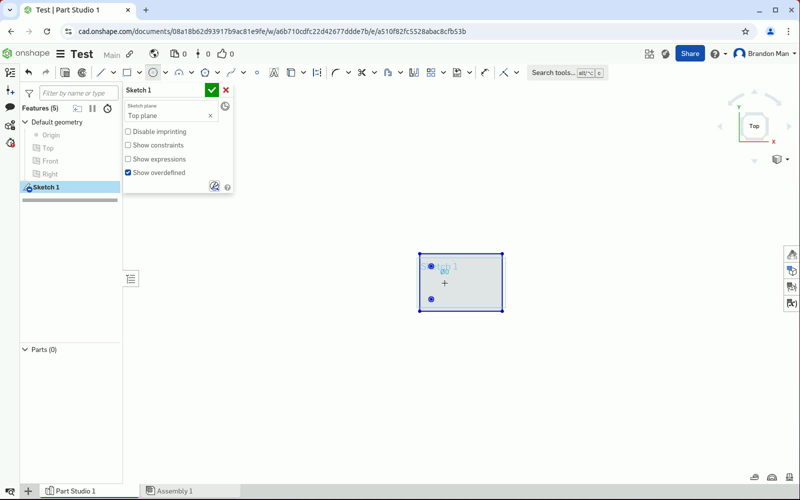
mouse_move(450, 282)
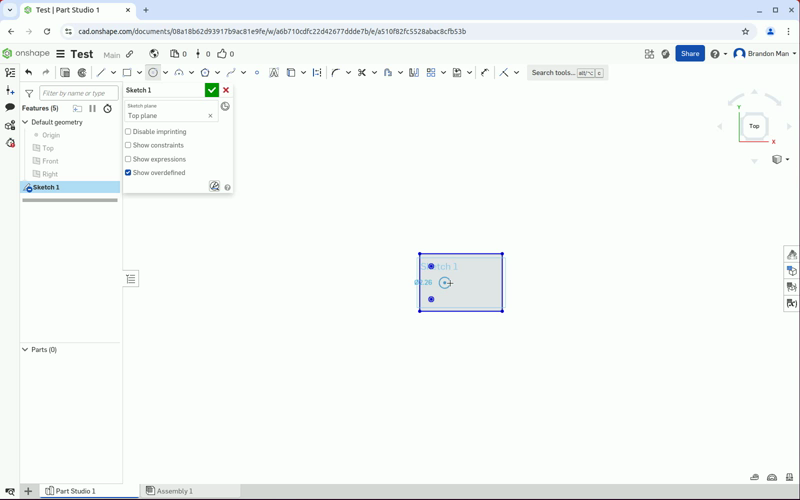
click(450, 282)
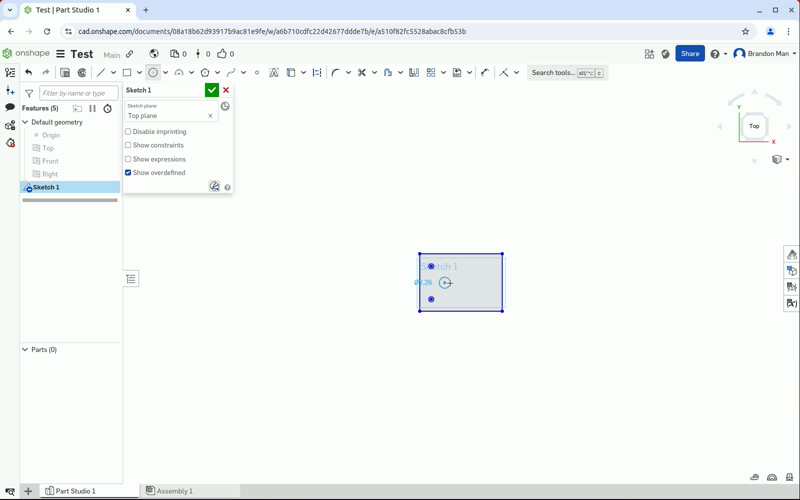
key(esc)
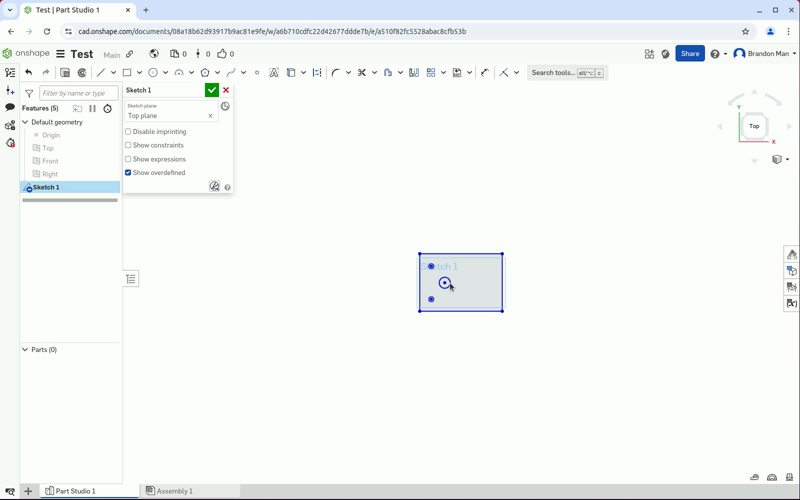
key(c)
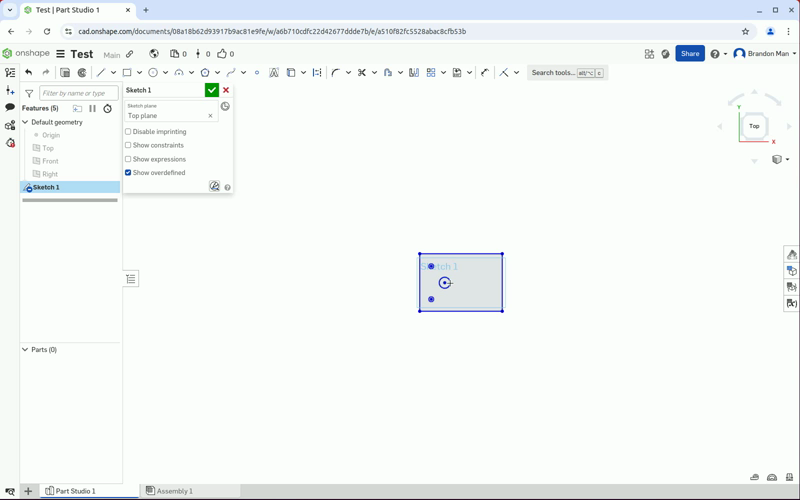
key_down(shift)
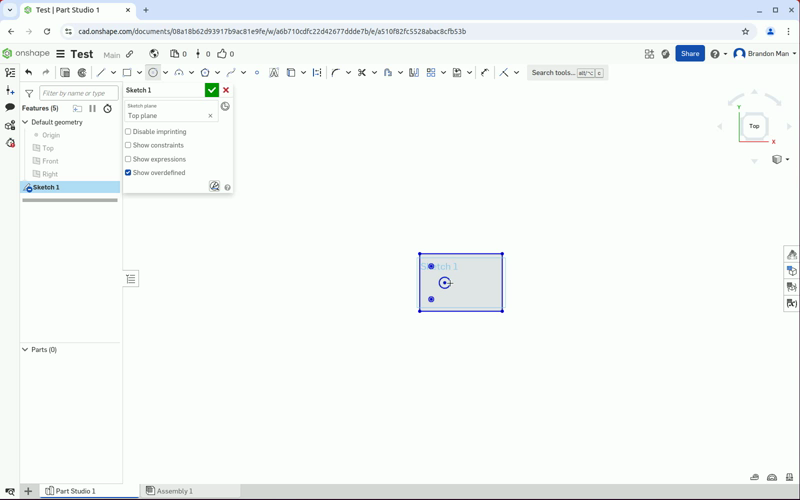
mouse_move(490, 299)
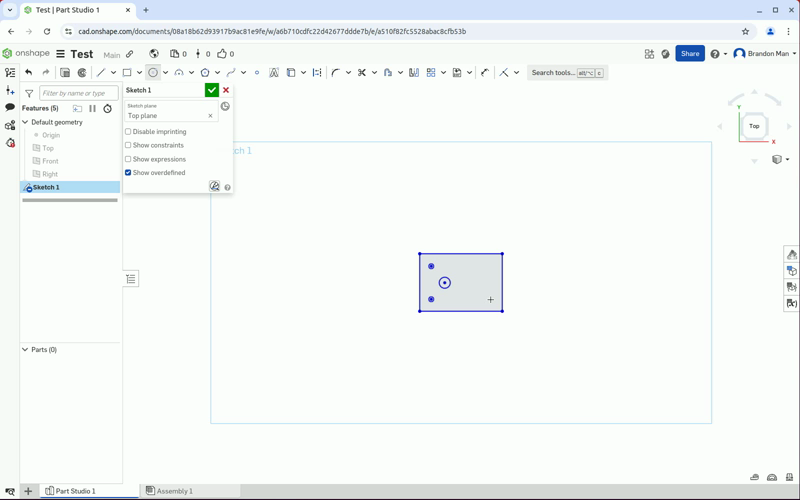
click(490, 299)
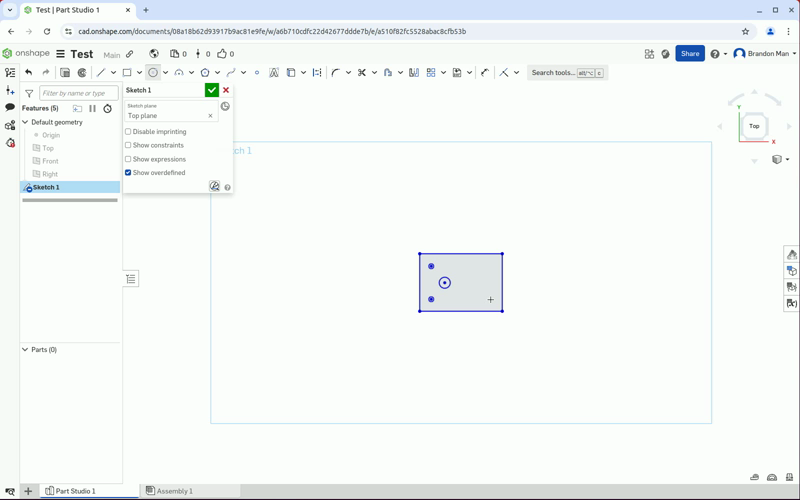
key_up(shift)
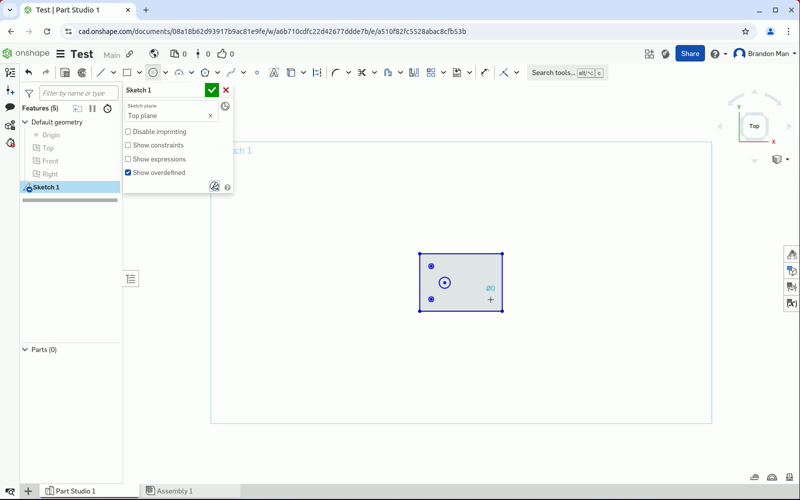
mouse_move(493, 299)
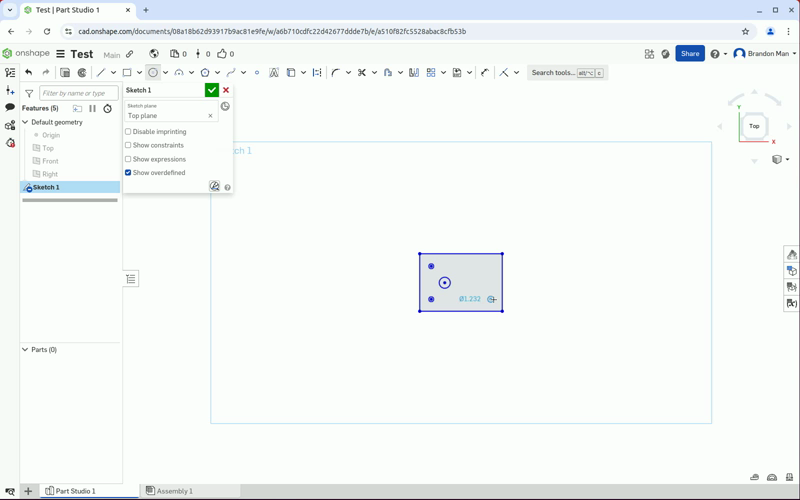
scroll(6)
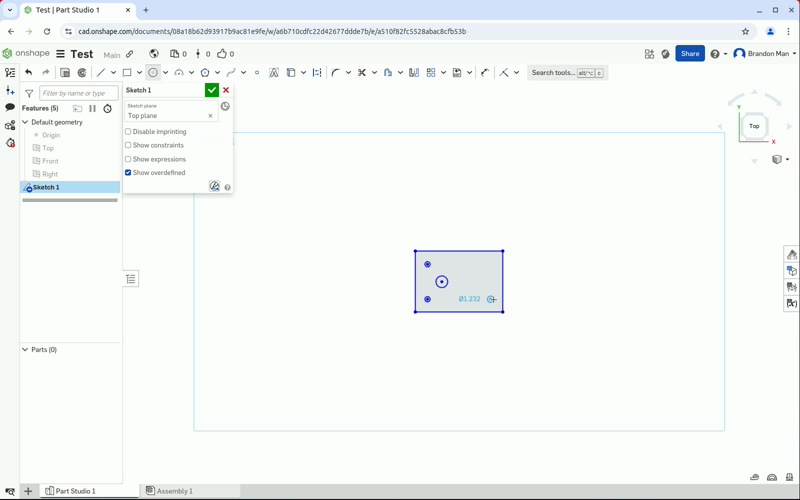
scroll(6)
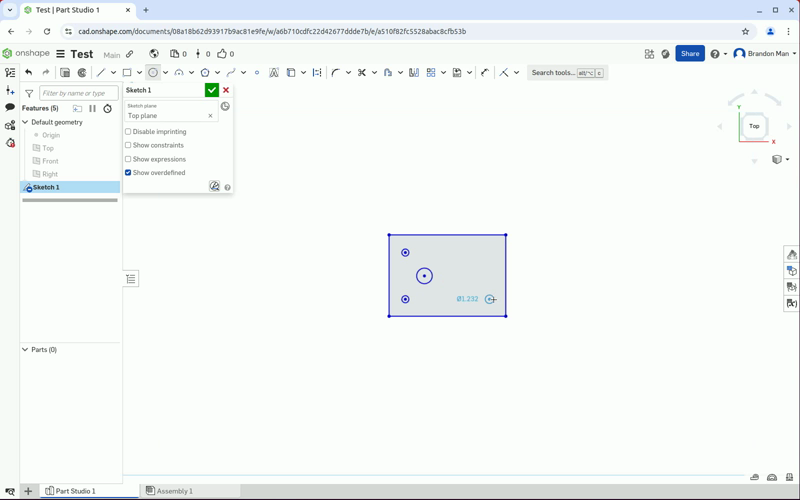
scroll(6)
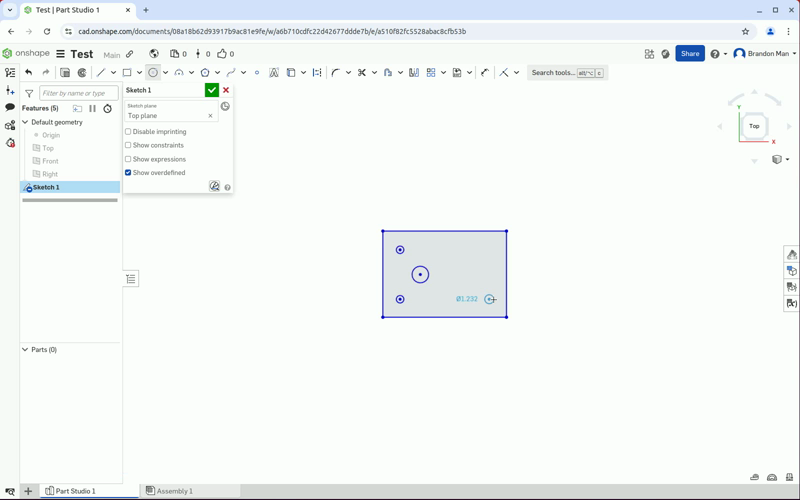
scroll(6)
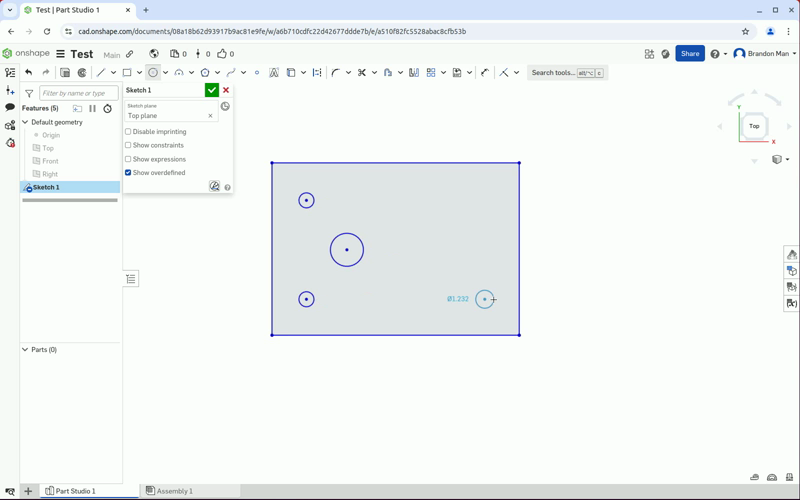
scroll(6)
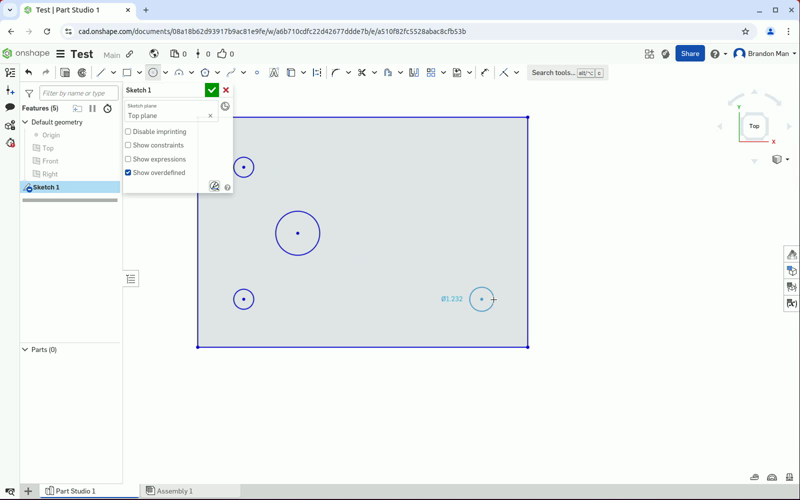
scroll(6)
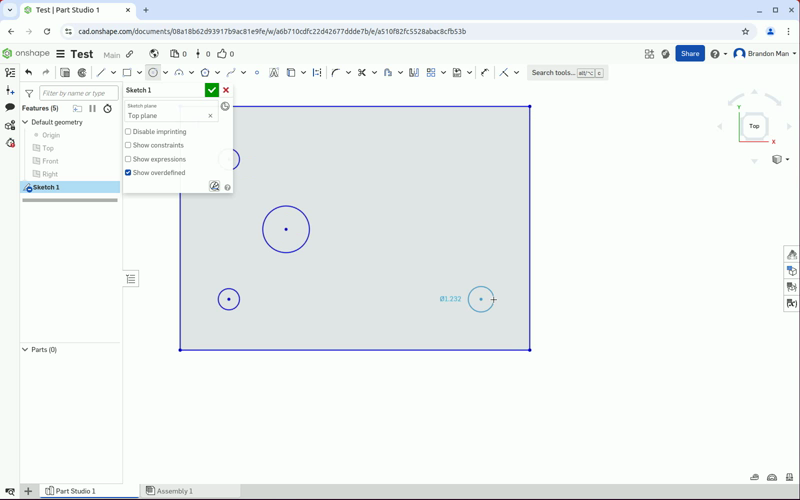
scroll(6)
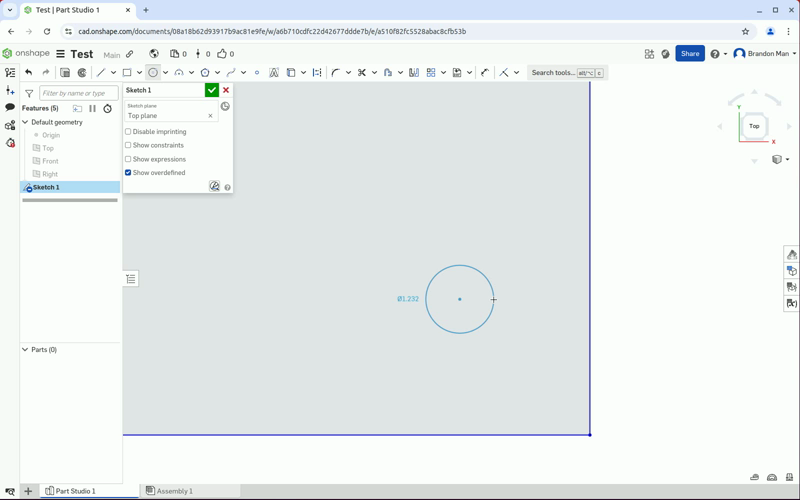
click(493, 299)
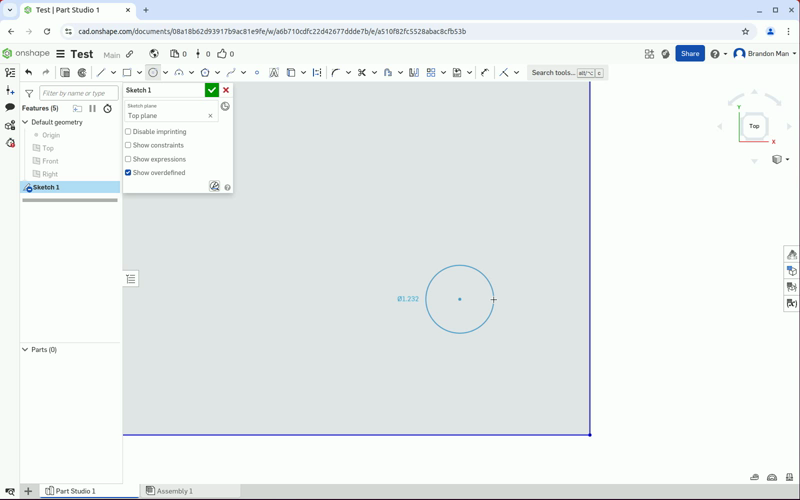
scroll(-6)
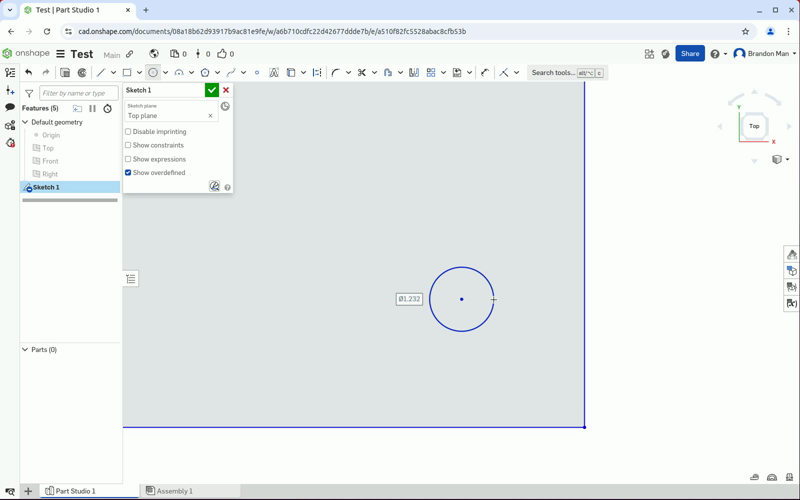
scroll(-6)
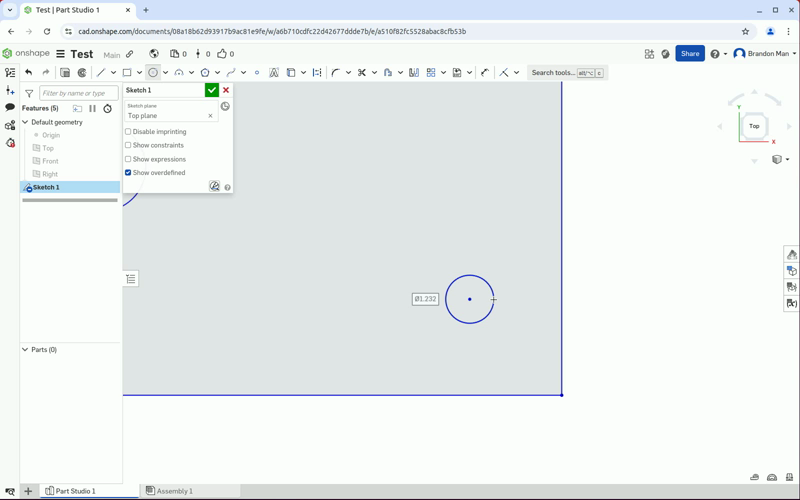
scroll(-6)
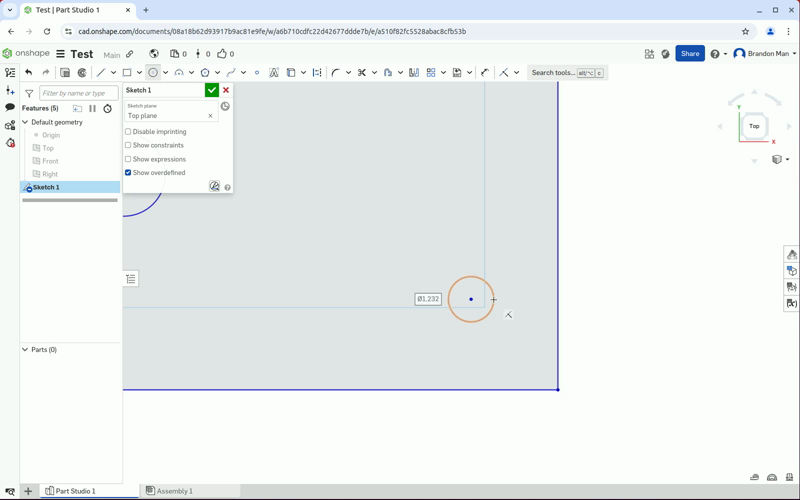
scroll(-6)
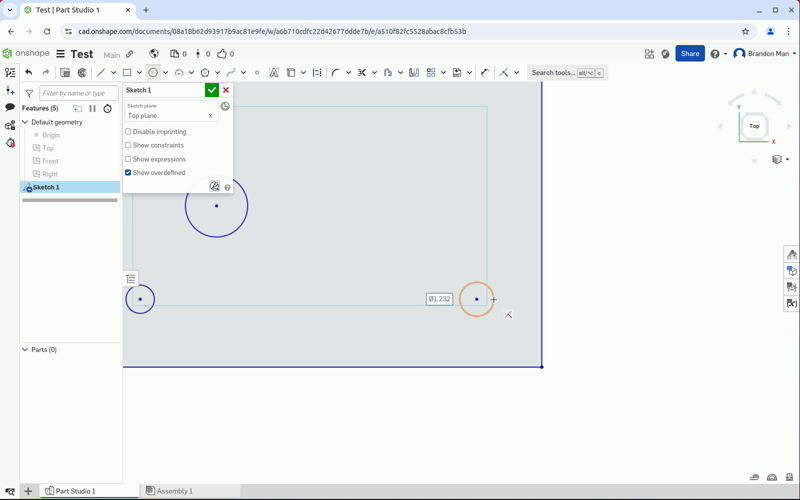
scroll(-6)
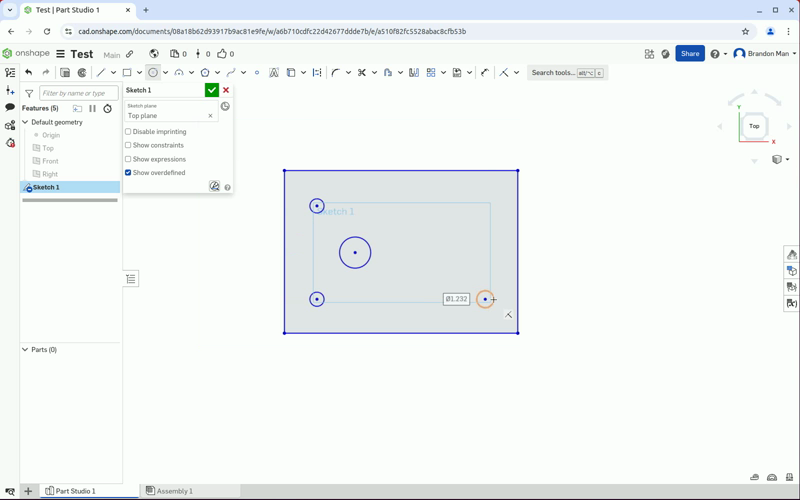
scroll(-6)
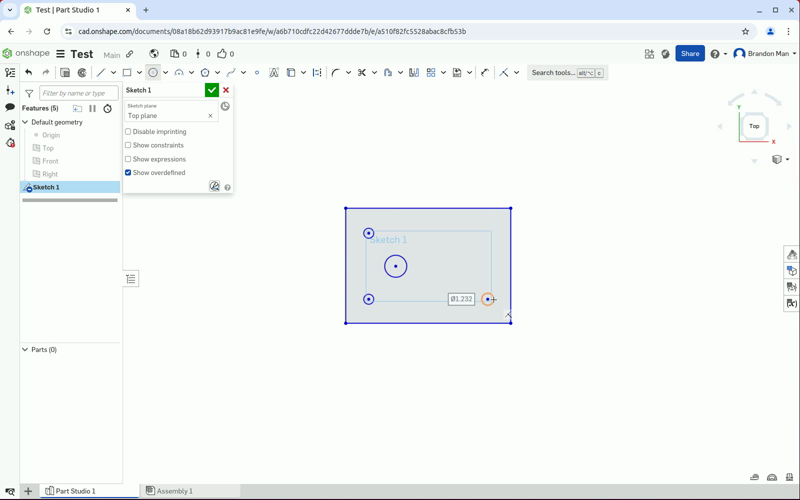
scroll(-6)
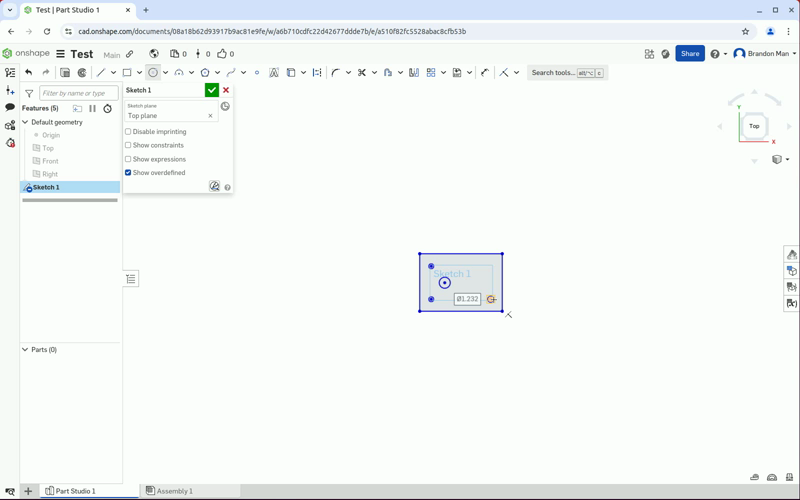
key(esc)
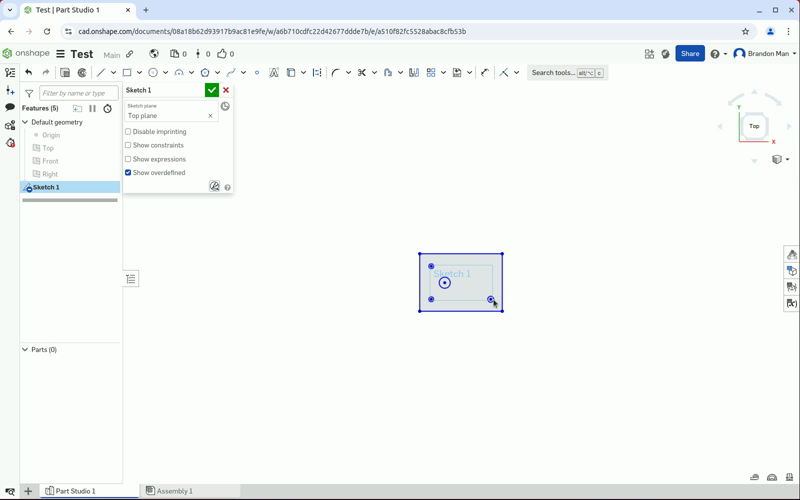
key(c)
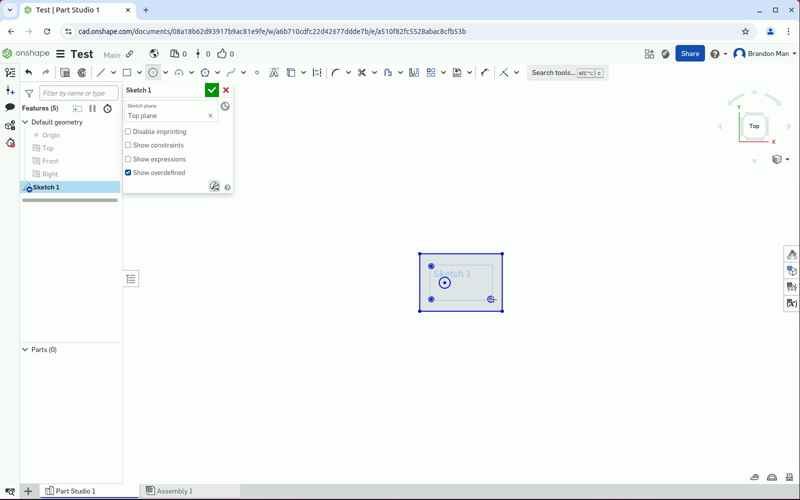
key_down(shift)
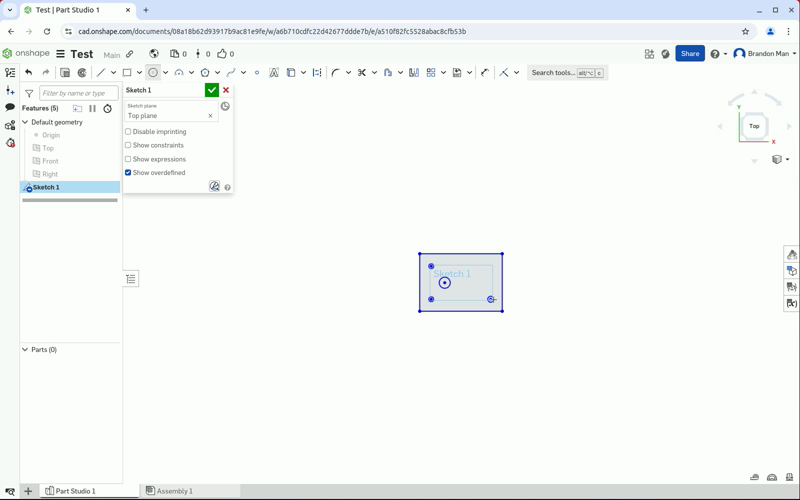
mouse_move(490, 266)
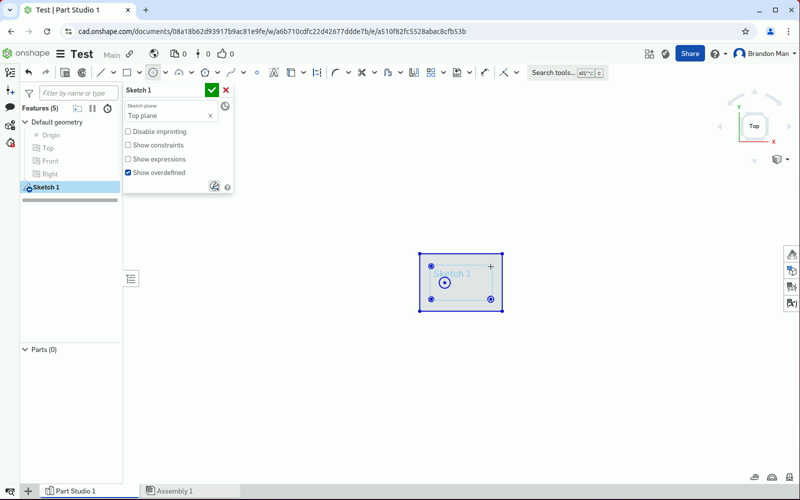
click(490, 266)
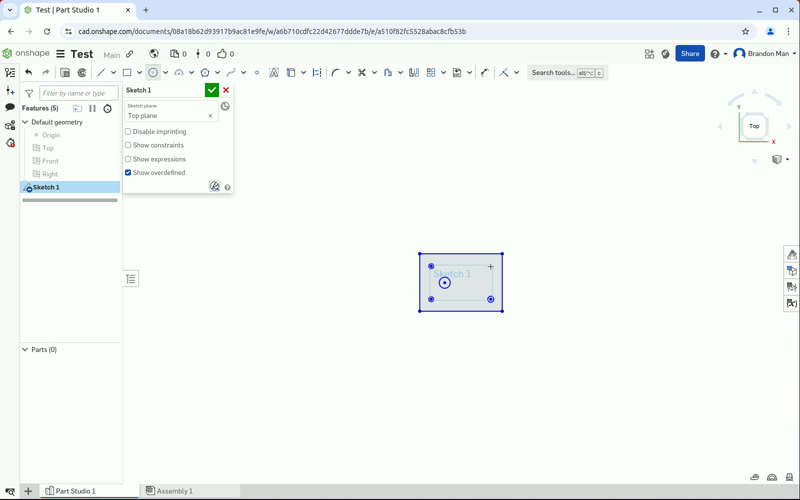
key_up(shift)
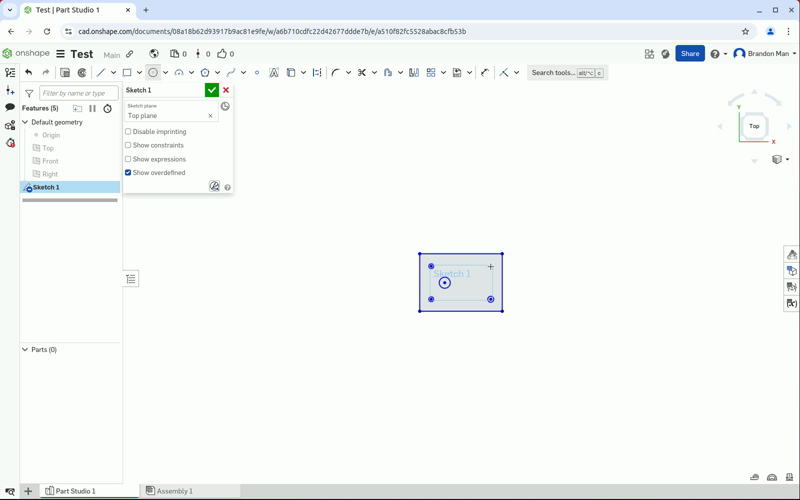
mouse_move(493, 266)
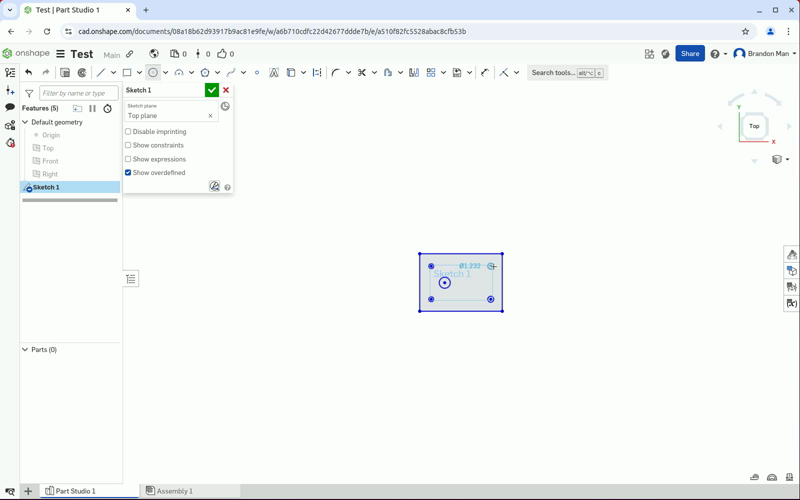
scroll(6)
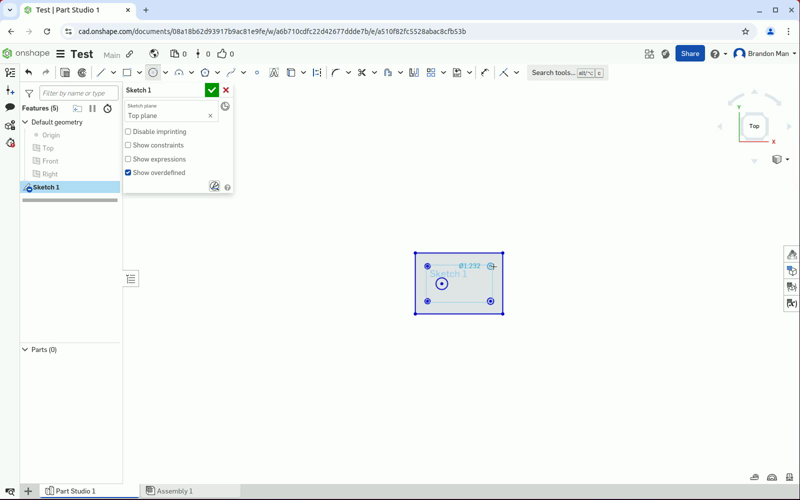
scroll(6)
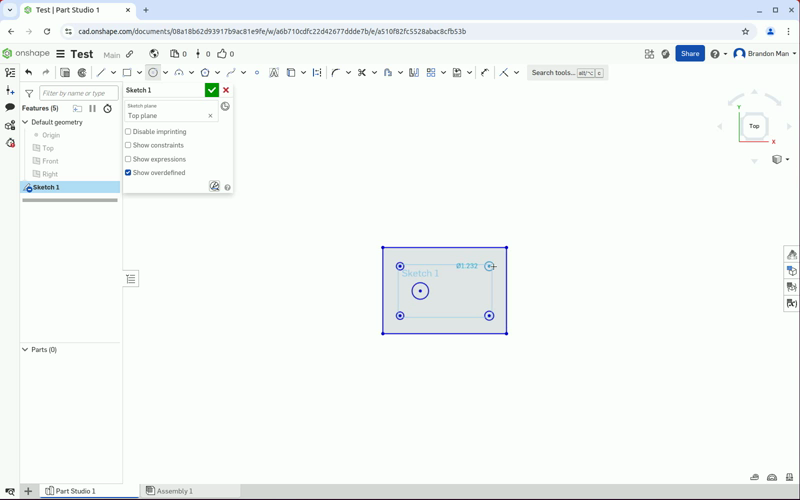
scroll(6)
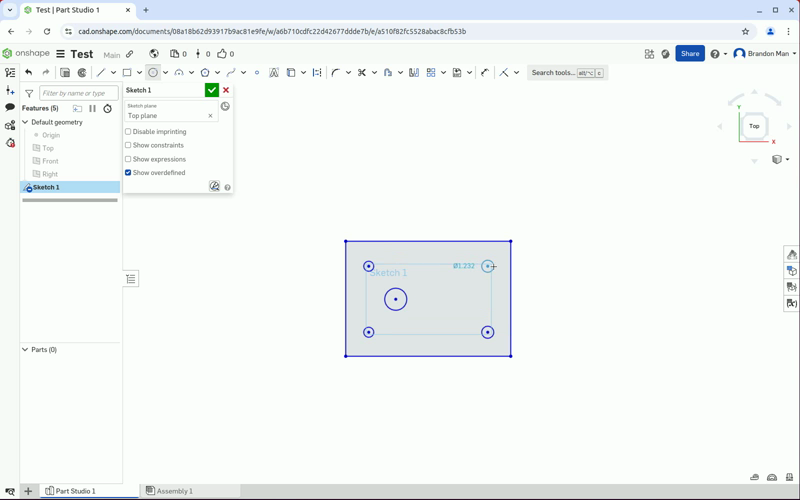
scroll(6)
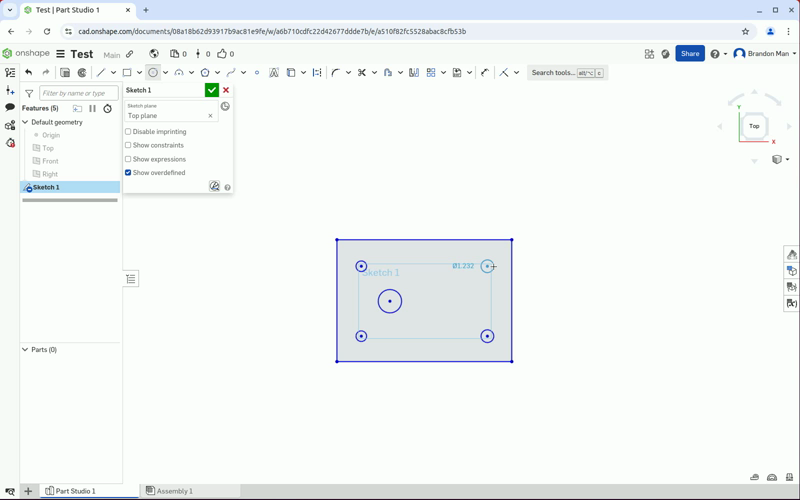
scroll(6)
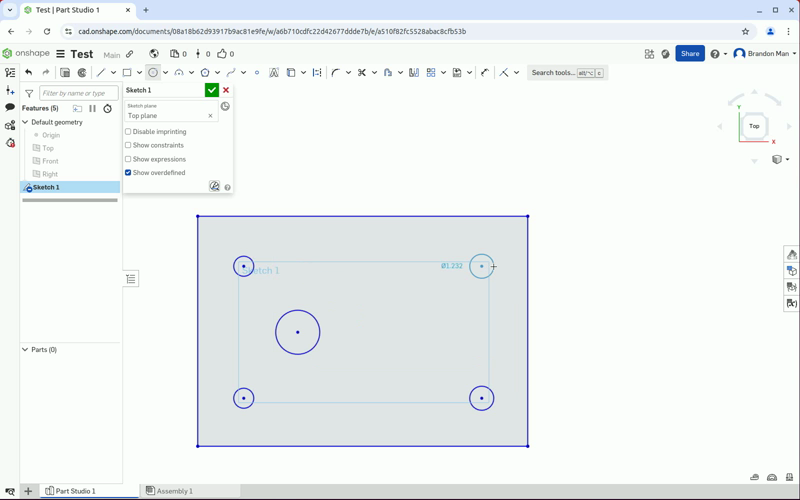
scroll(6)
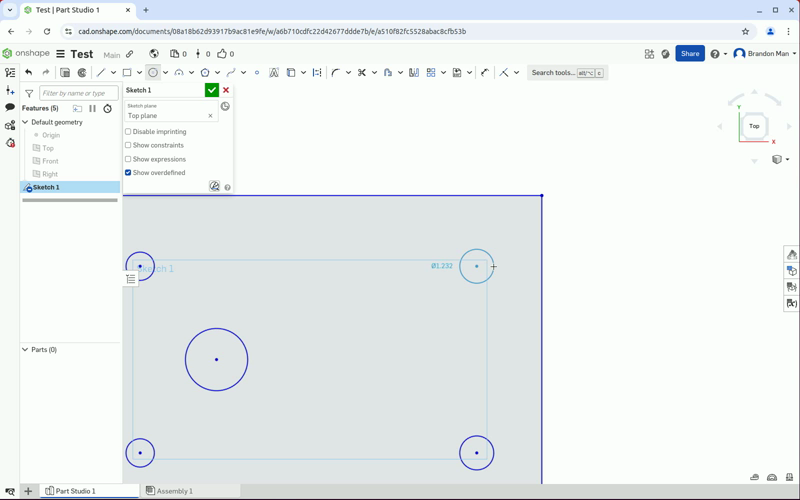
scroll(6)
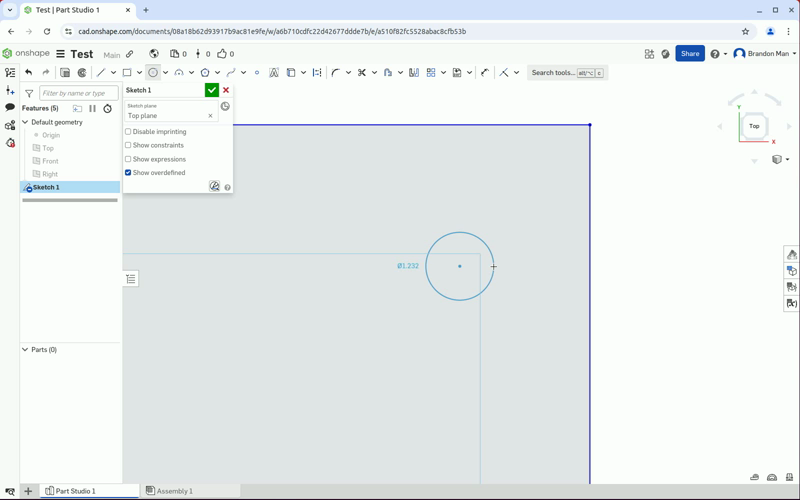
click(493, 266)
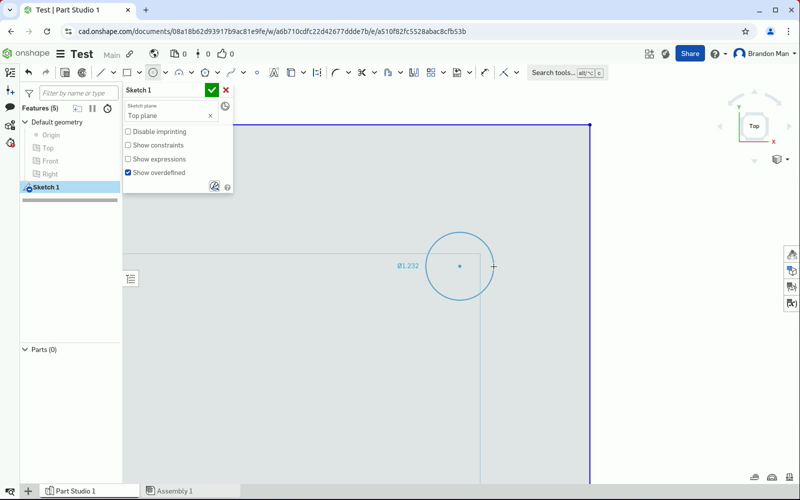
scroll(-6)
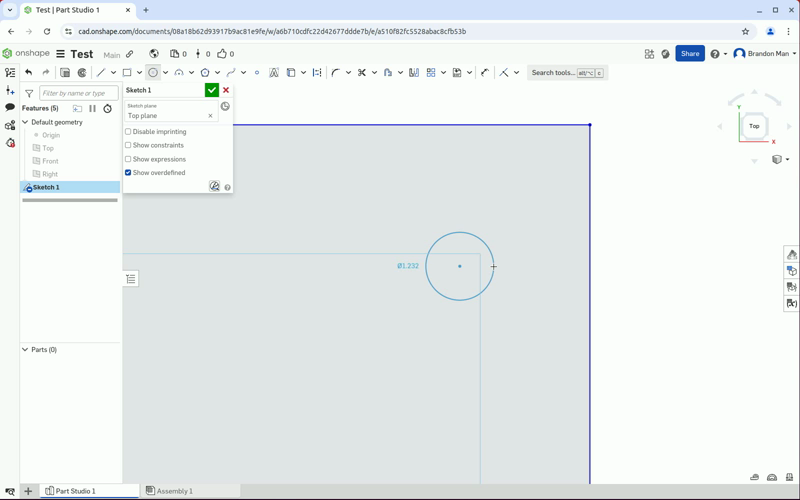
scroll(-6)
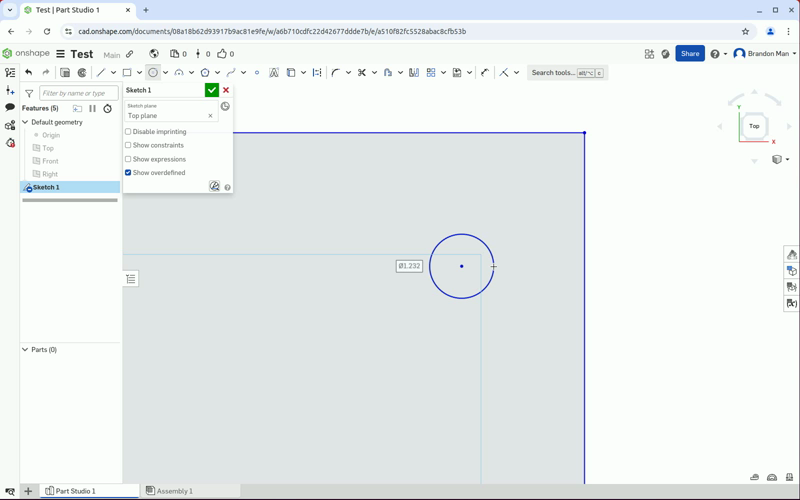
scroll(-6)
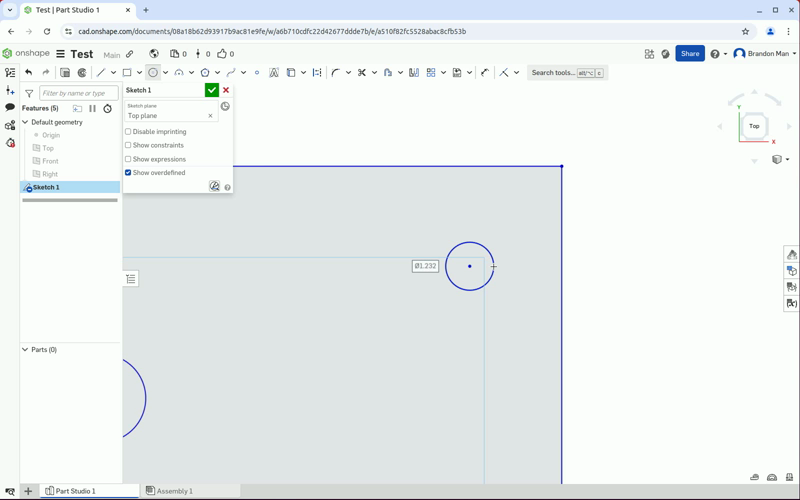
scroll(-6)
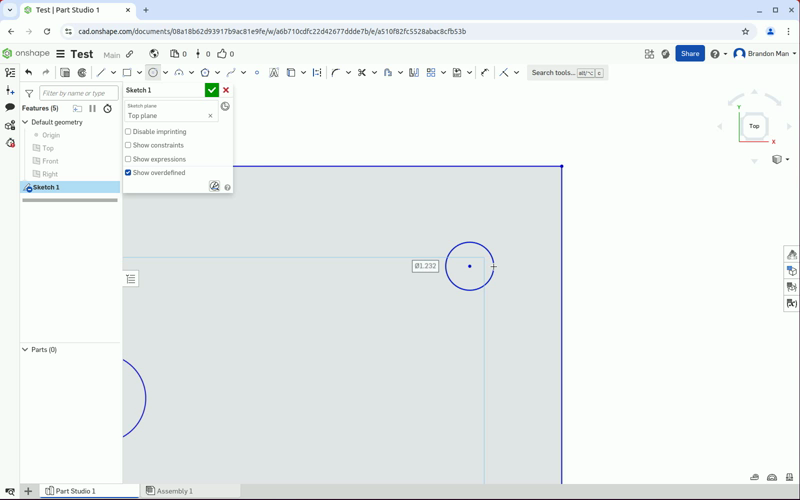
scroll(-6)
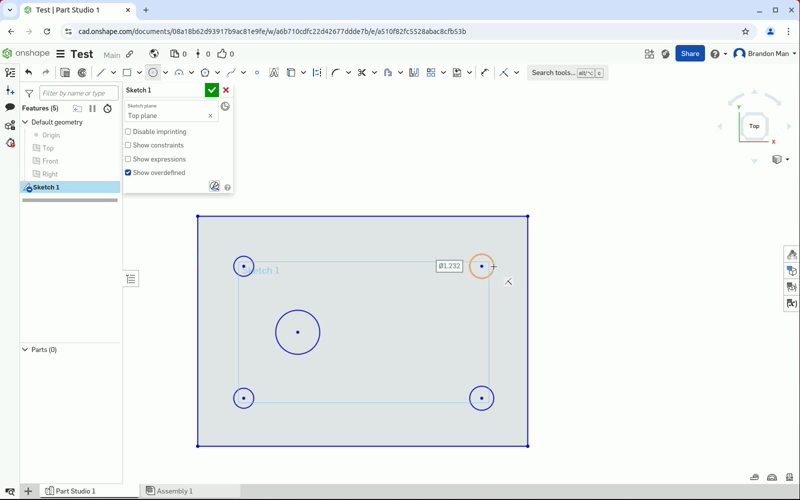
scroll(-6)
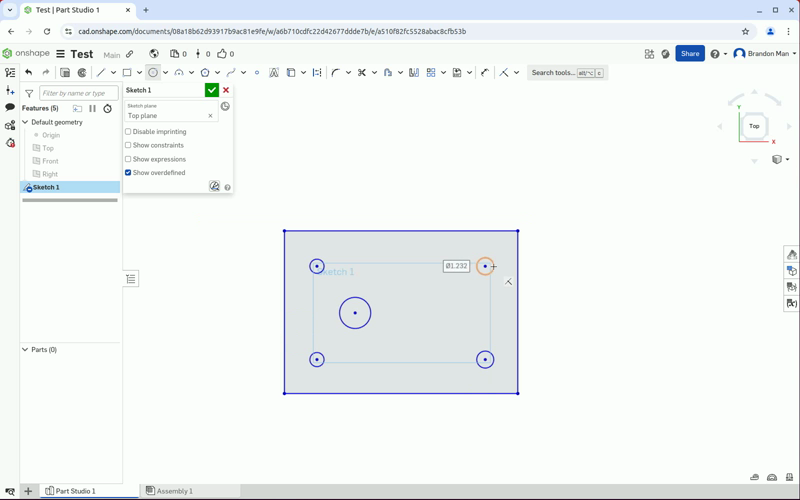
scroll(-6)
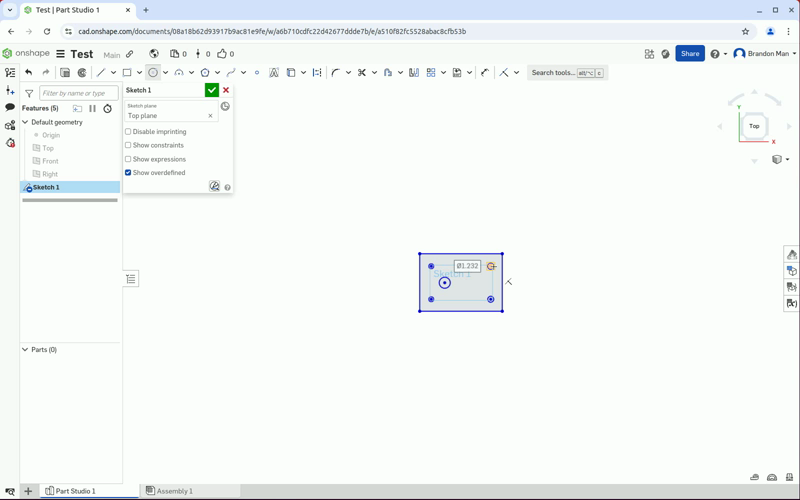
key(esc)
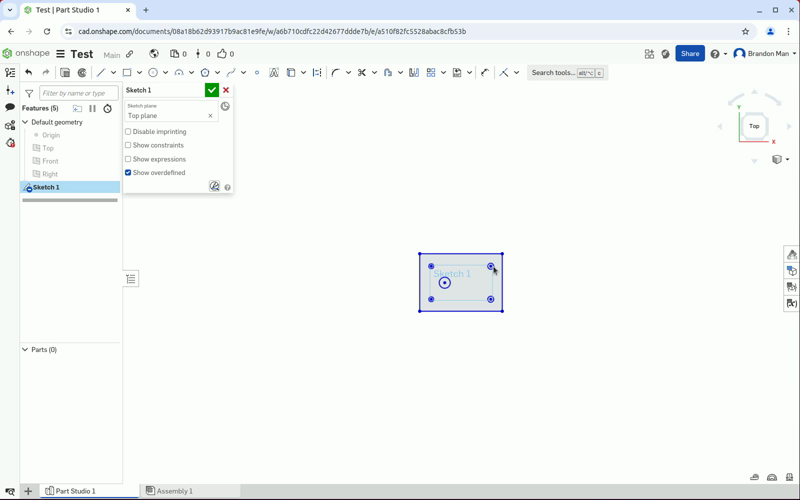
mouse_move(474, 275)
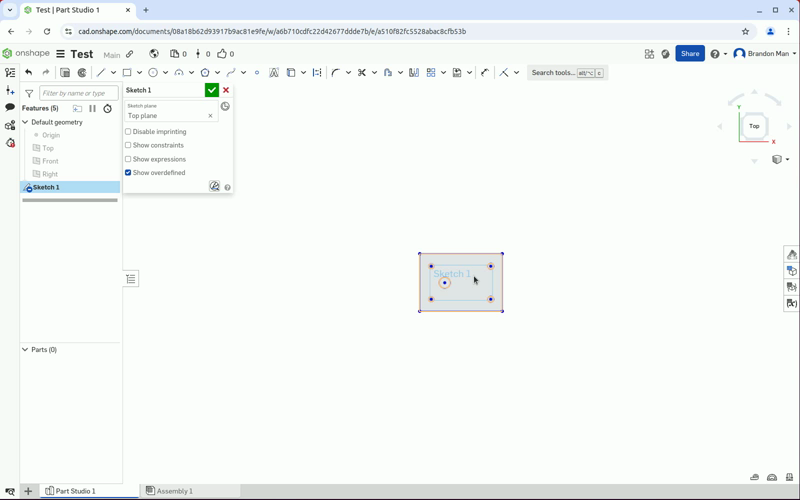
click(474, 275)
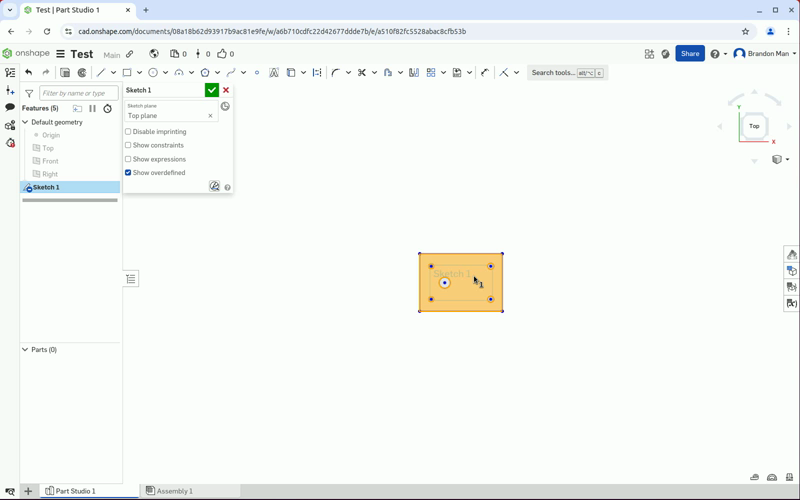
mouse_move(73, 352)
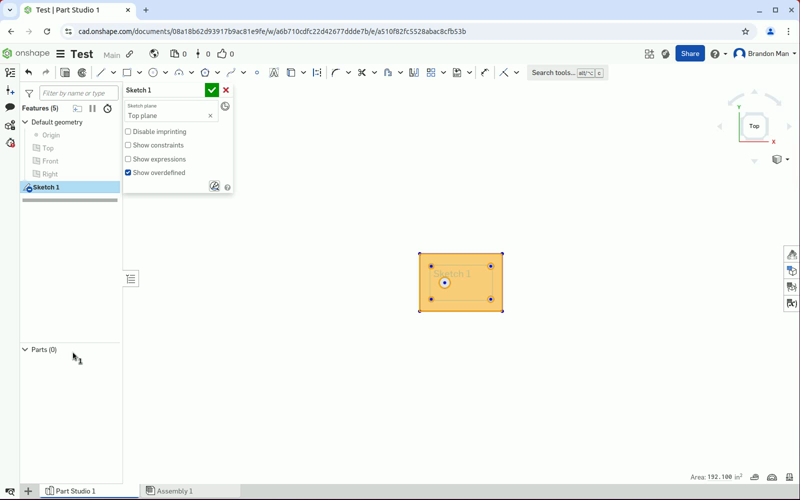
key(shift+y)
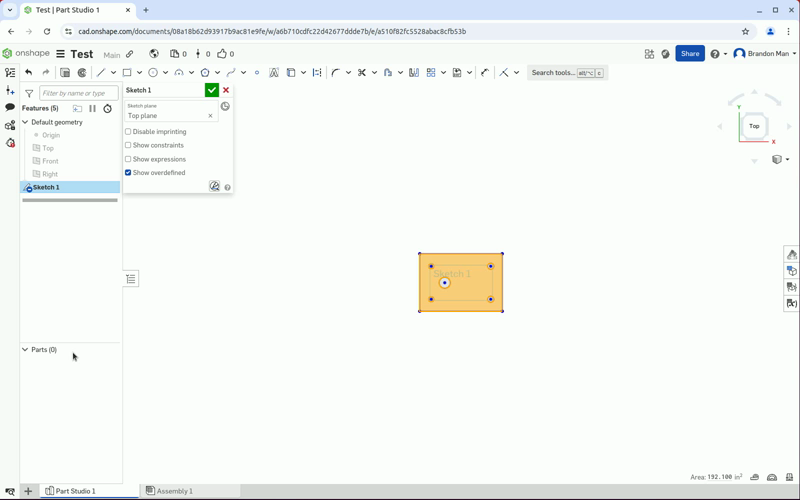
key(shift+e)
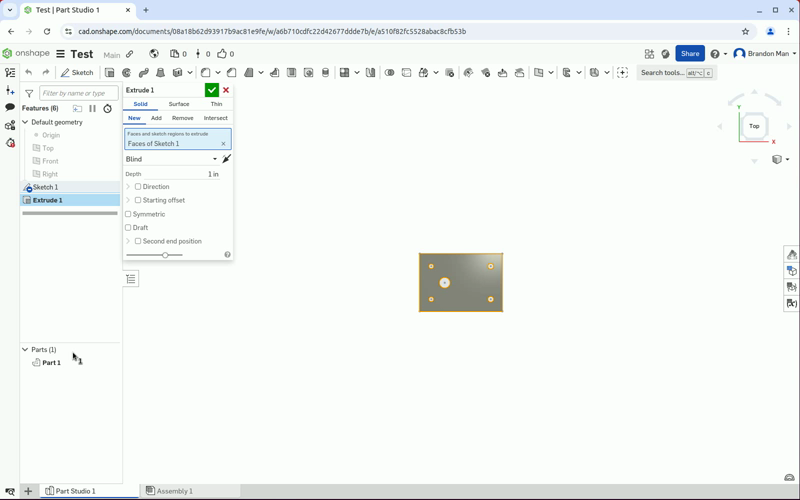
mouse_move(143, 106)
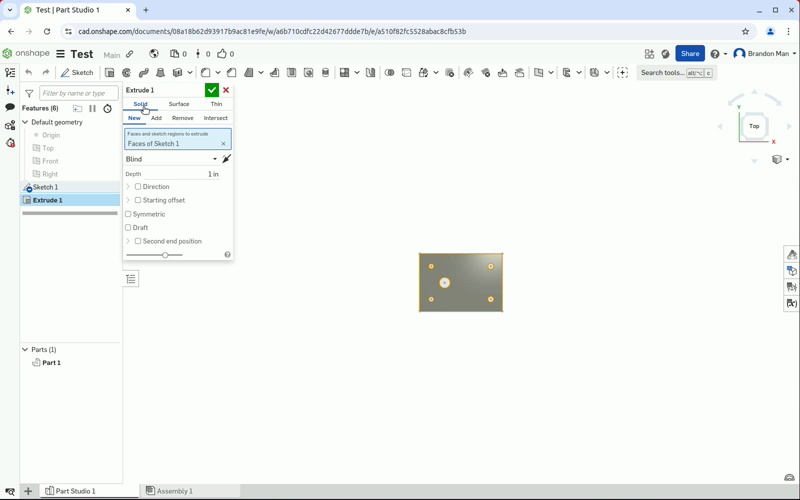
click(143, 106)
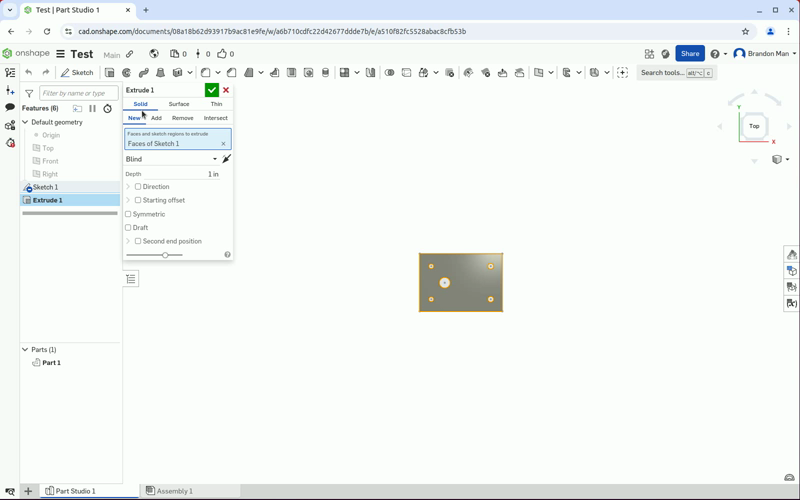
mouse_move(137, 120)
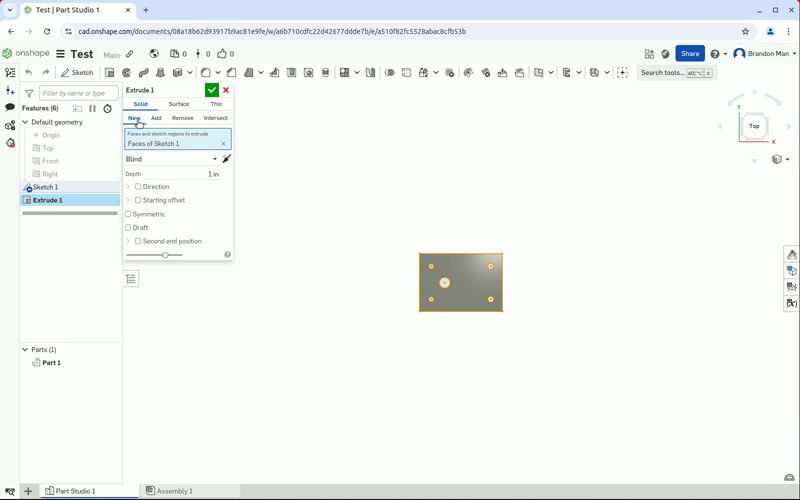
click(137, 120)
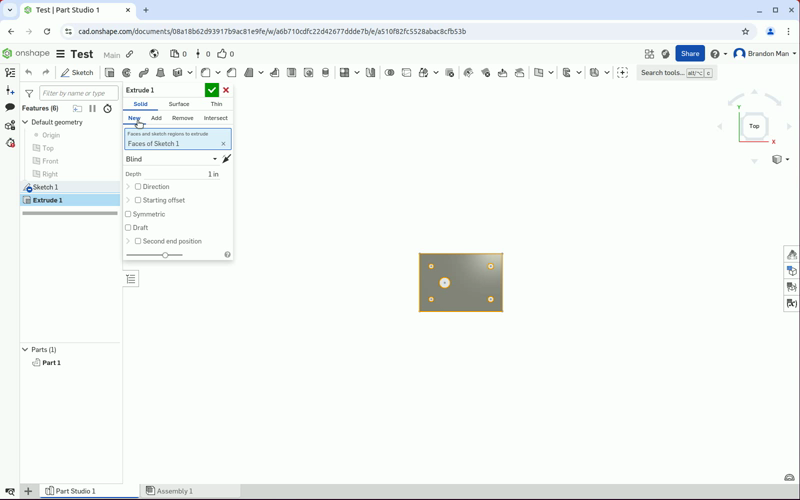
key(tab, 4)
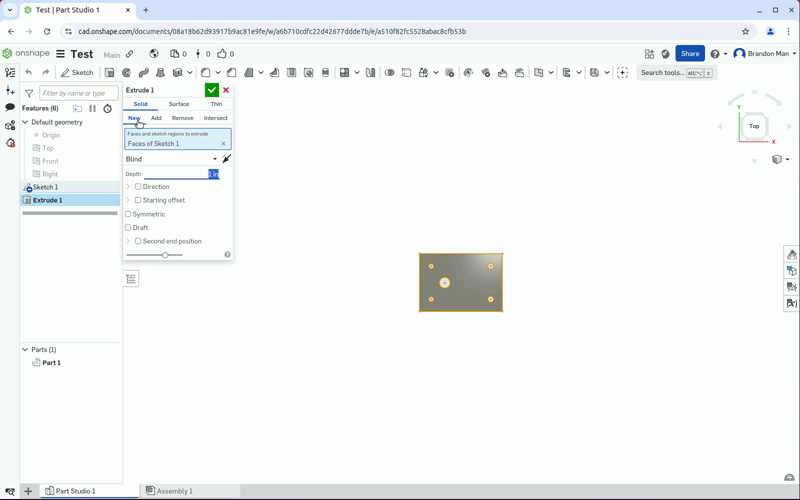
text(8.906)
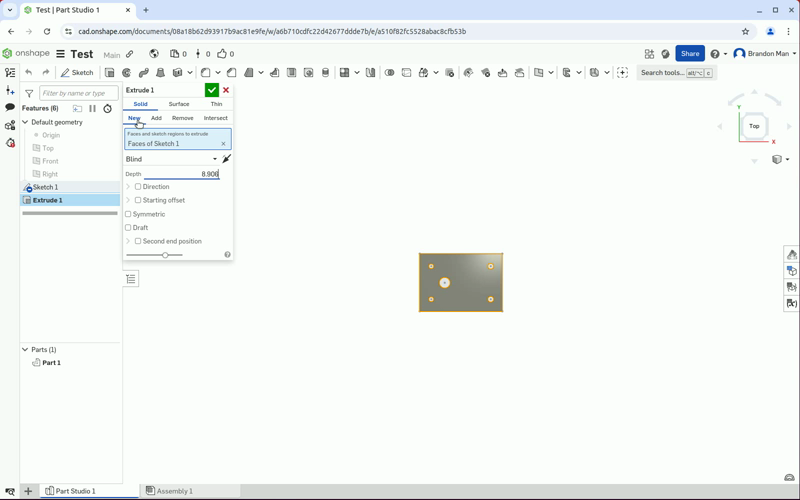
key(enter)
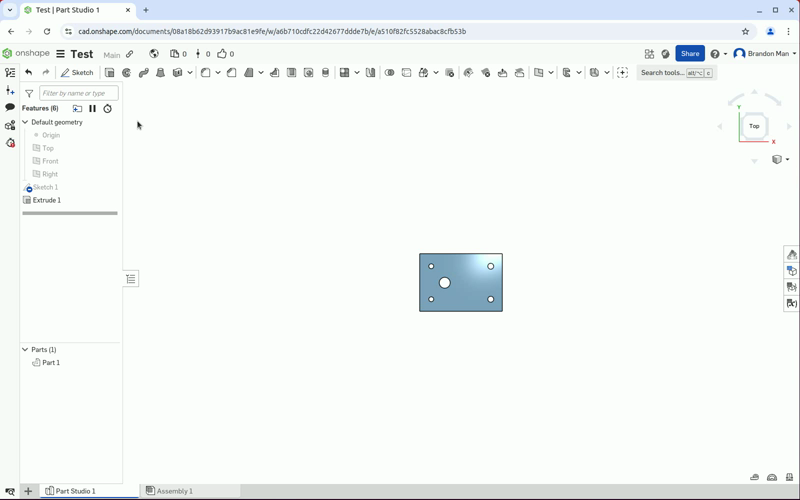
key(shift+h)
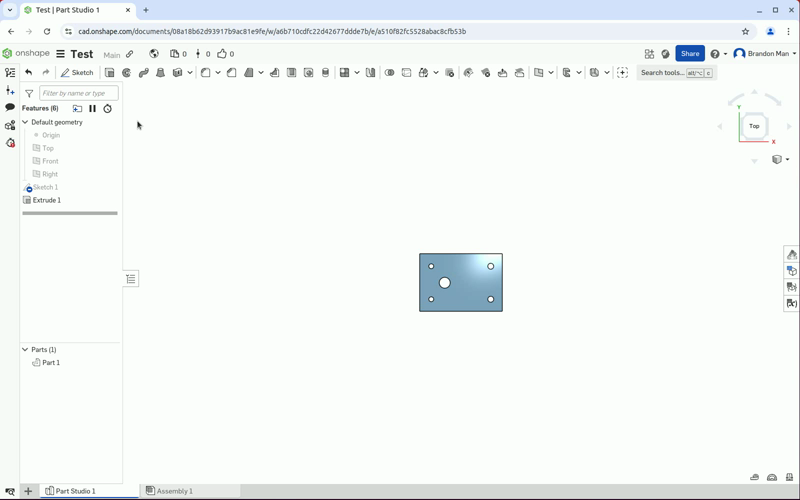
key(shift+h)
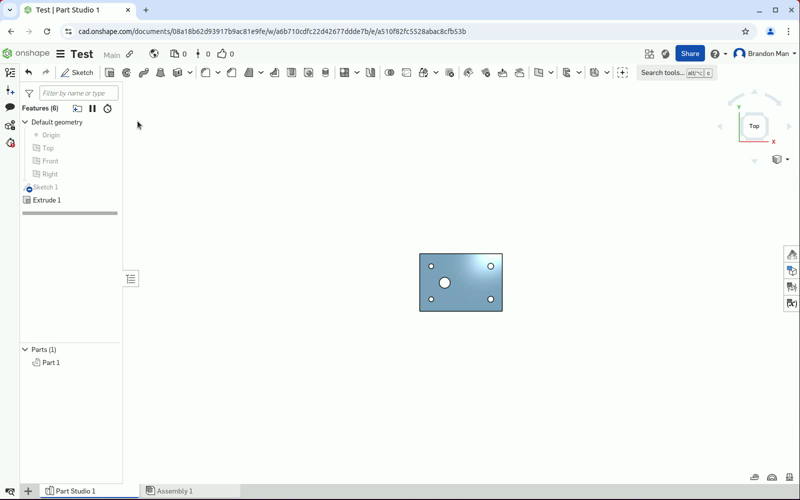
mouse_move(73, 189)
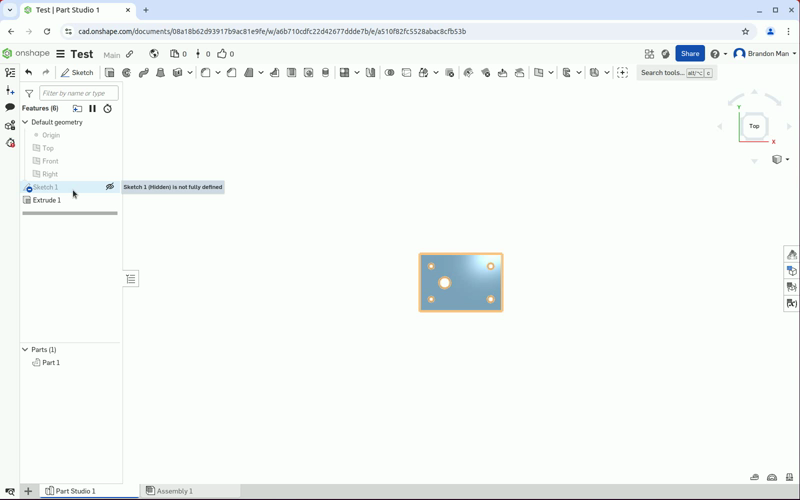
click(73, 189)
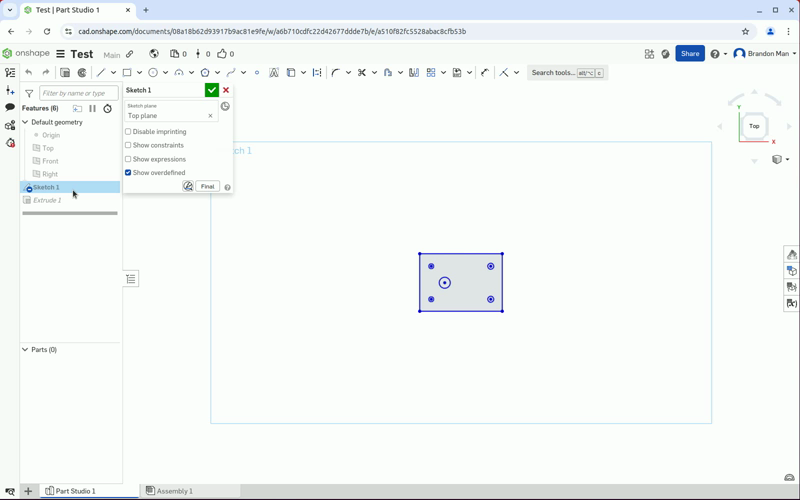
mouse_move(229, 92)
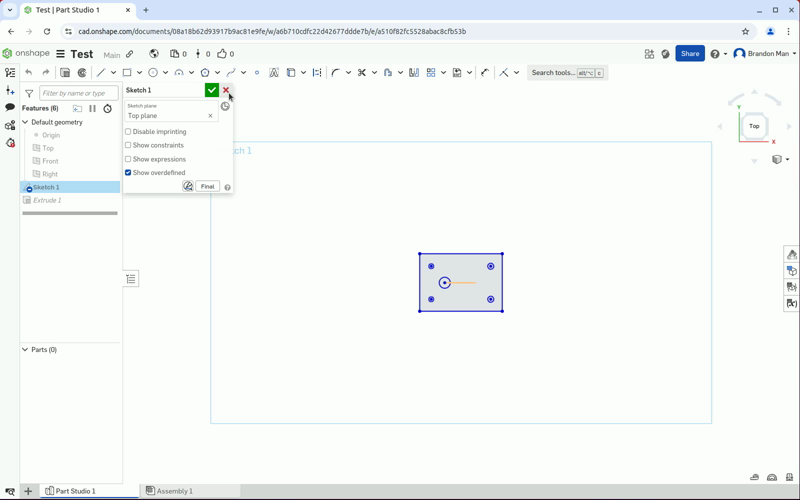
click(229, 92)
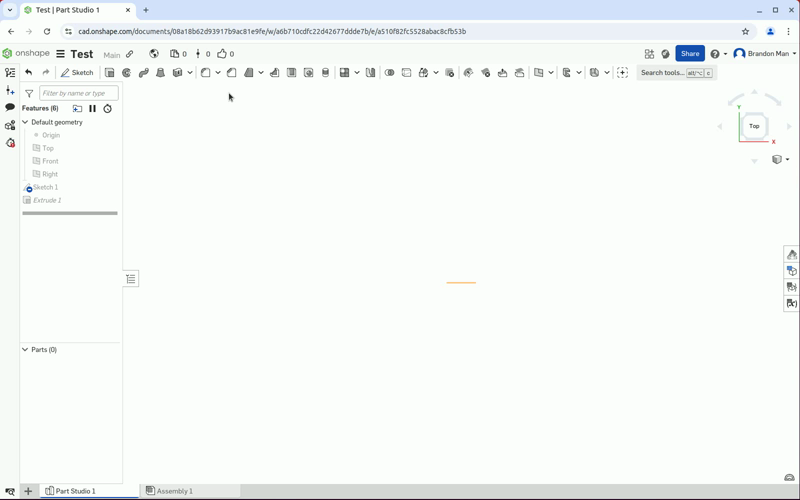
mouse_move(73, 352)
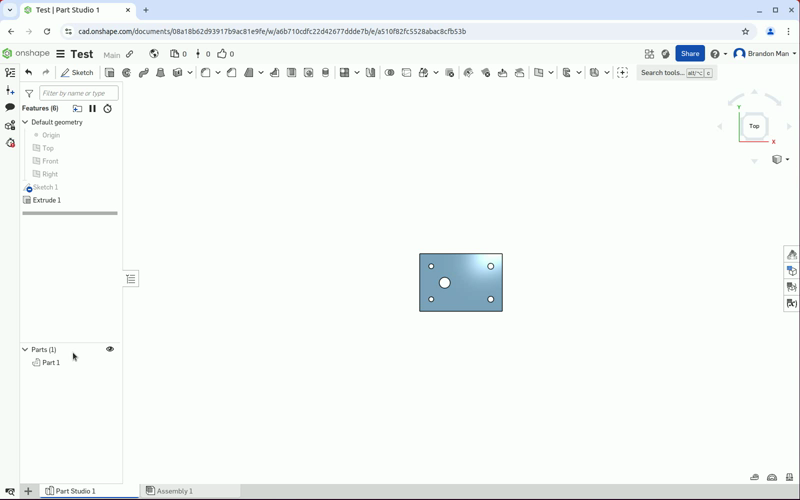
key(y)
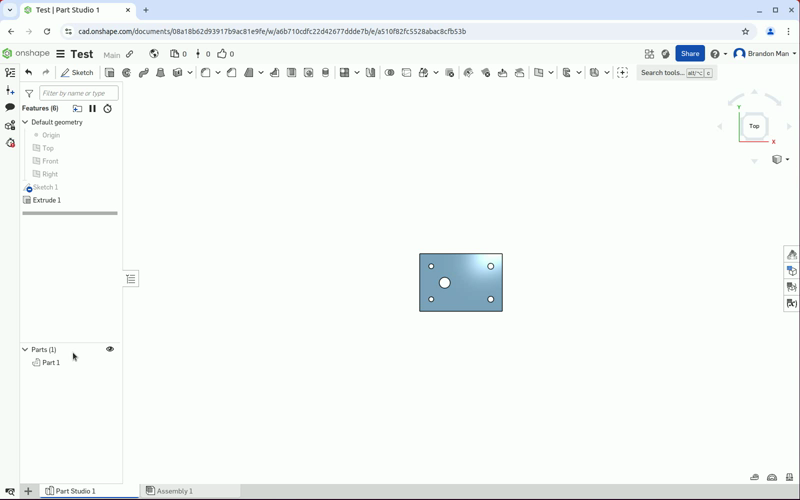
key(shift+p)
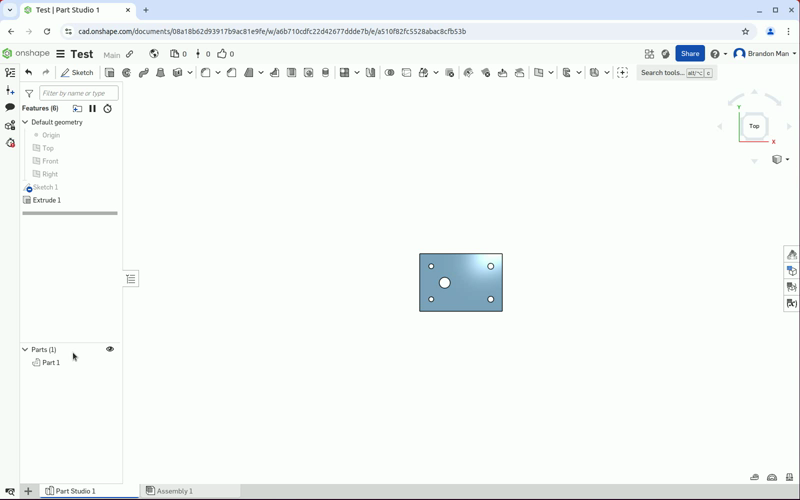
key(space)
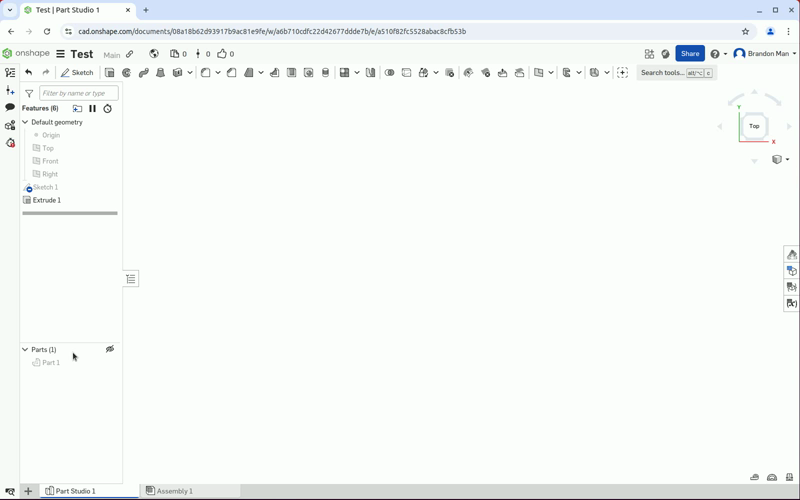
key_down(shift)
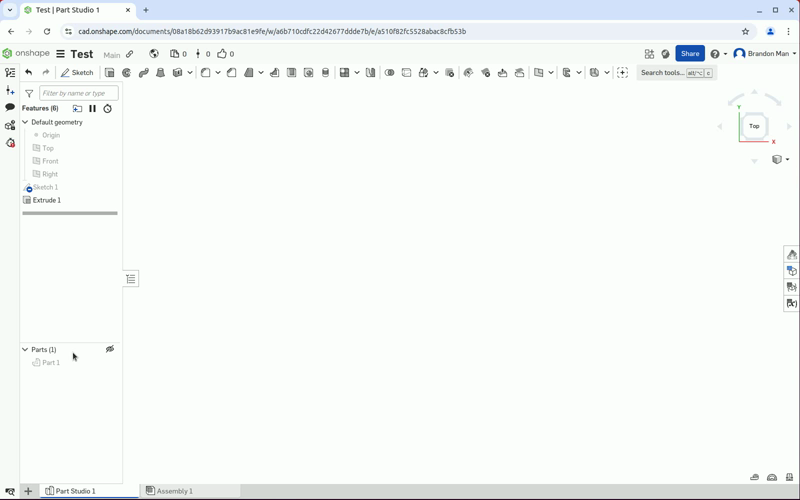
key(up)
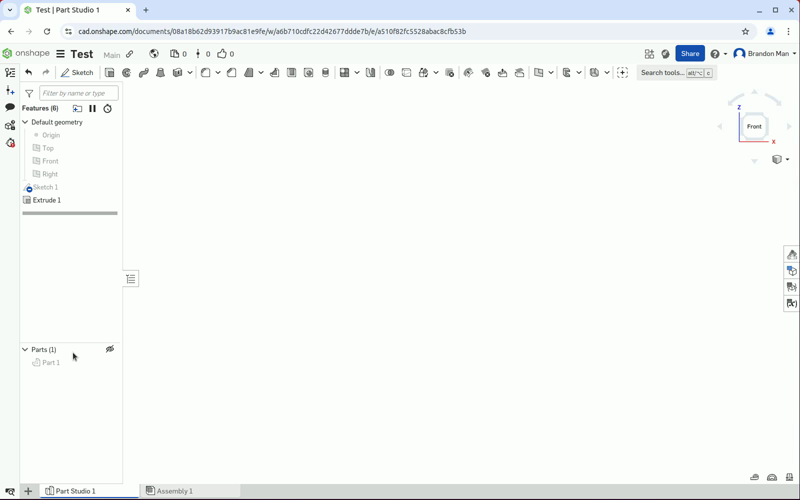
key_up(shift)
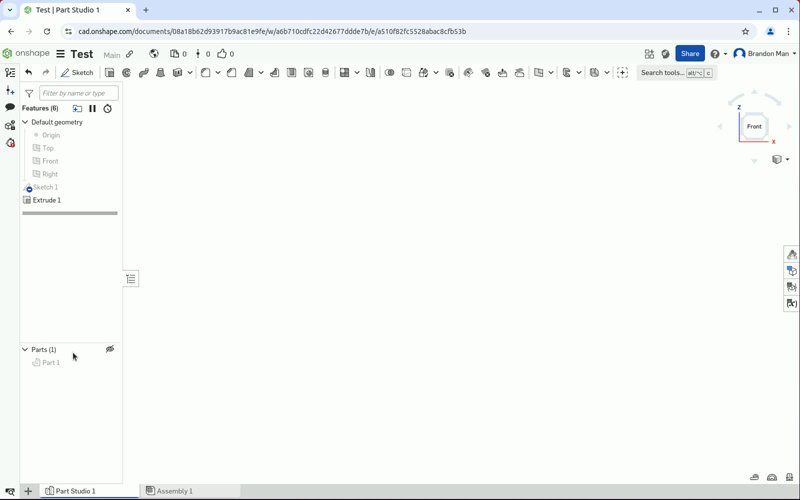
key(space)
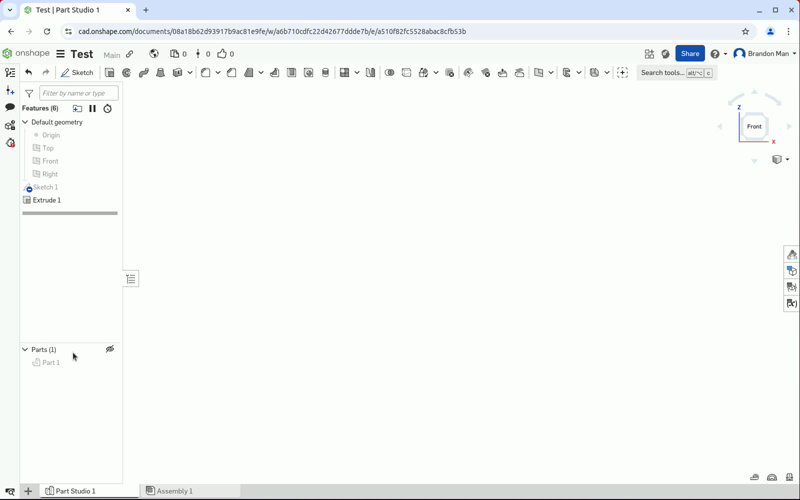
key_down(shift)
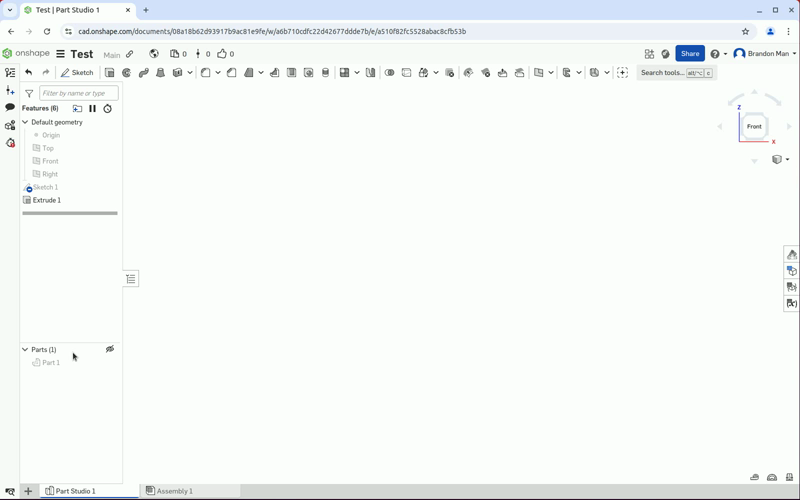
key(left)
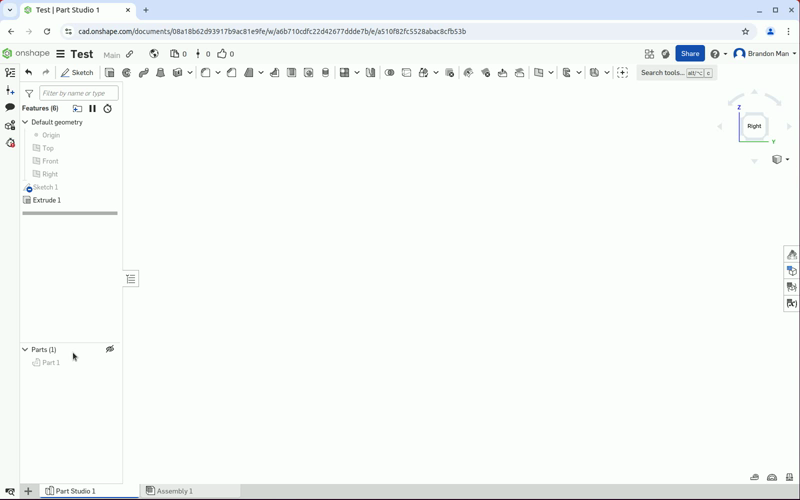
key_up(shift)
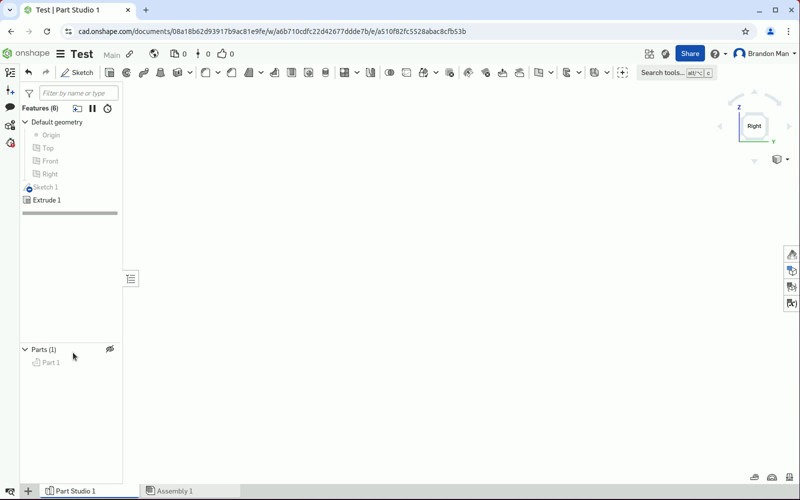
mouse_move(73, 352)
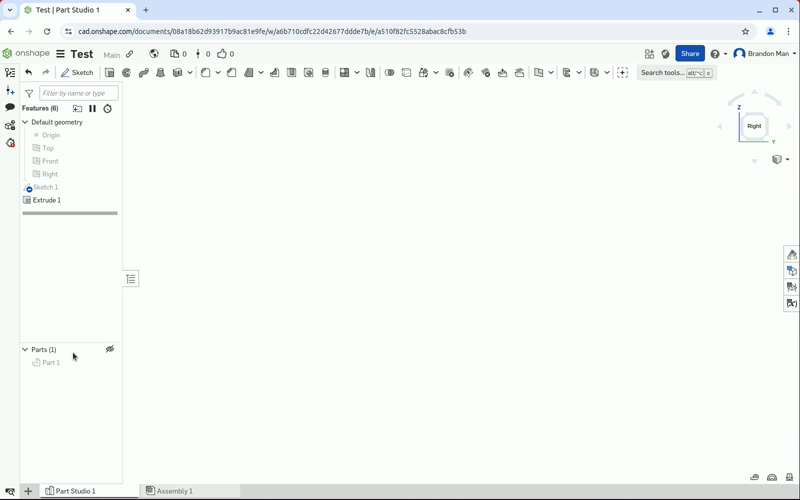
key(shift+y)
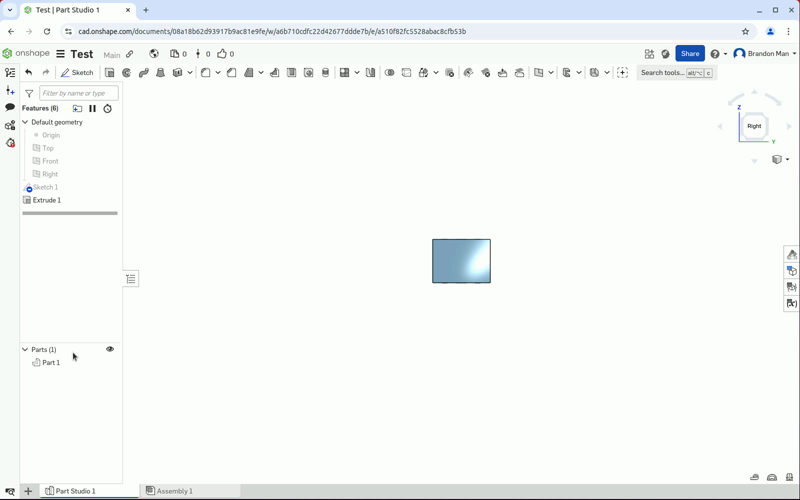
mouse_move(541, 75)
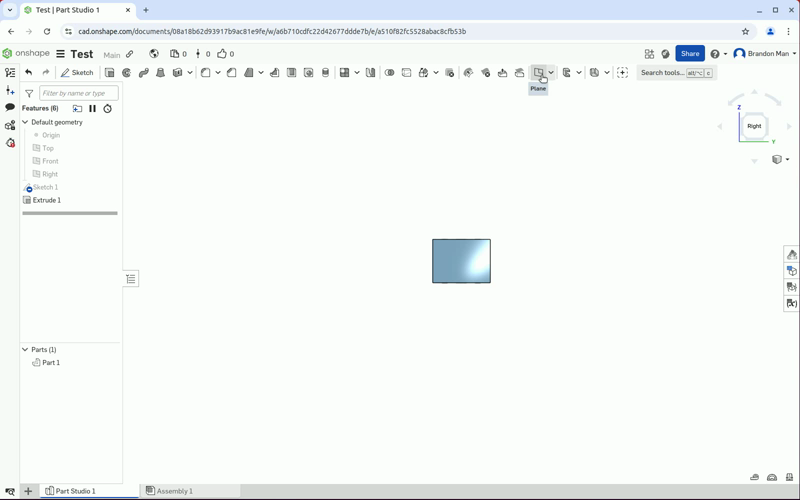
click(541, 75)
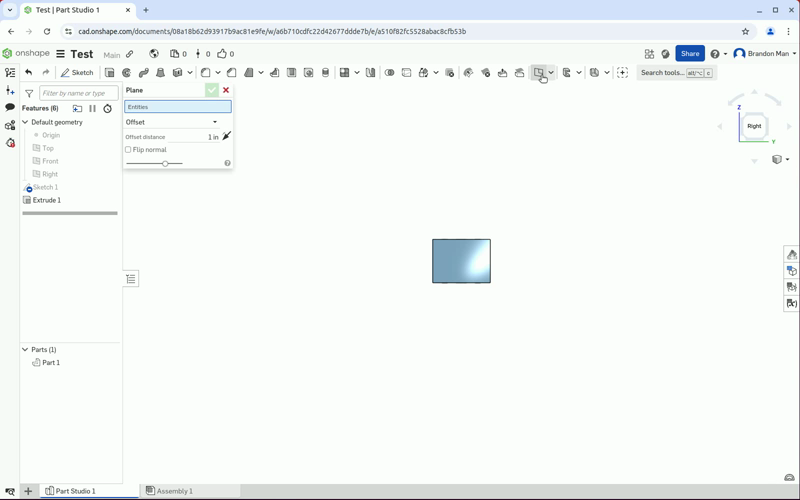
mouse_move(73, 176)
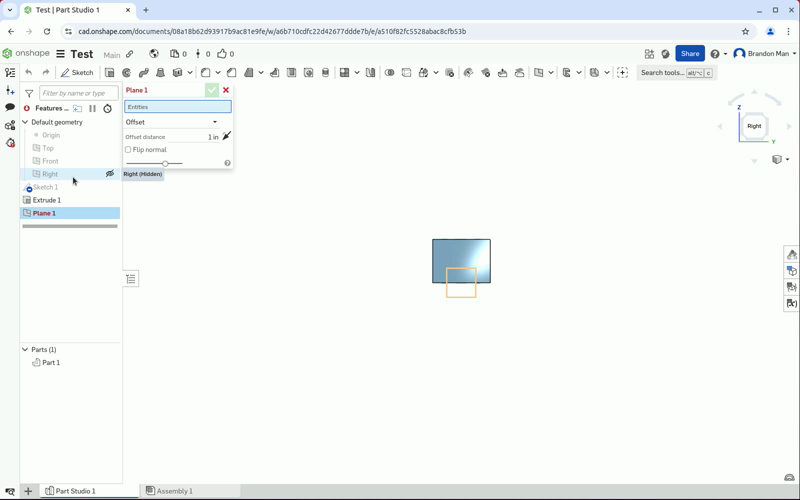
click(73, 176)
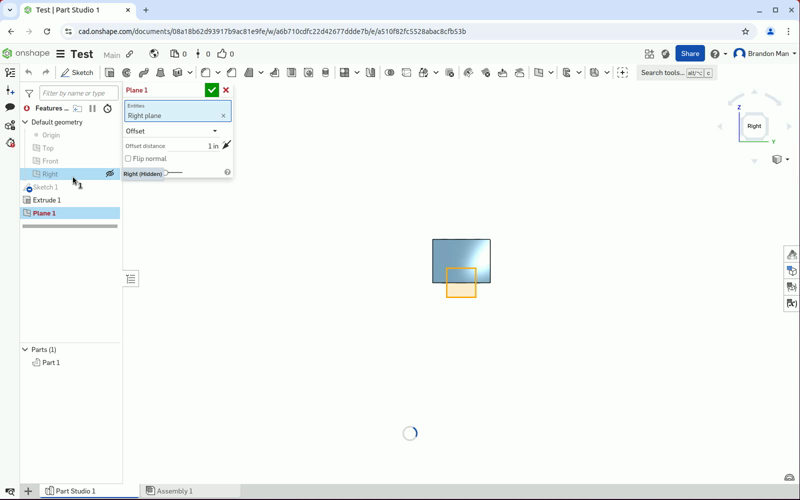
key(tab, 2)
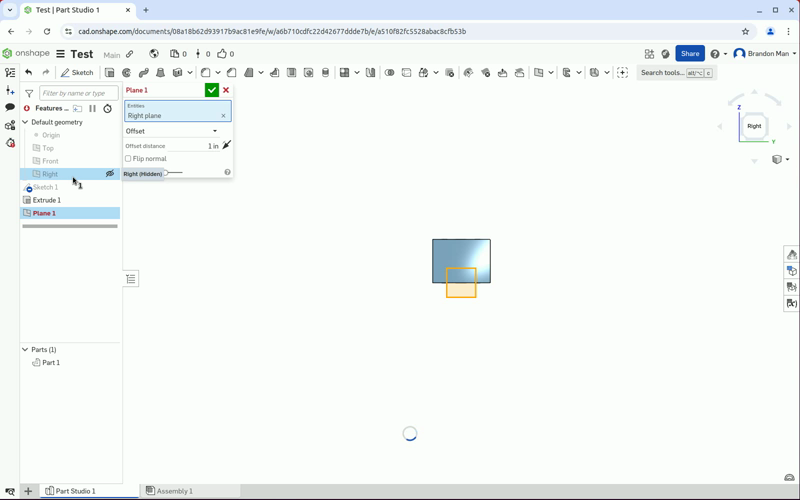
text(8.411)
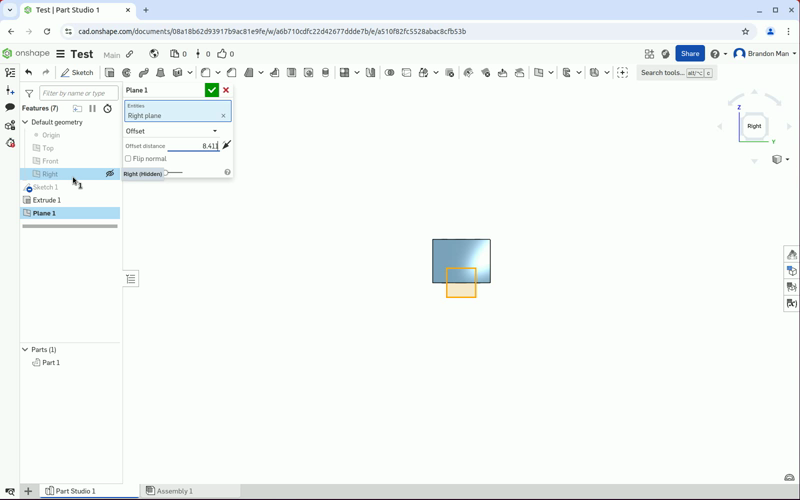
key(enter, 2)
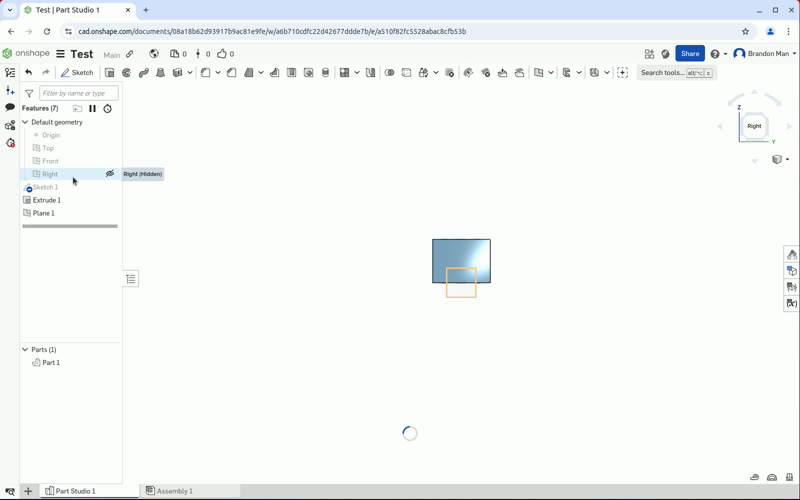
key(shift+s)
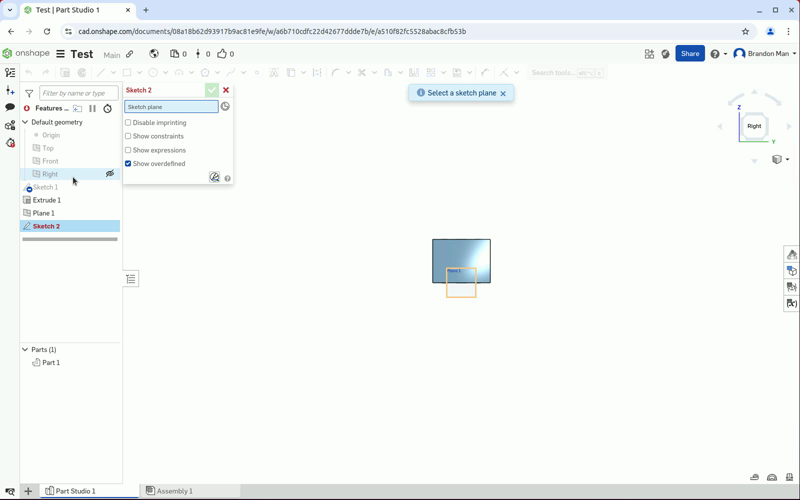
mouse_move(73, 215)
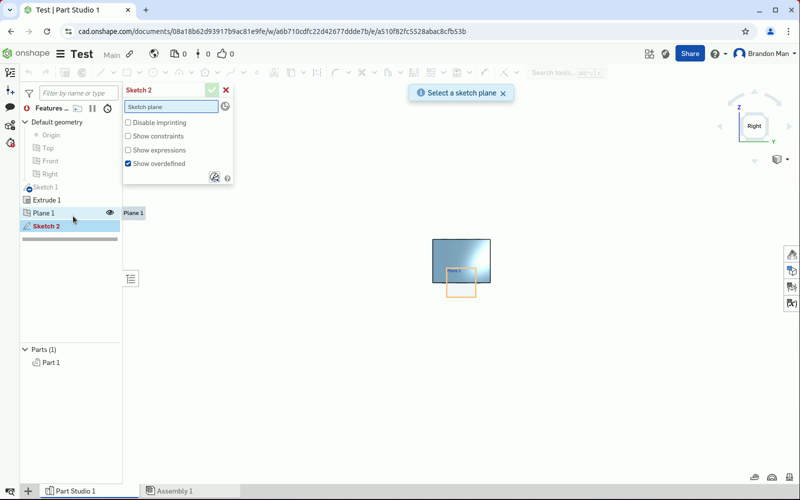
click(73, 215)
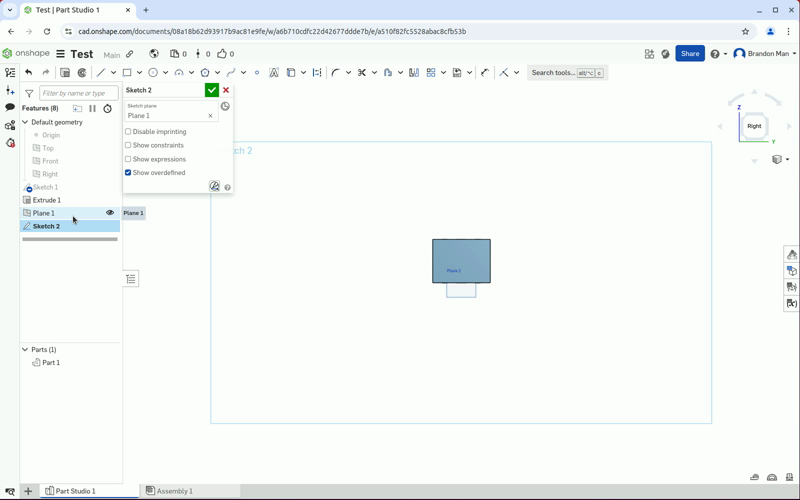
mouse_move(73, 352)
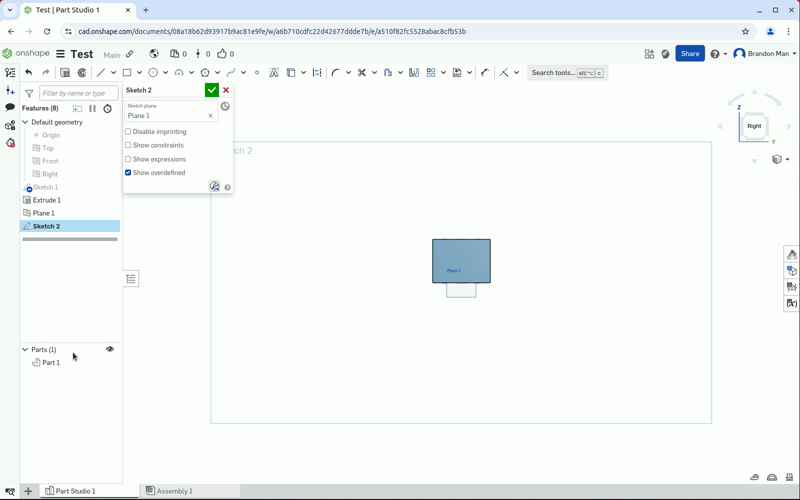
key(y)
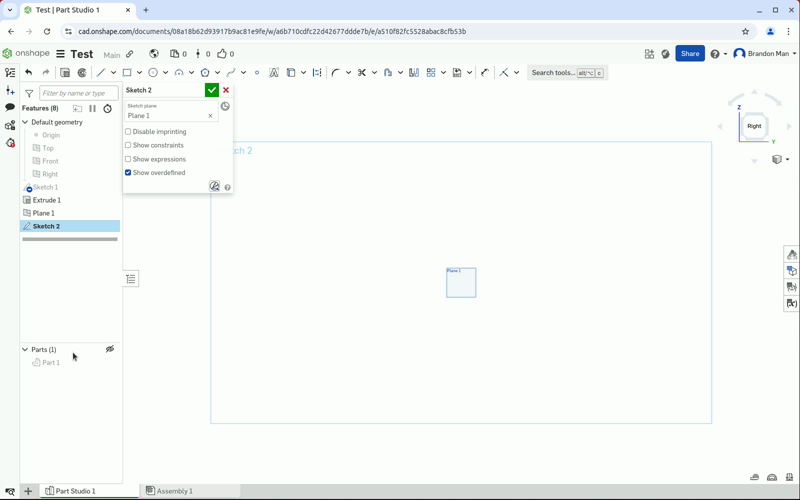
key(a)
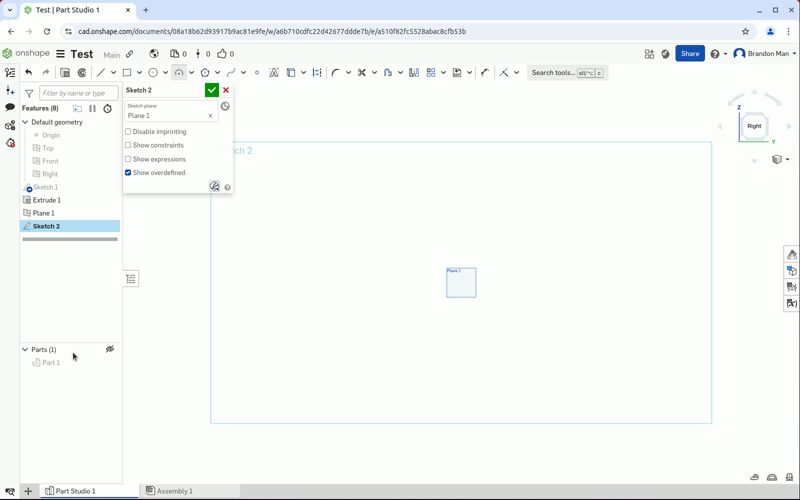
key_down(shift)
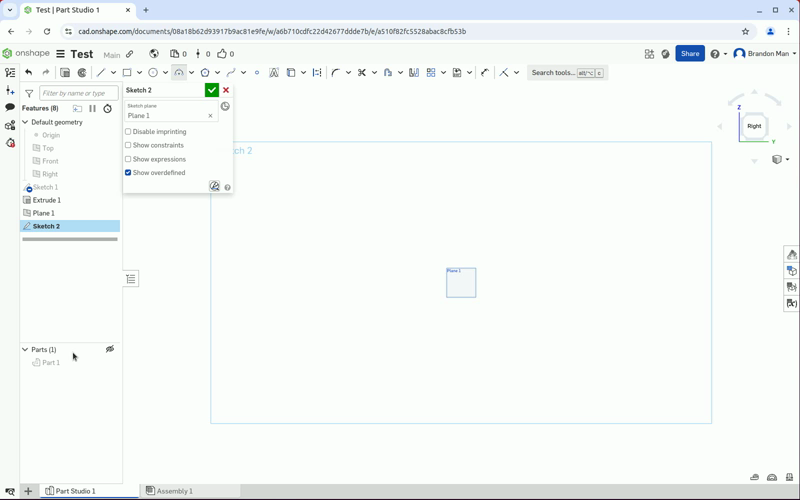
mouse_move(449, 239)
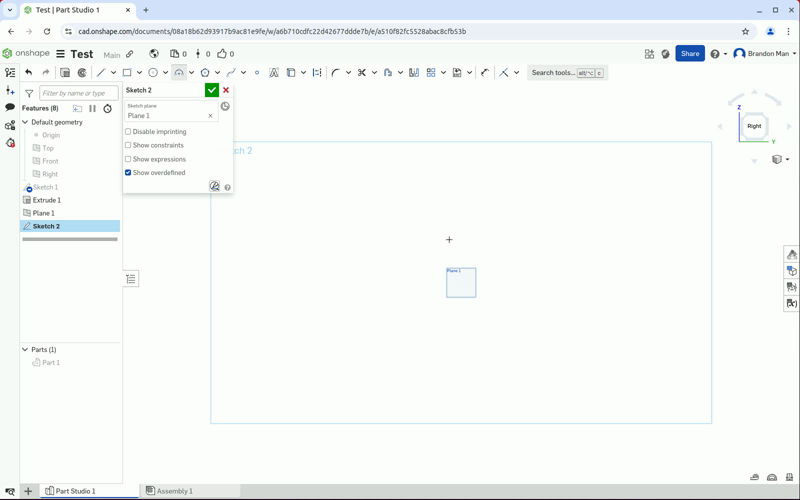
click(449, 239)
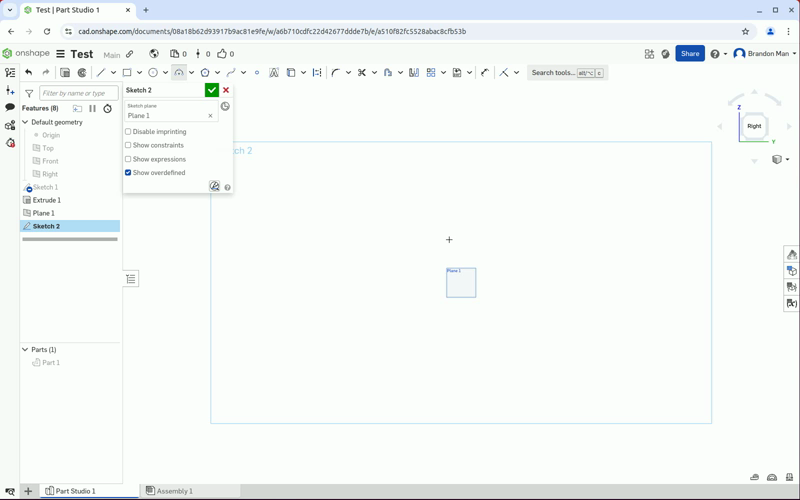
key_up(shift)
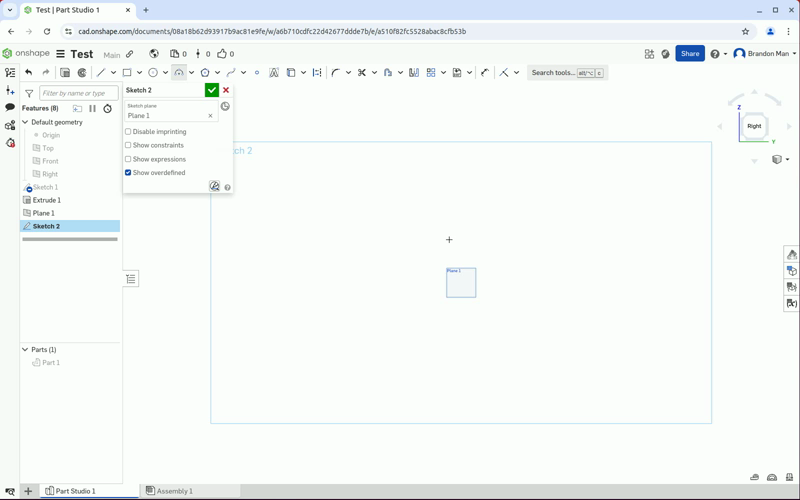
key_down(shift)
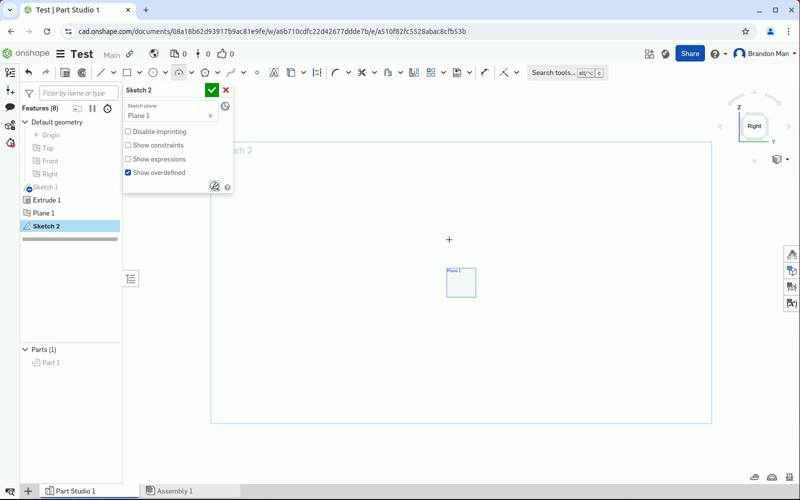
mouse_move(466, 239)
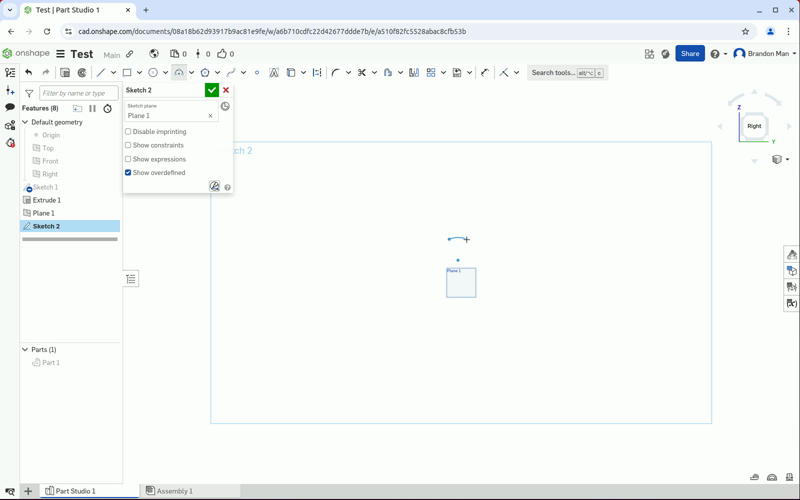
click(466, 239)
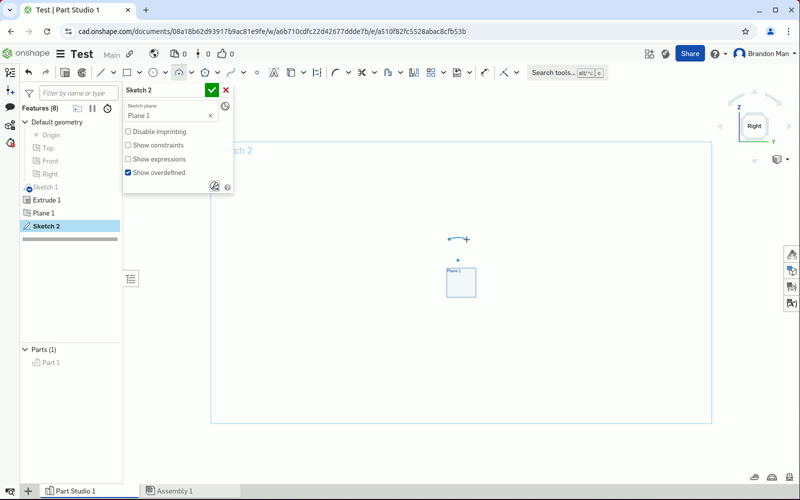
mouse_move(457, 281)
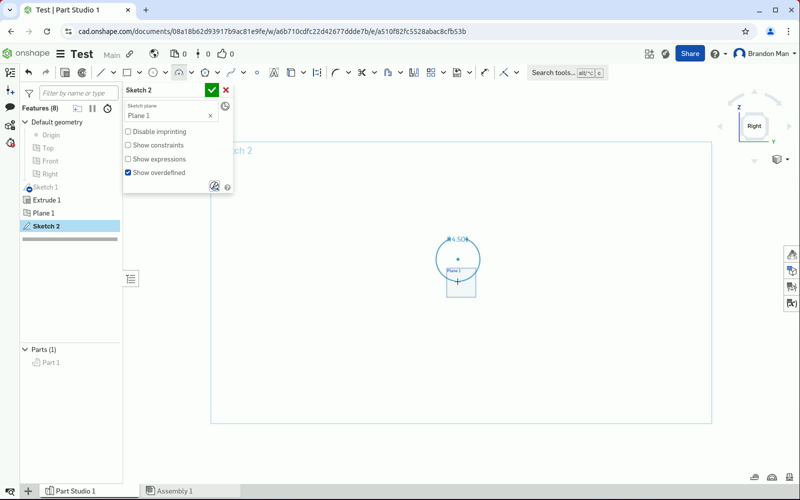
click(457, 281)
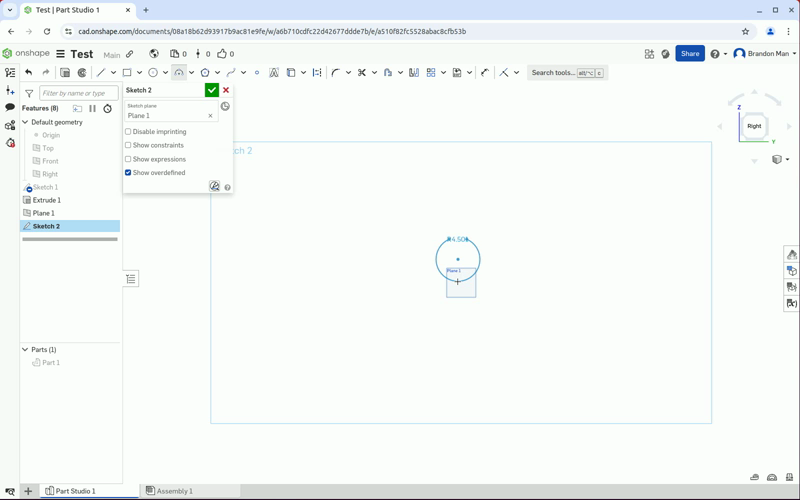
key_up(shift)
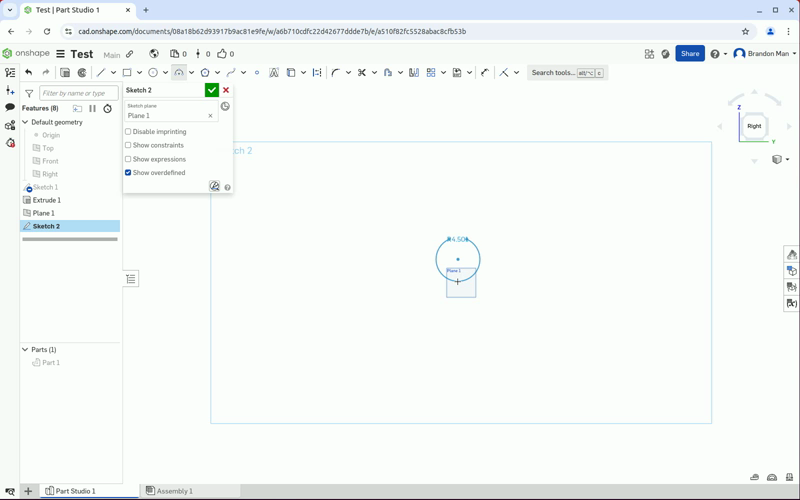
key(esc)
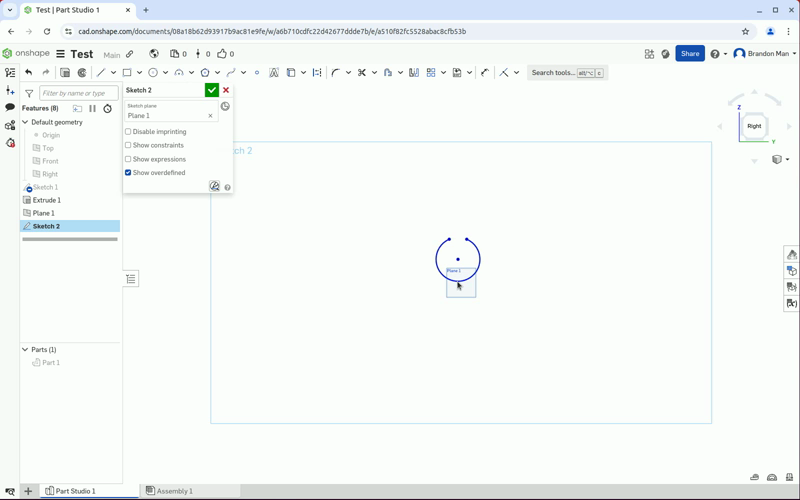
key(l)
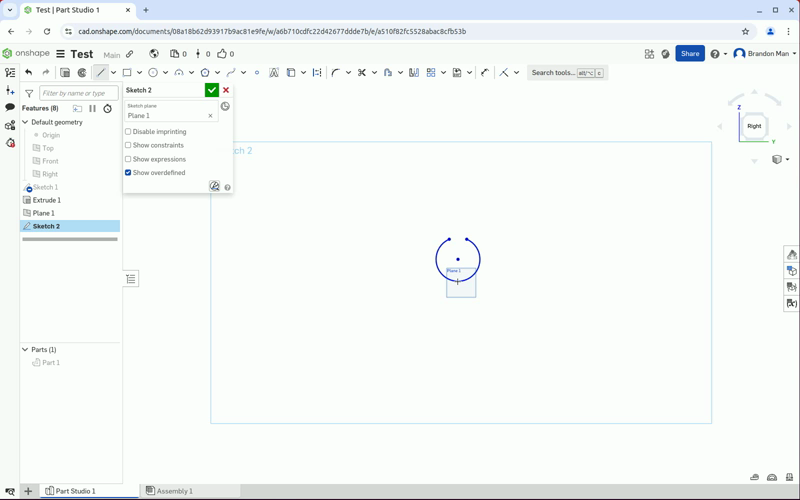
mouse_move(466, 239)
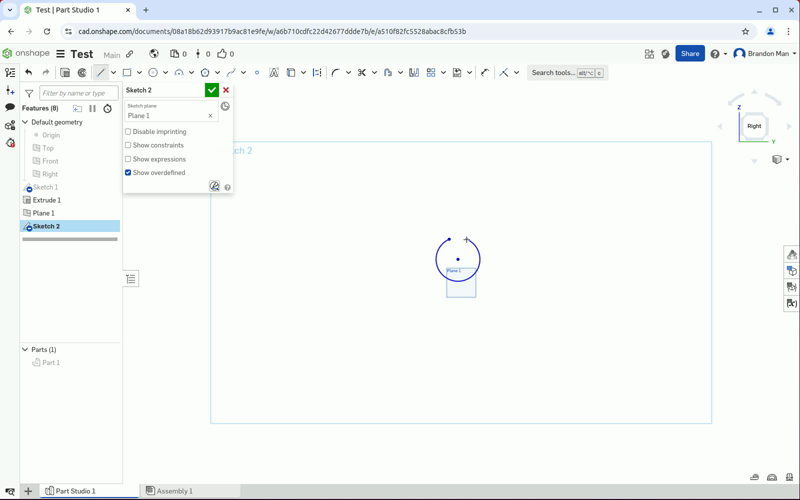
click(466, 239)
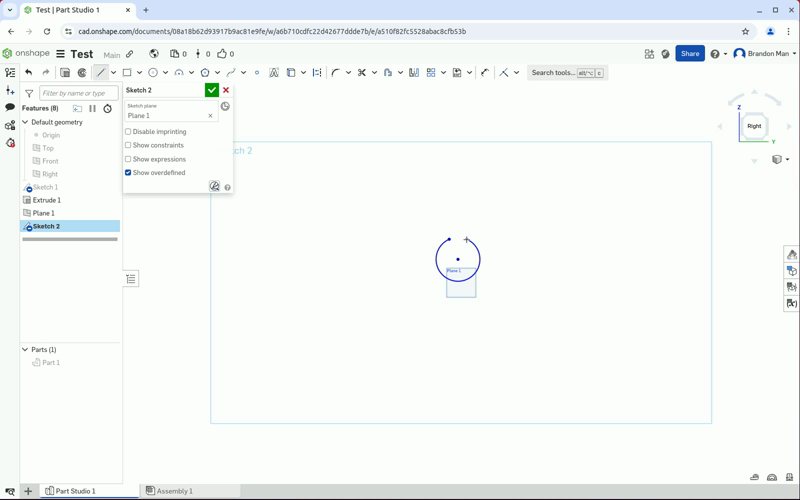
mouse_move(496, 239)
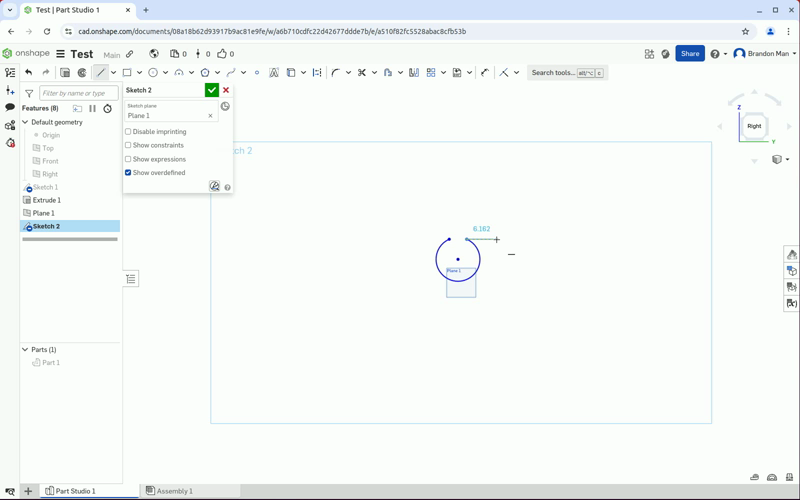
key_down(shift)
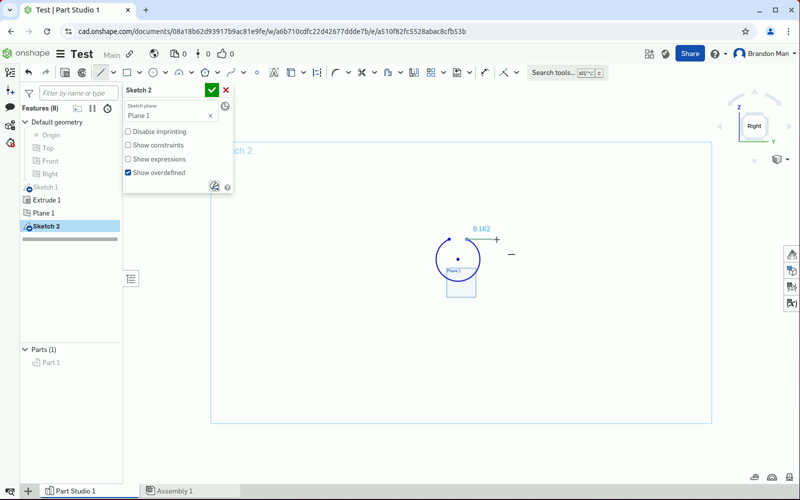
mouse_move(449, 239)
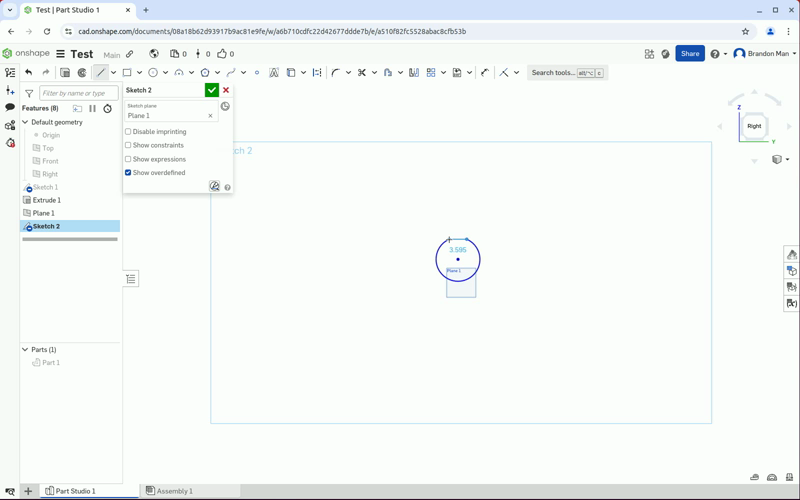
key_up(shift)
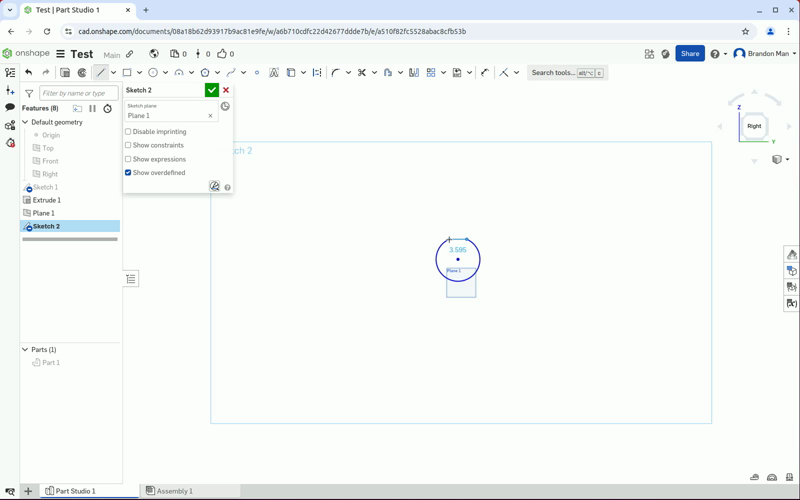
click(449, 239)
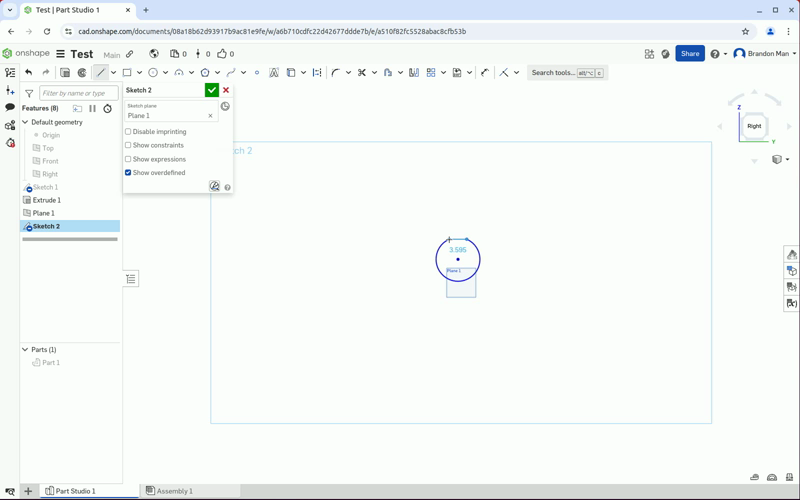
key(esc)
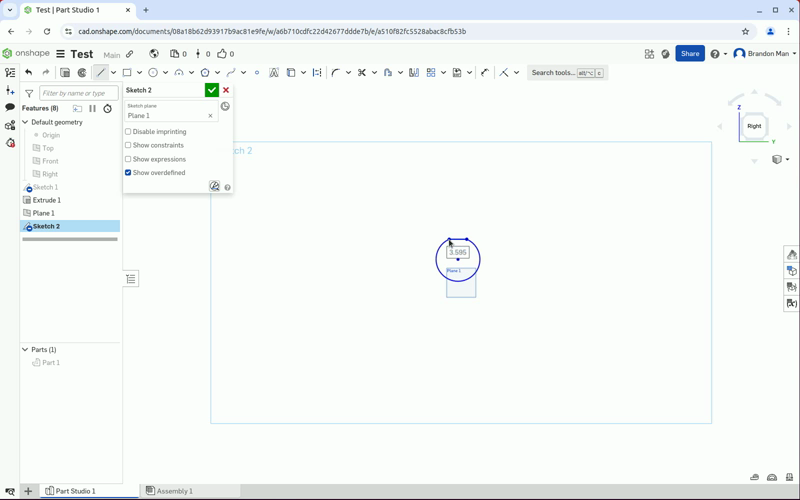
mouse_move(453, 254)
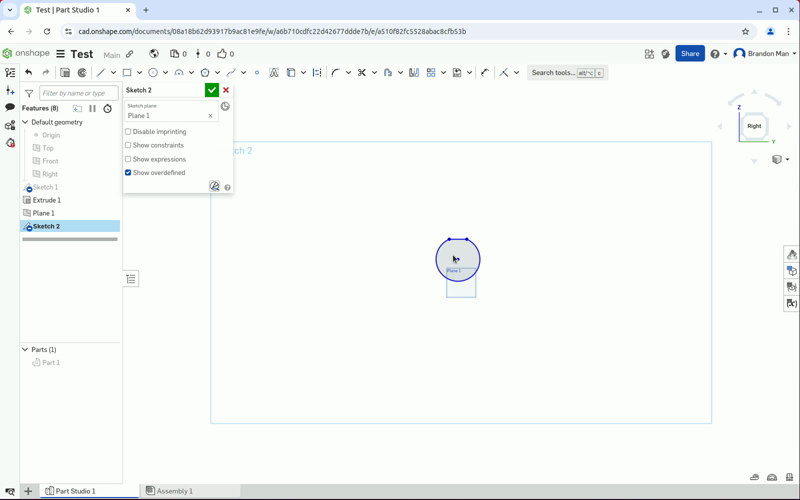
scroll(6)
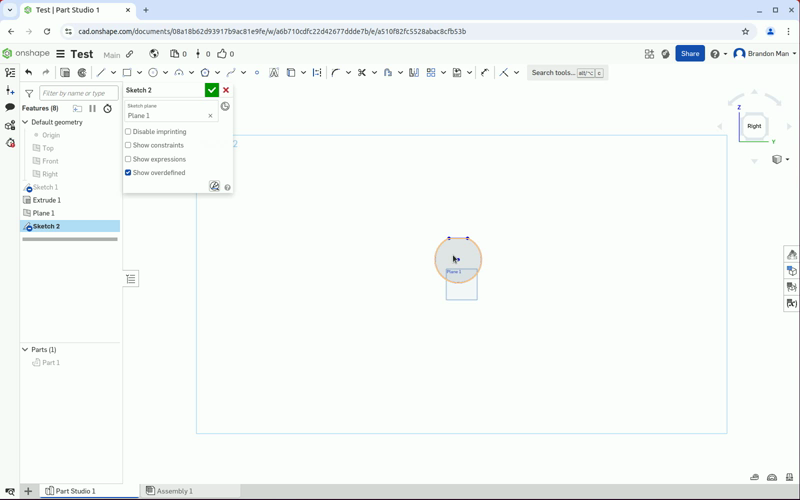
scroll(6)
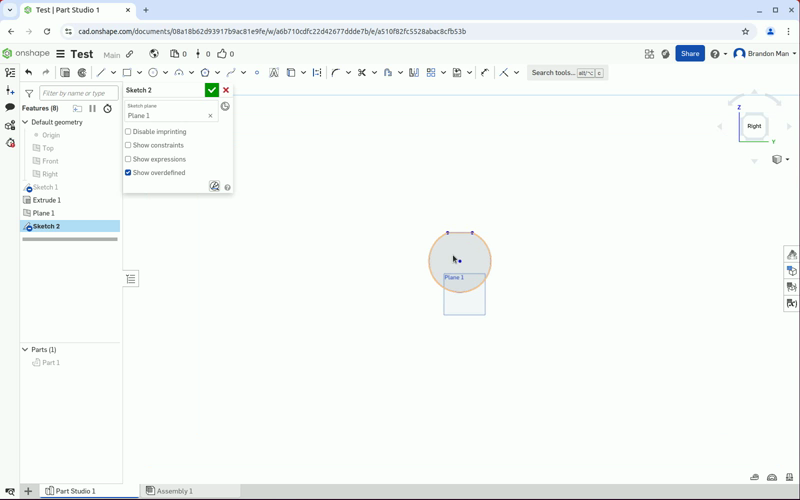
scroll(6)
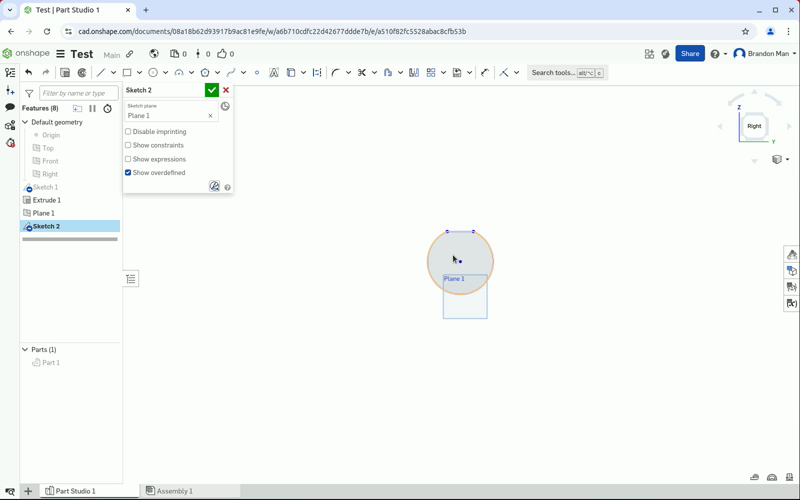
scroll(6)
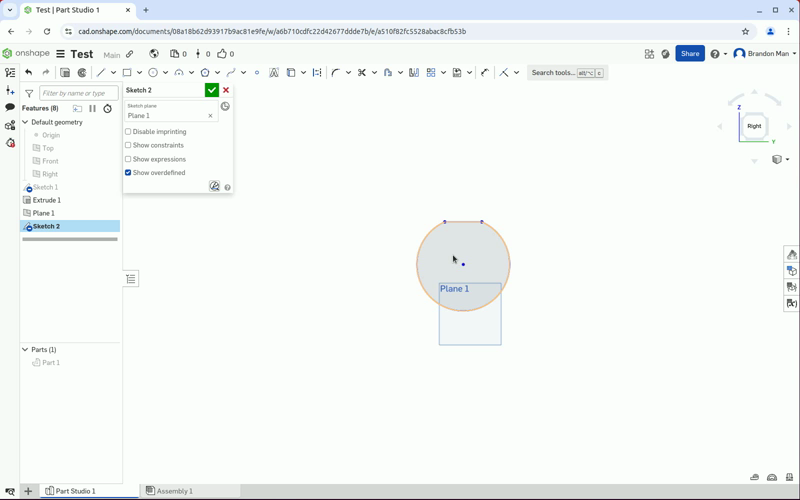
scroll(6)
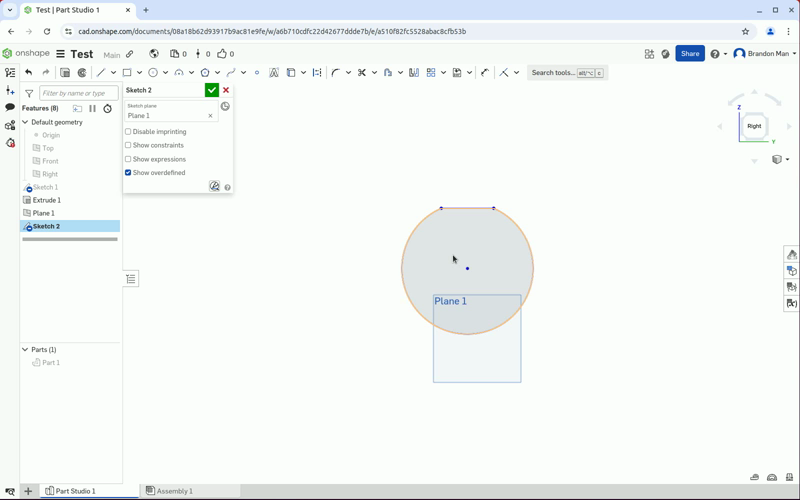
scroll(6)
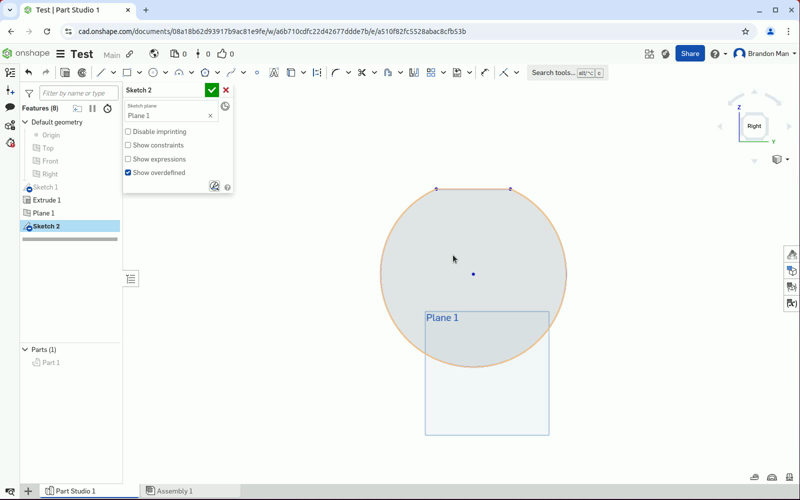
scroll(6)
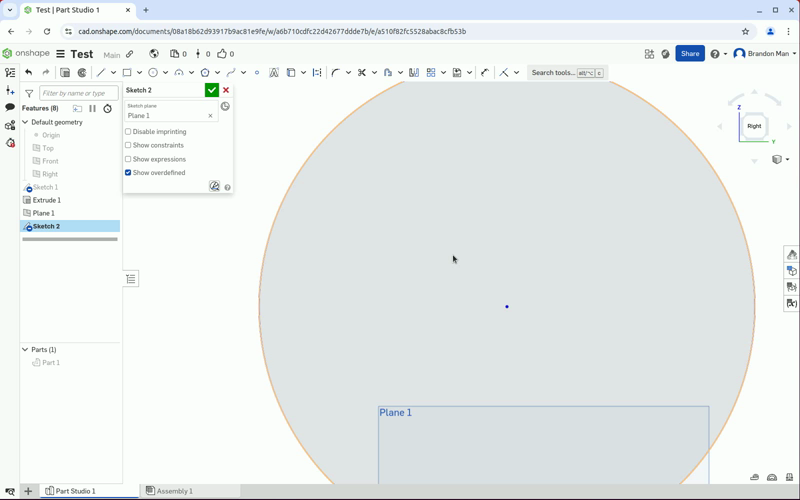
click(453, 254)
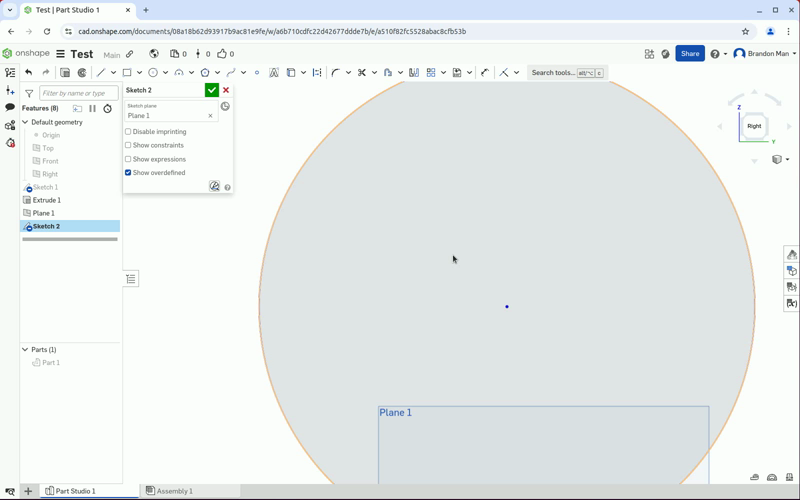
scroll(-6)
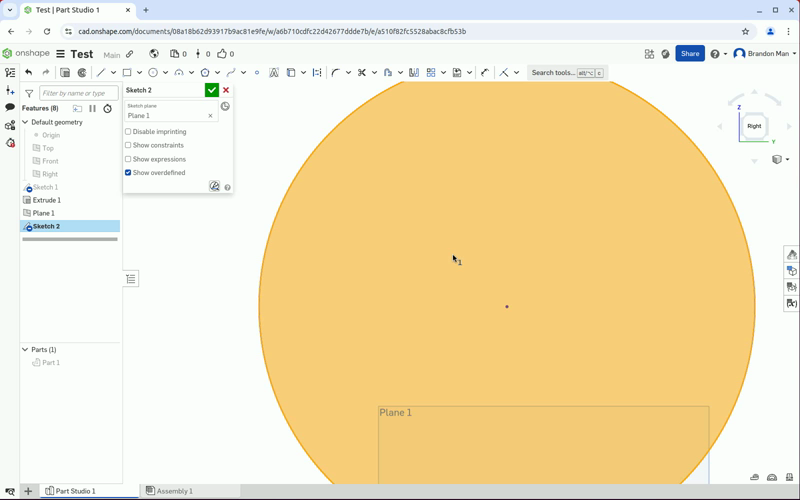
scroll(-6)
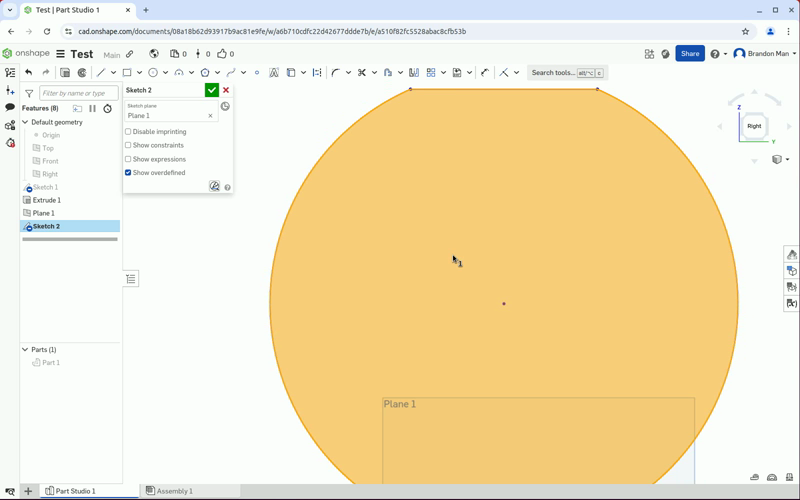
scroll(-6)
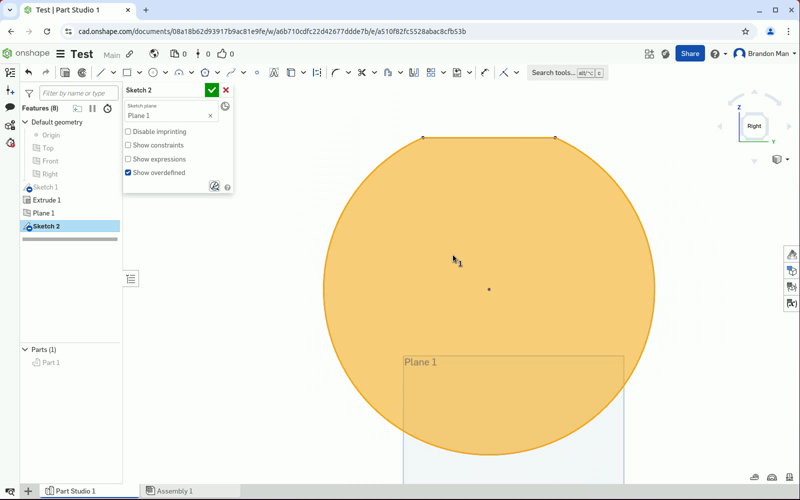
scroll(-6)
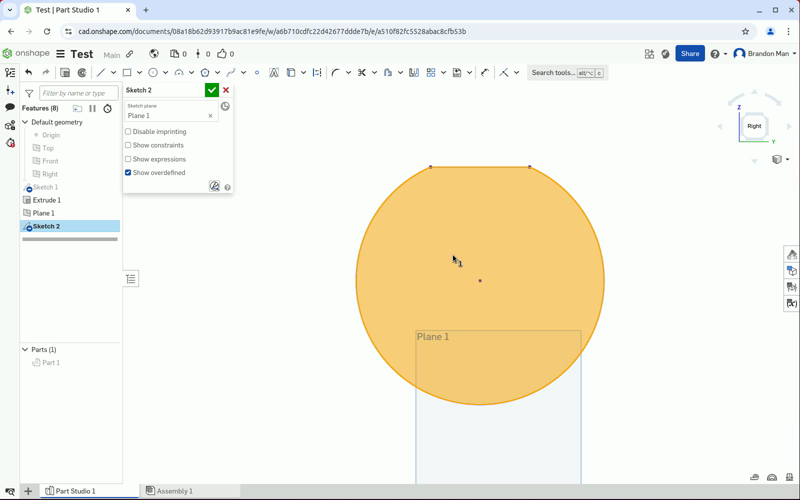
scroll(-6)
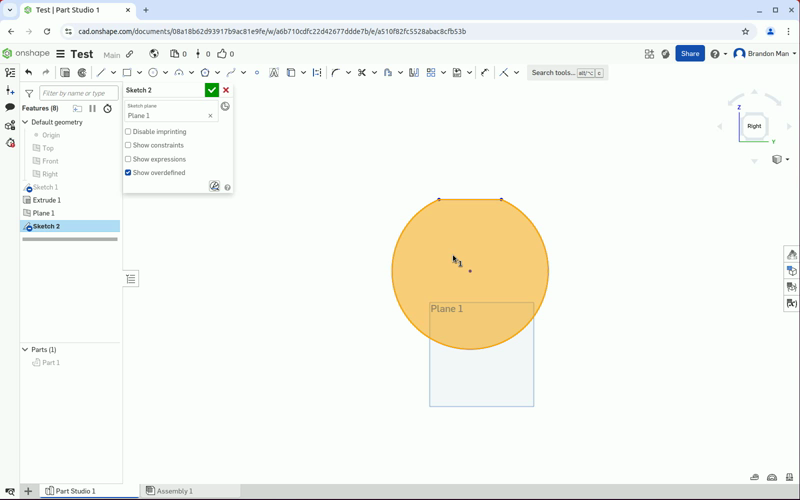
scroll(-6)
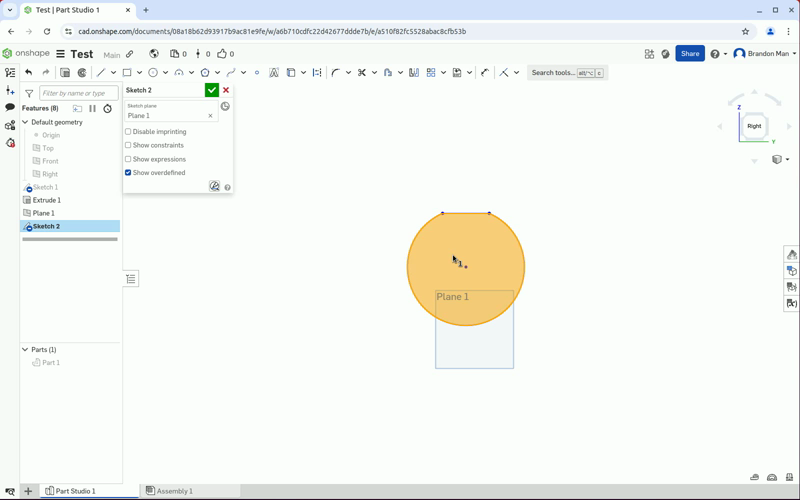
scroll(-6)
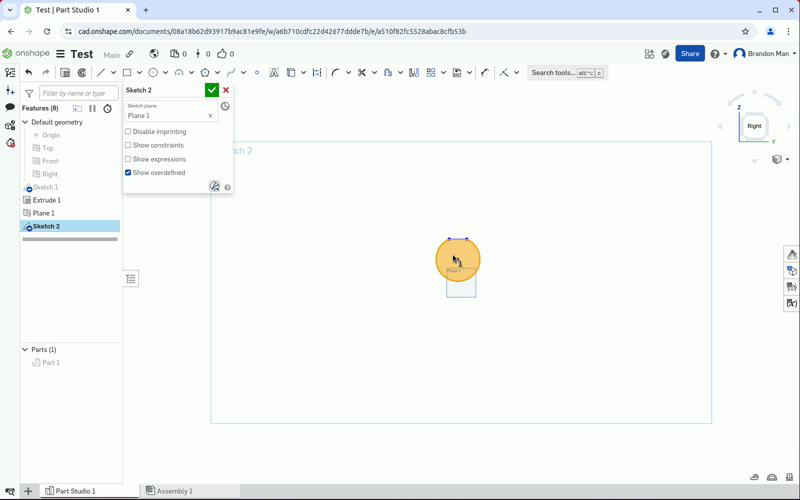
mouse_move(73, 352)
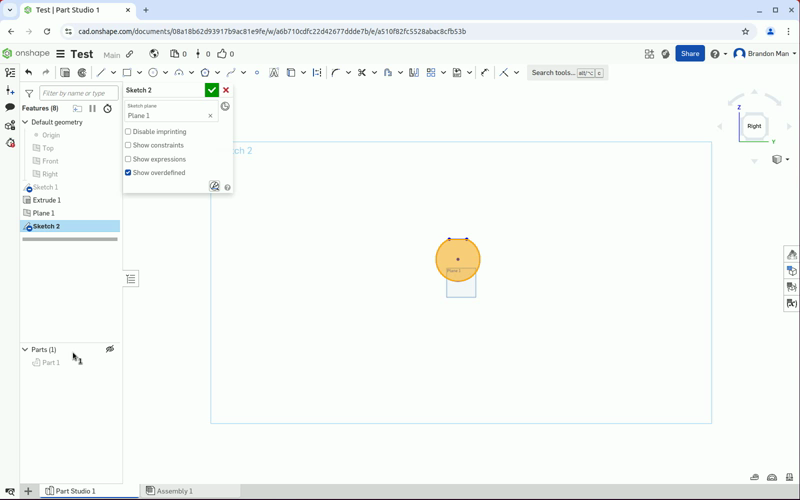
key(shift+y)
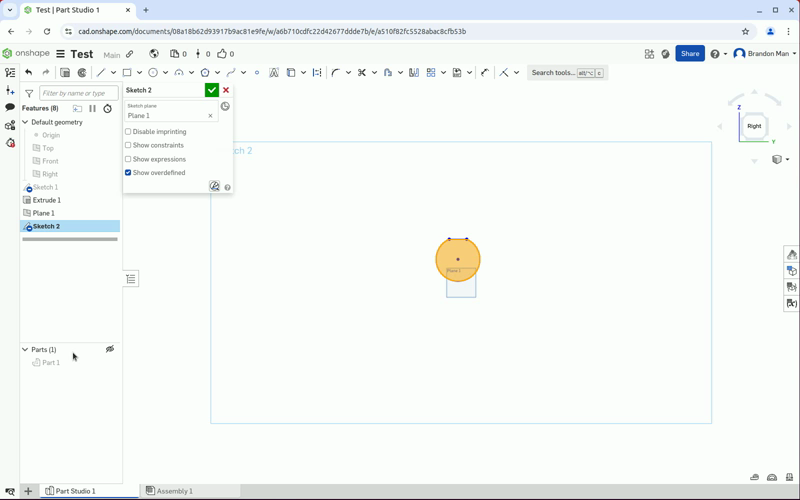
key(shift+e)
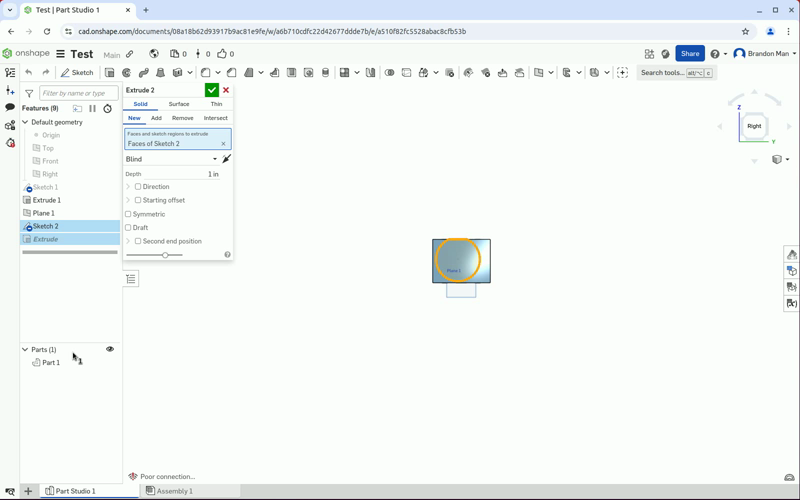
mouse_move(143, 106)
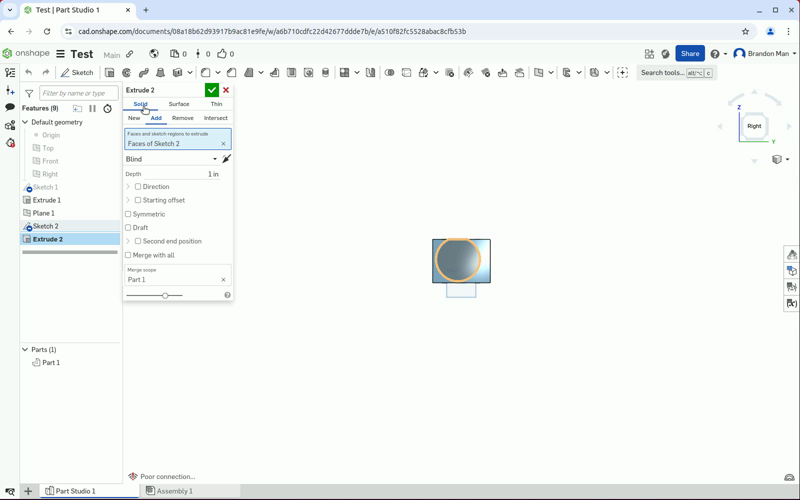
click(143, 106)
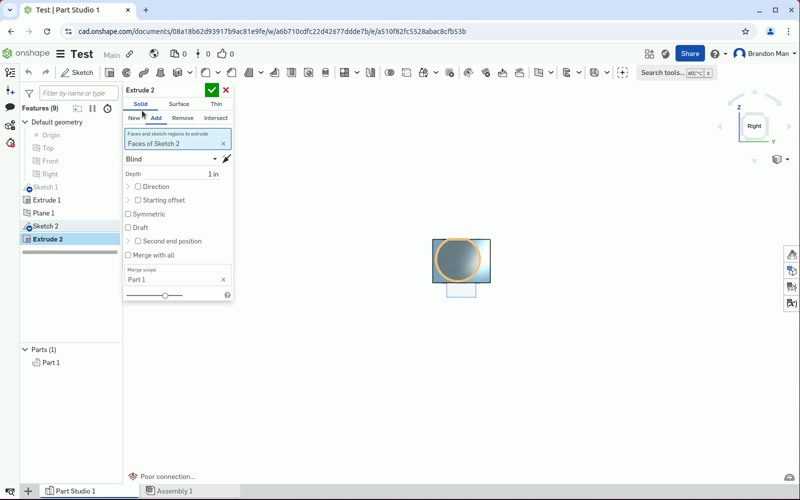
mouse_move(137, 120)
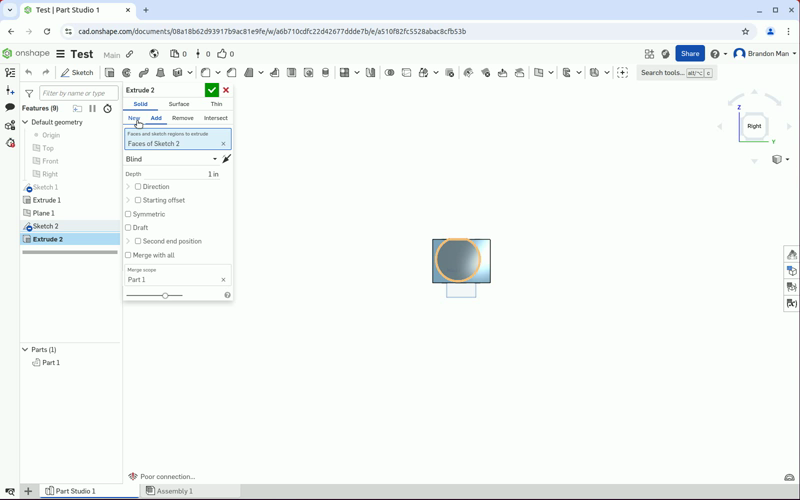
click(137, 120)
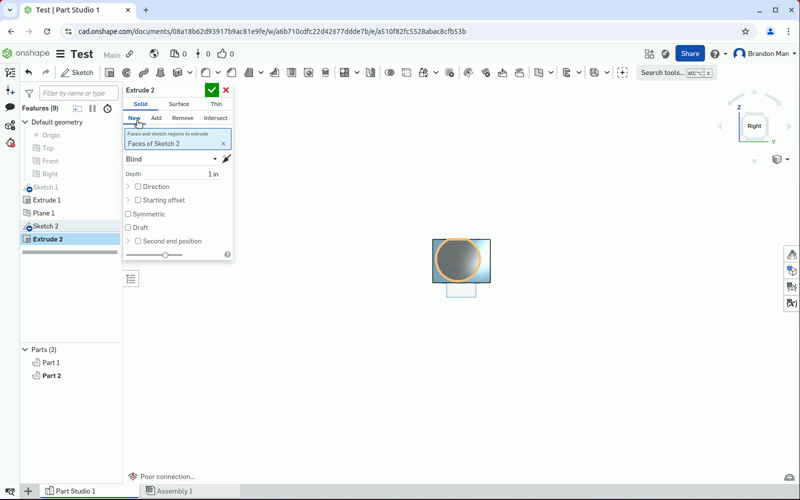
key(tab, 4)
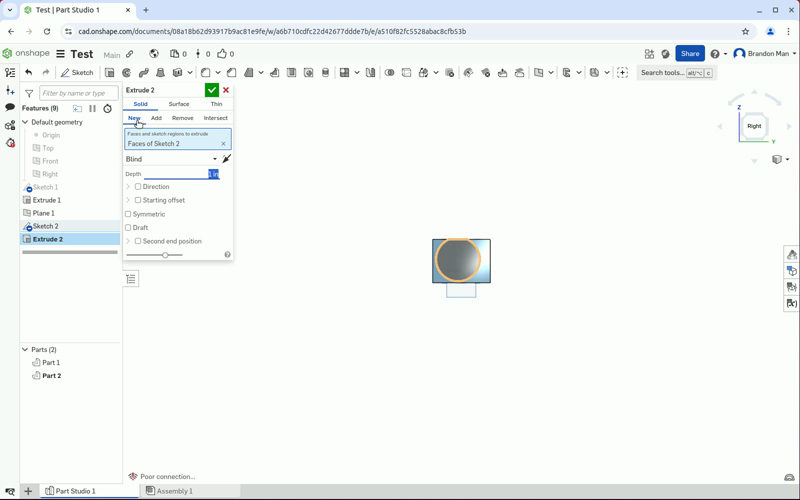
text(14.683)
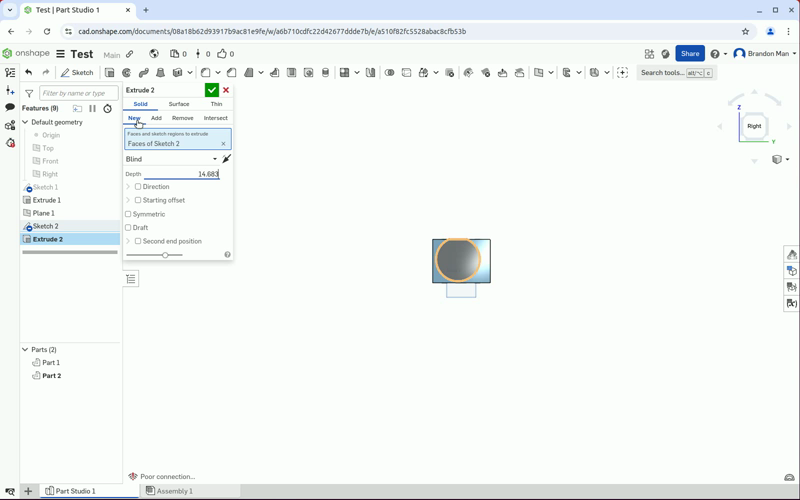
key(enter)
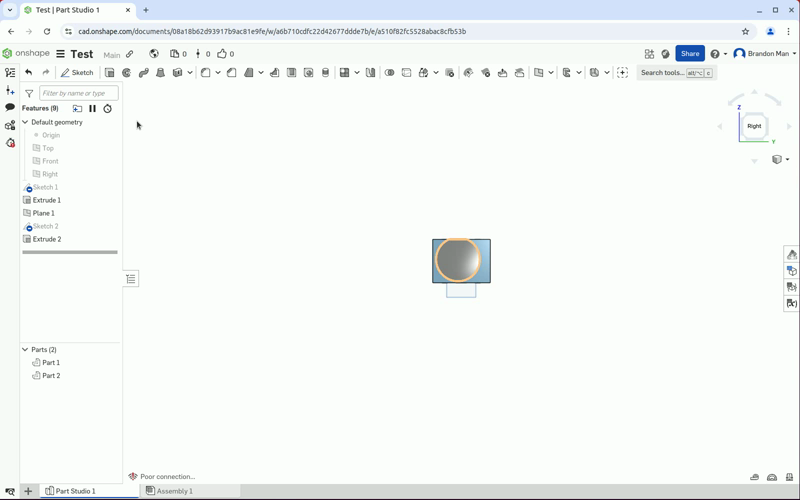
key(shift+h)
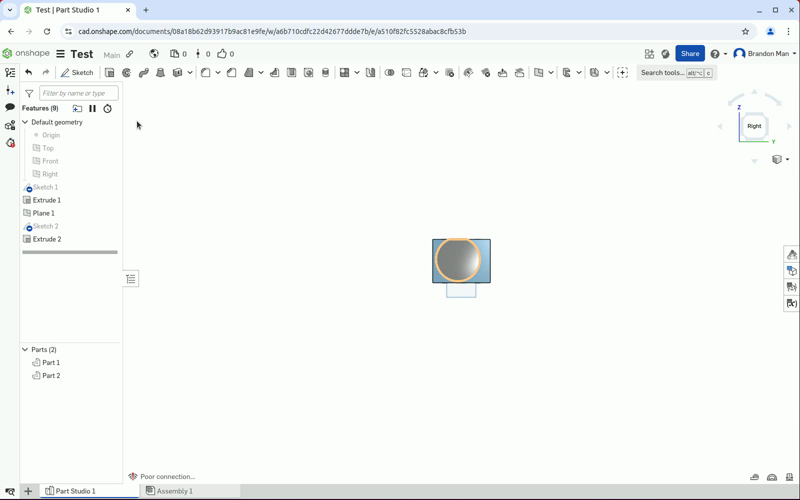
key(shift+h)
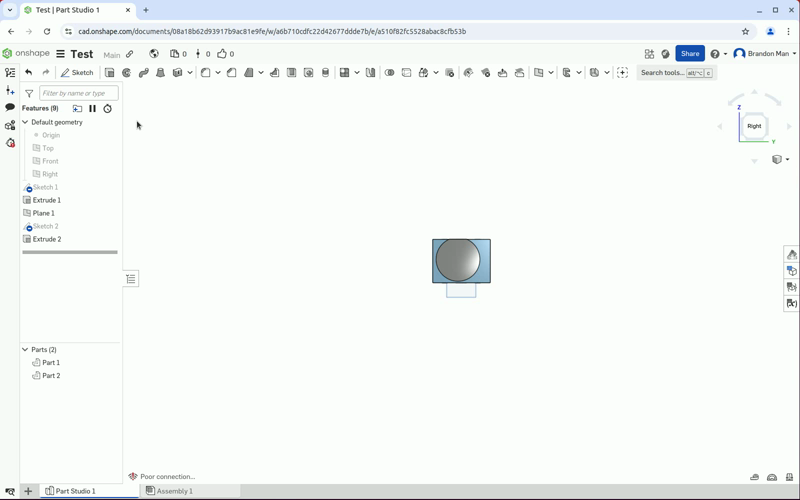
mouse_move(73, 189)
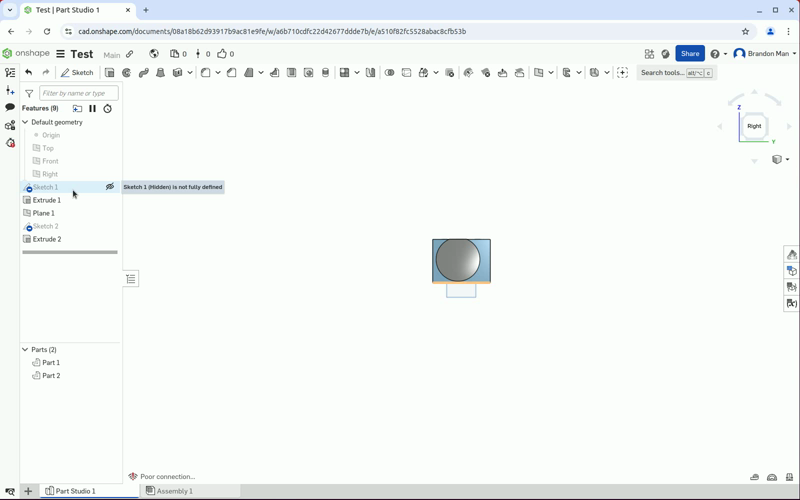
click(73, 189)
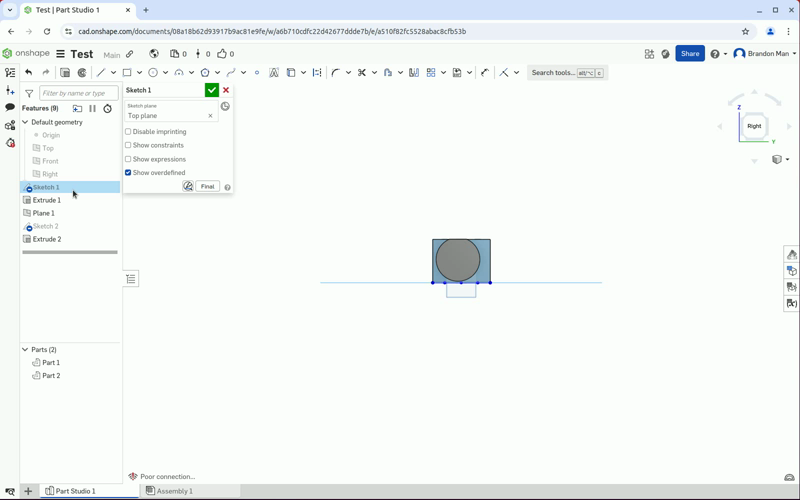
mouse_move(229, 92)
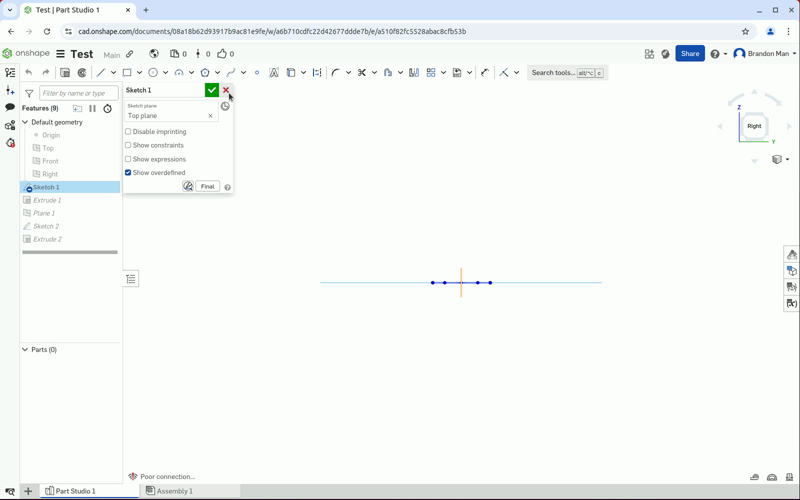
click(229, 92)
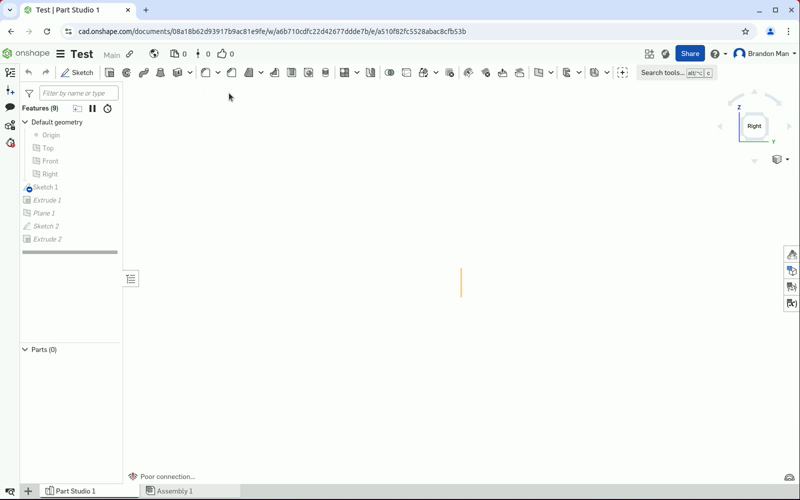
key(shift+s)
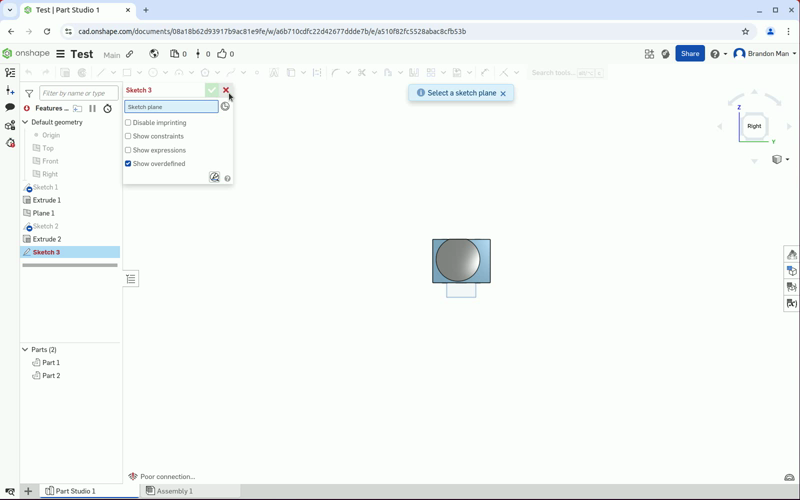
mouse_move(73, 215)
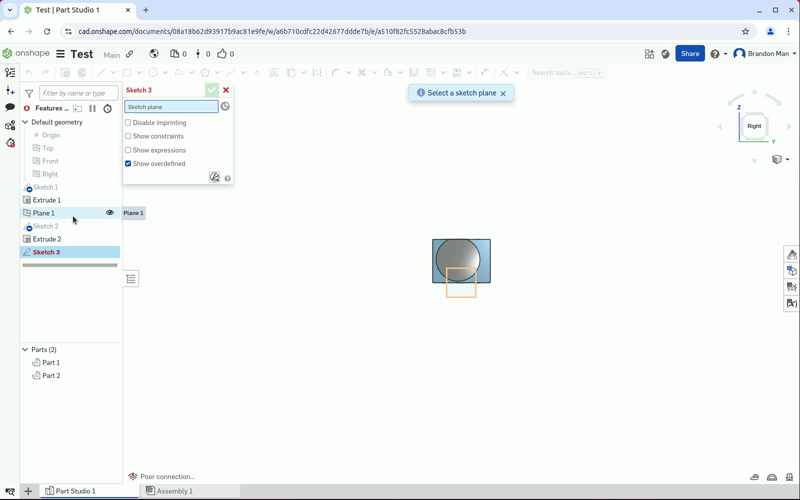
click(73, 215)
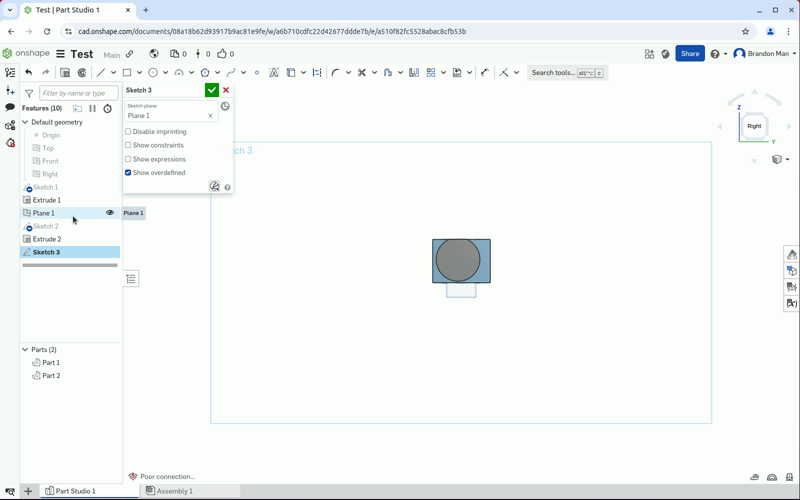
mouse_move(73, 352)
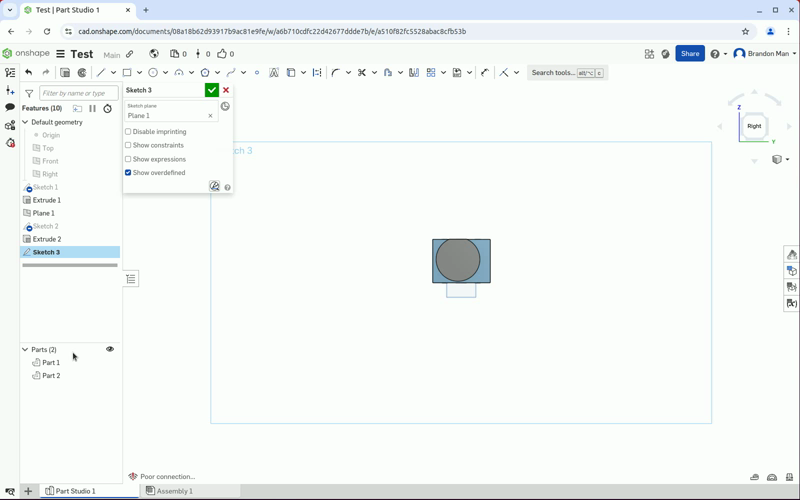
key(y)
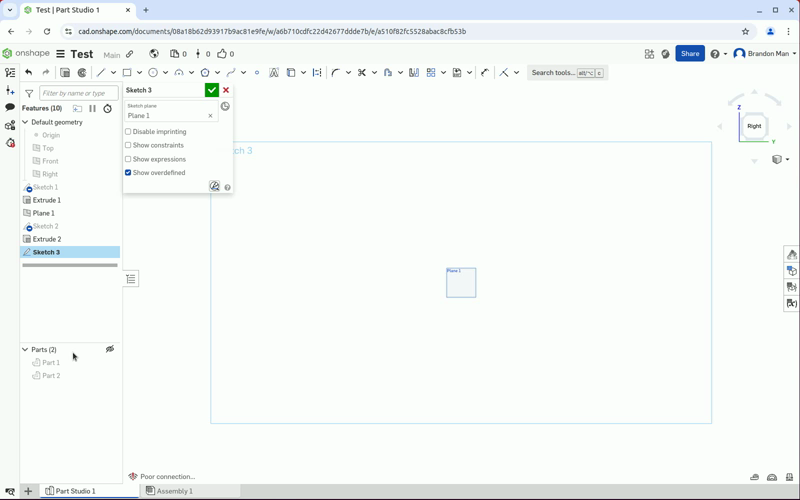
key(l)
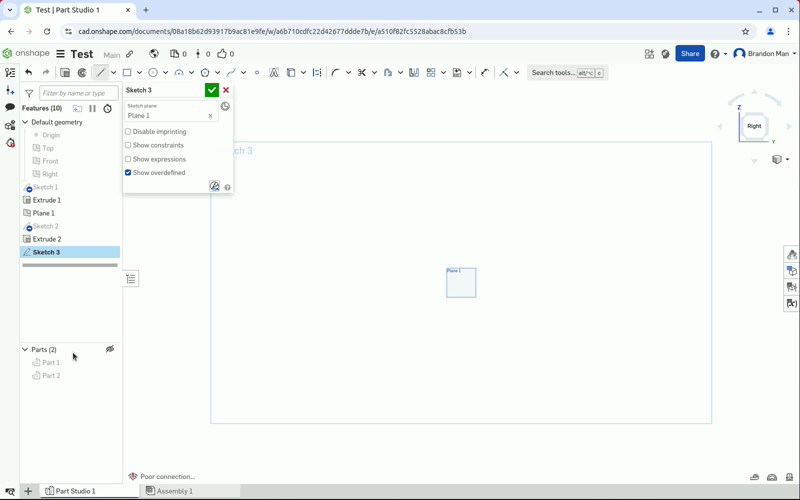
key_down(shift)
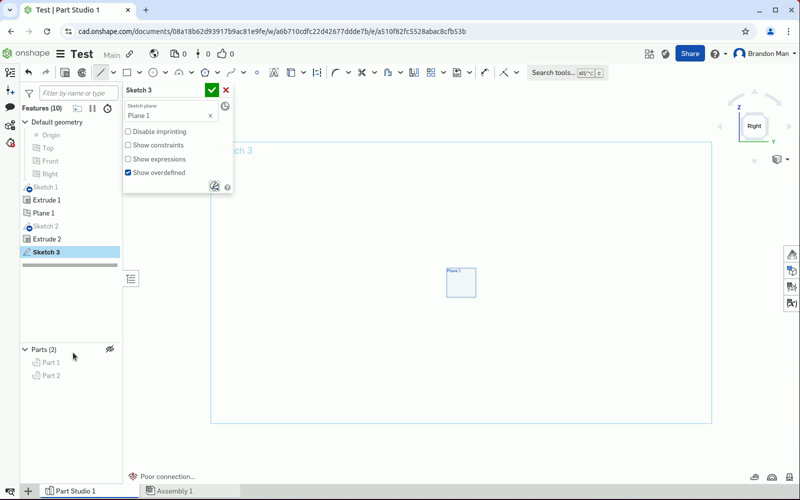
mouse_move(449, 239)
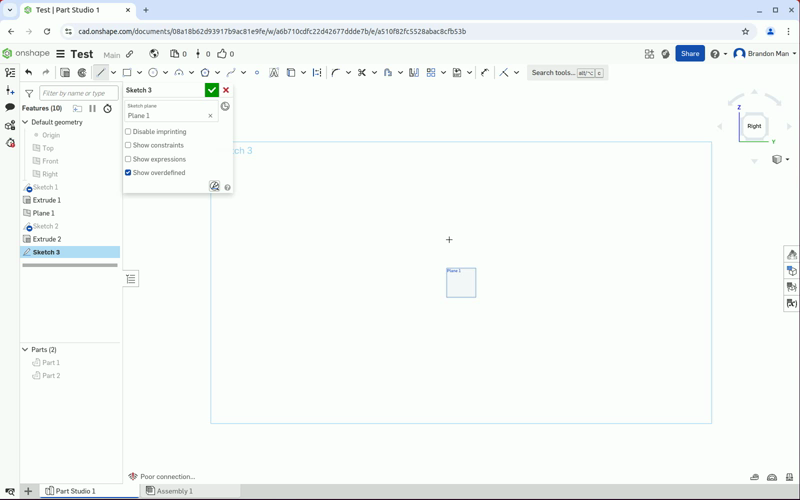
click(449, 239)
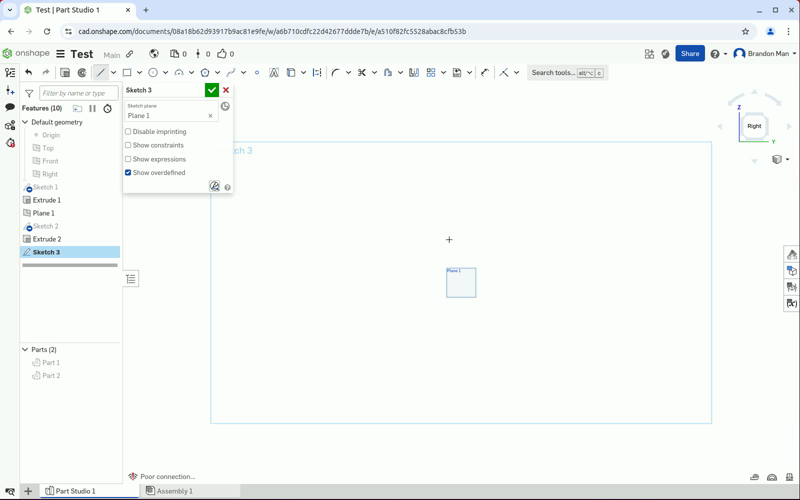
key_up(shift)
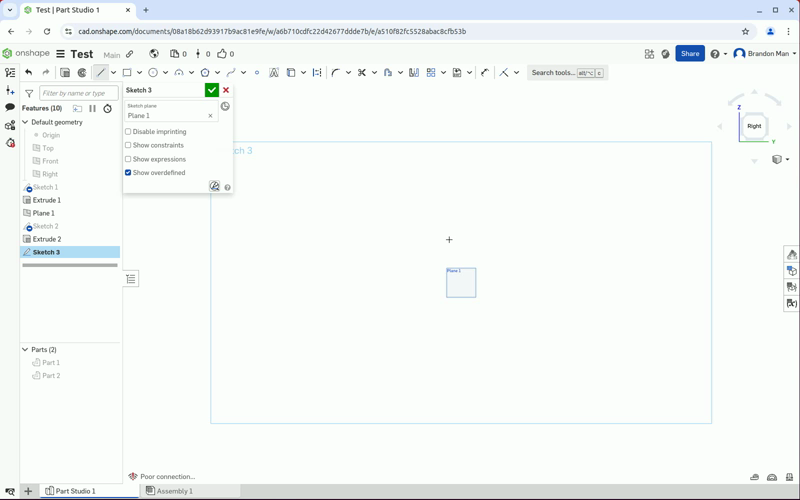
key_down(shift)
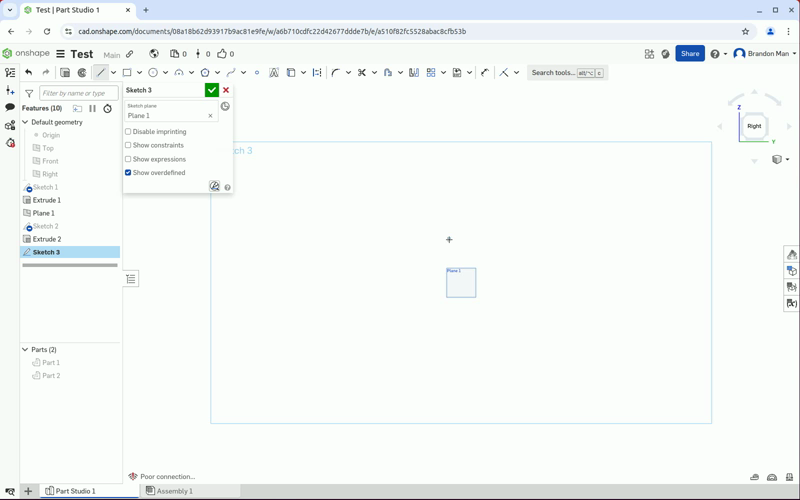
mouse_move(479, 239)
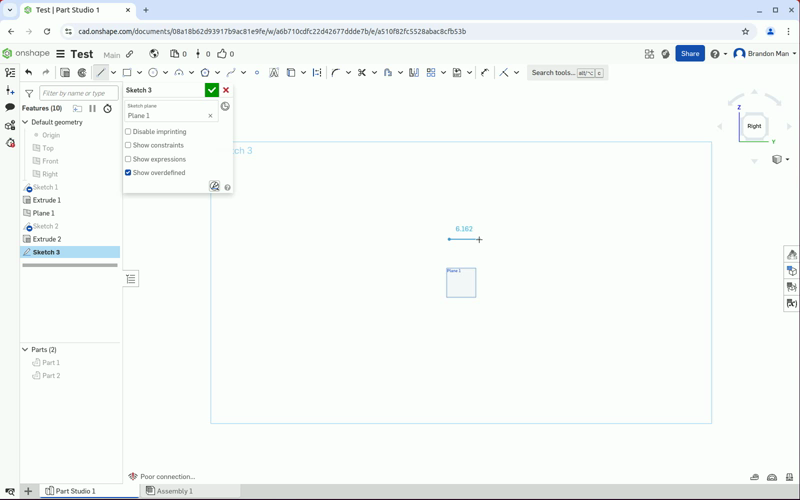
mouse_move(467, 239)
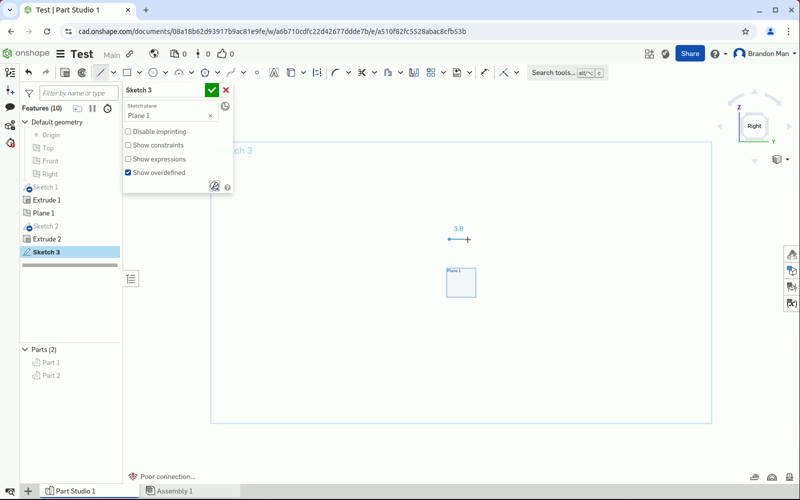
click(467, 239)
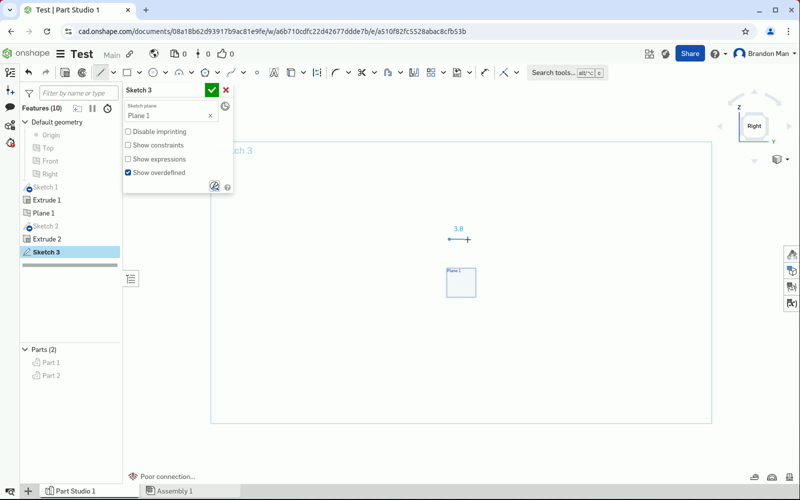
key_up(shift)
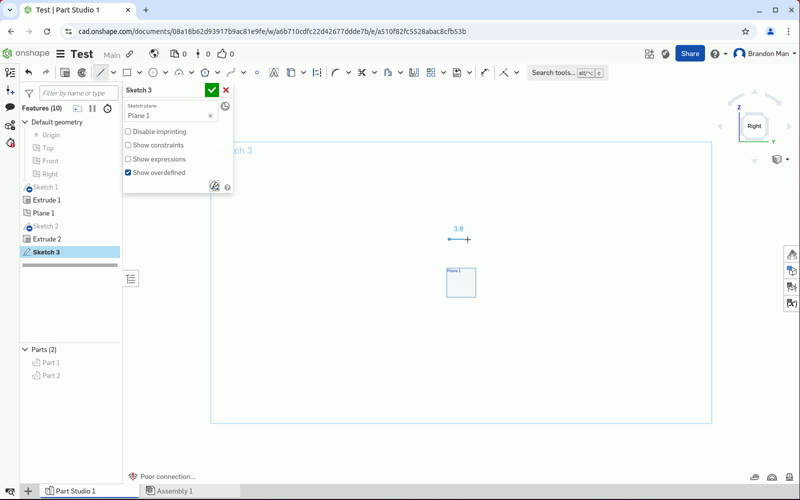
key(esc)
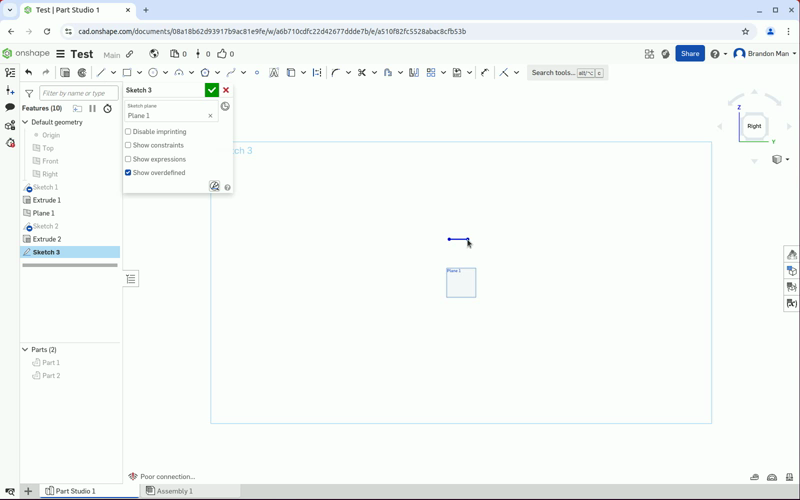
key(a)
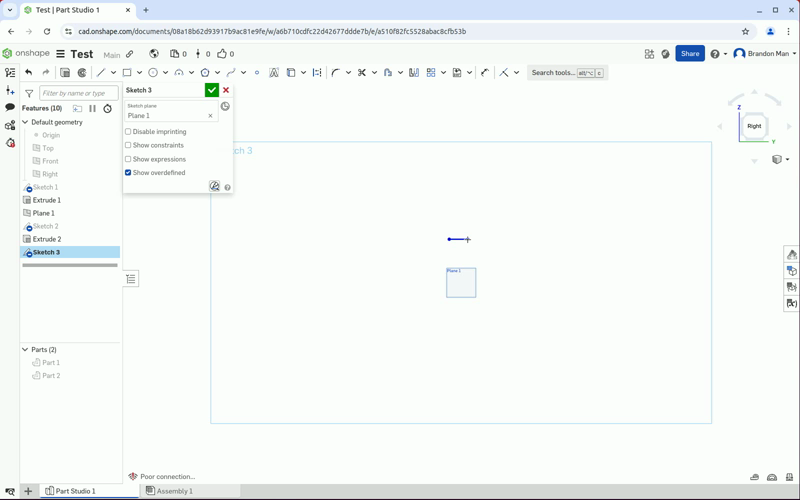
mouse_move(467, 239)
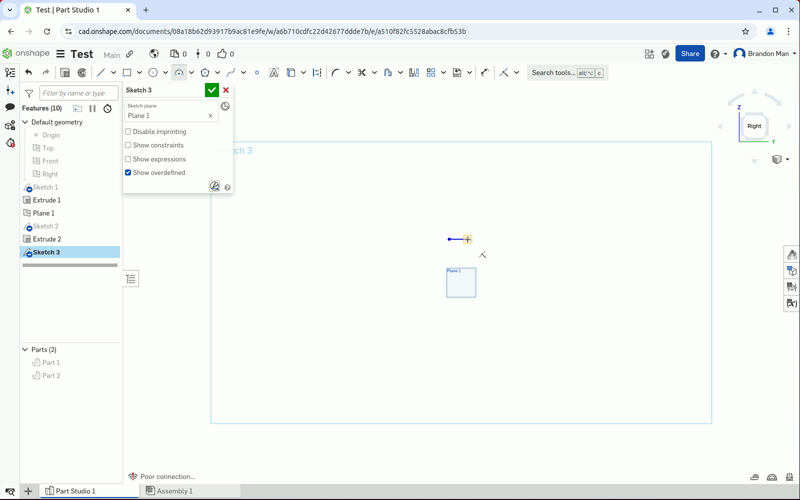
click(467, 239)
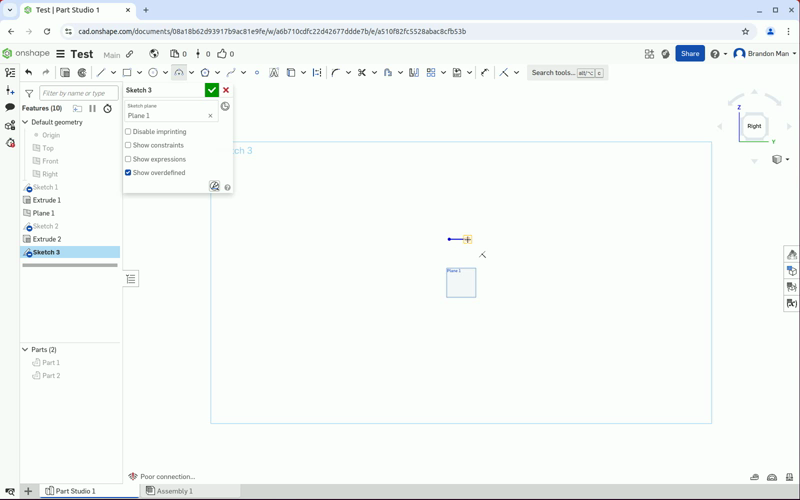
mouse_move(449, 239)
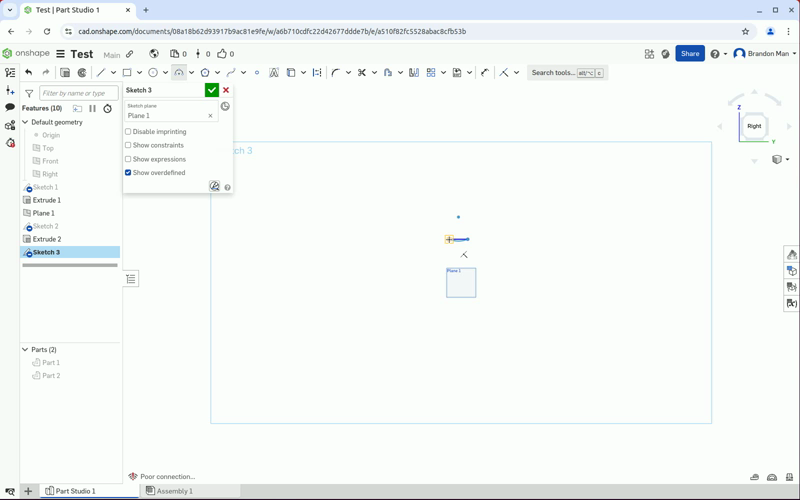
click(449, 239)
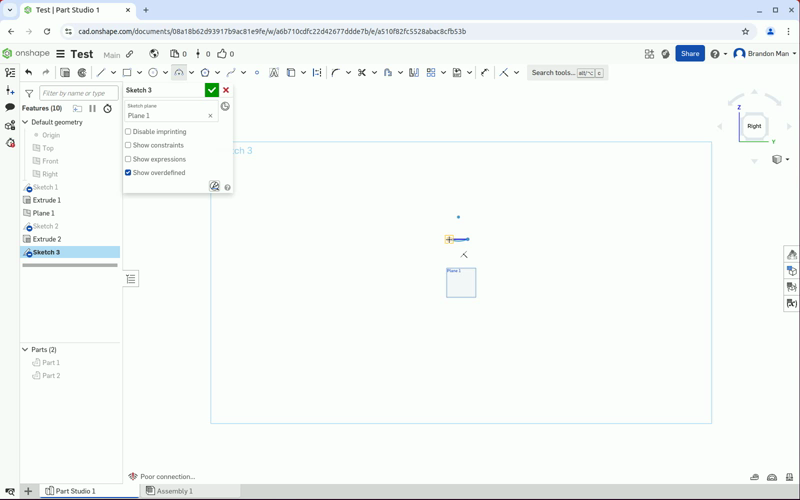
key_down(shift)
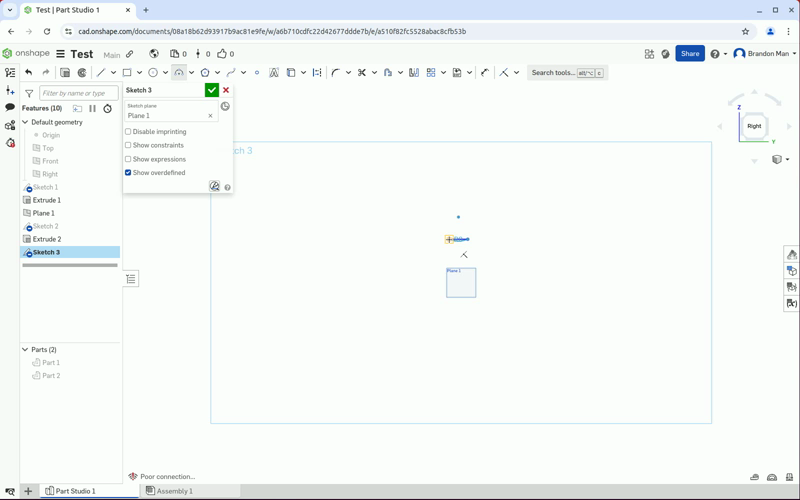
mouse_move(458, 237)
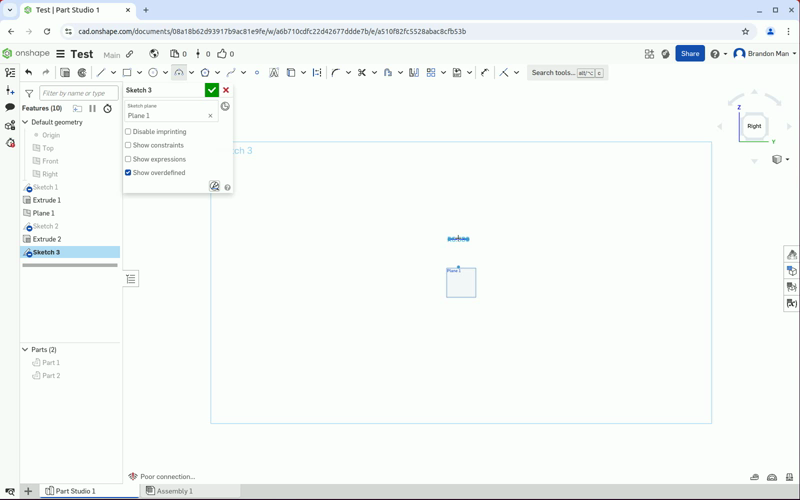
click(458, 237)
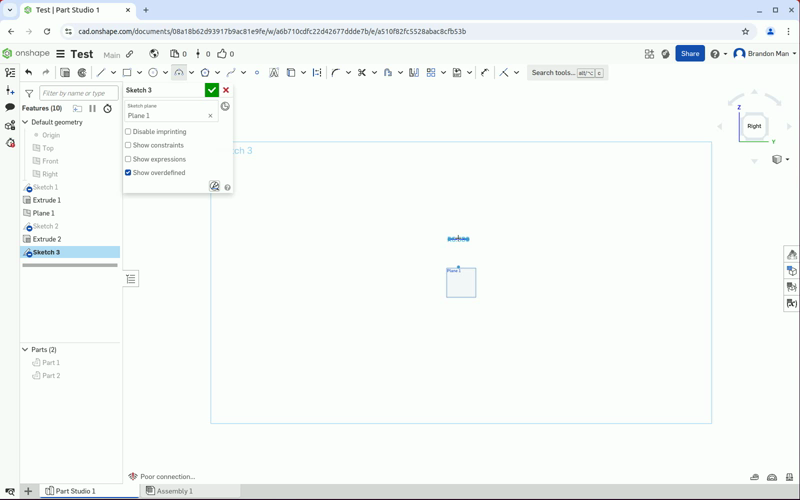
key_up(shift)
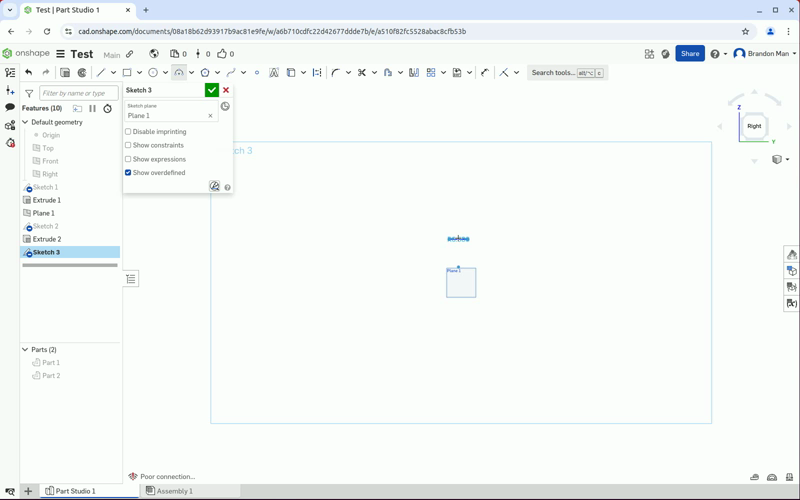
key(esc)
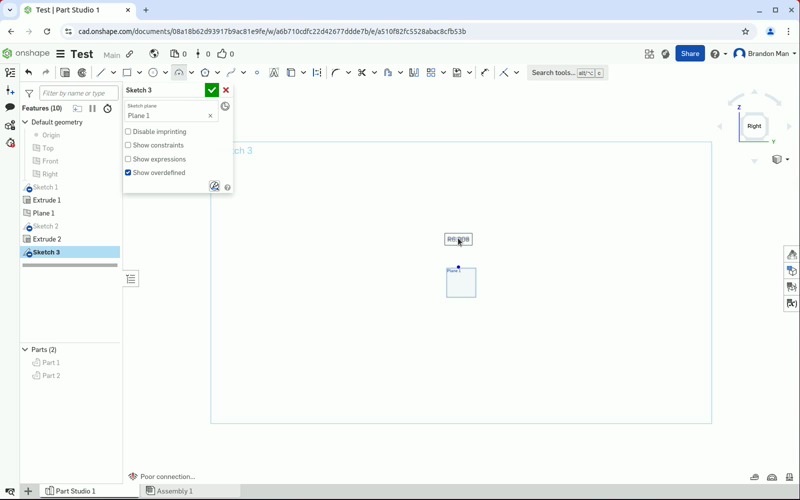
mouse_move(460, 238)
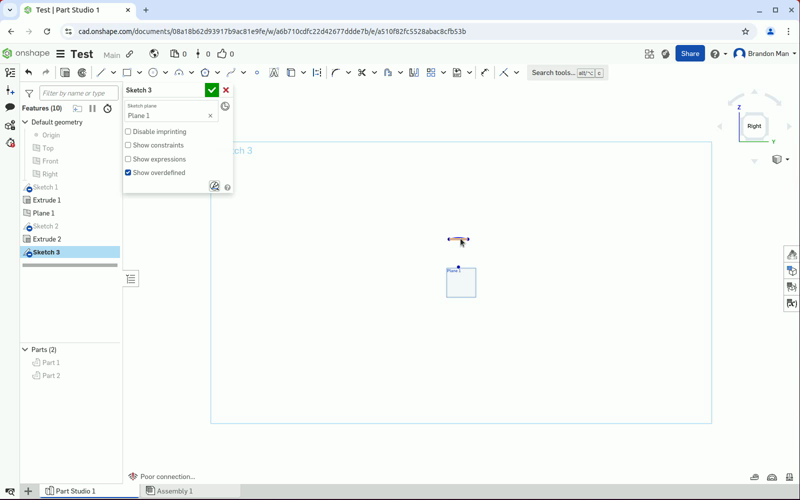
scroll(6)
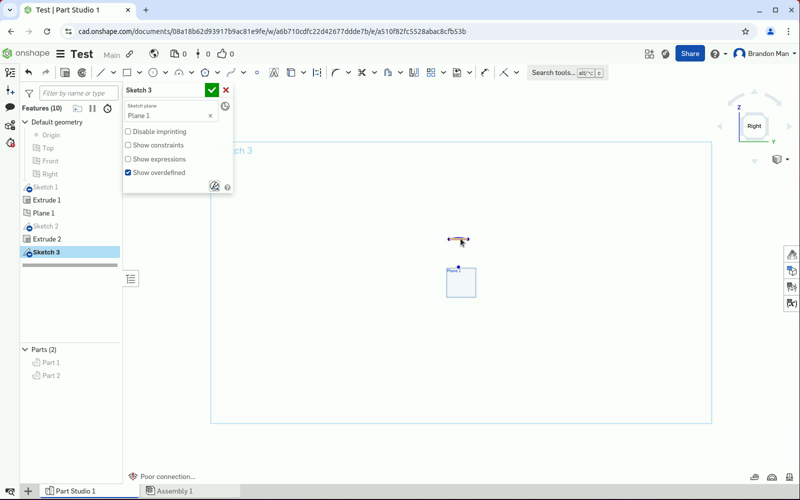
scroll(6)
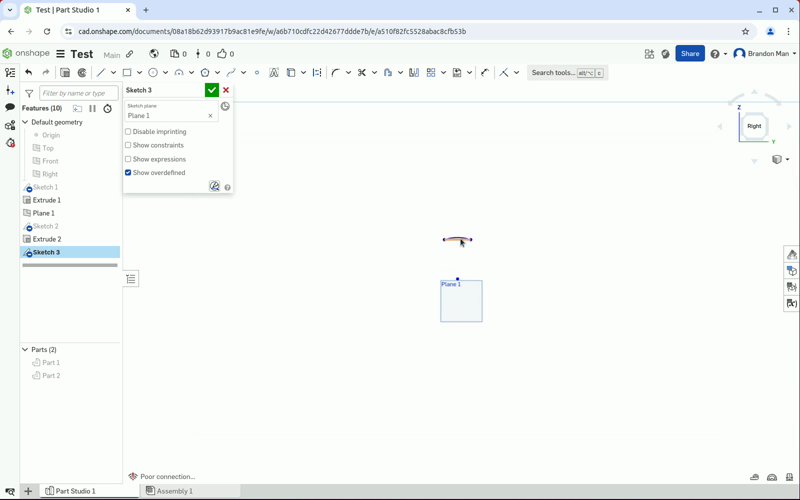
scroll(6)
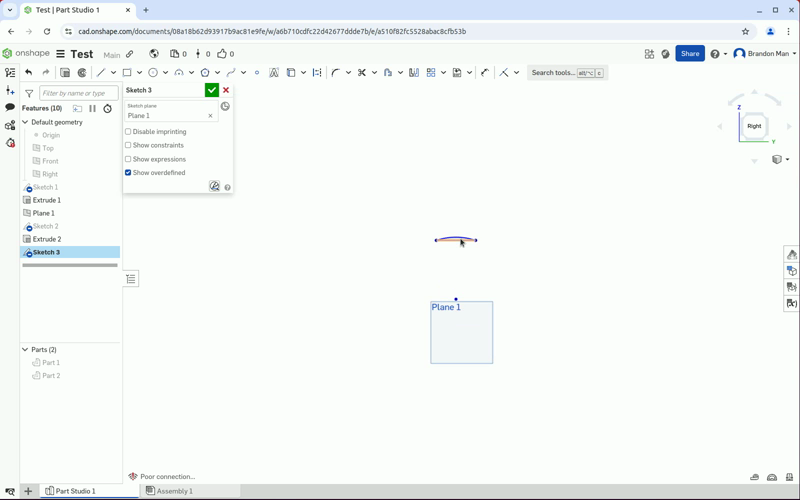
scroll(6)
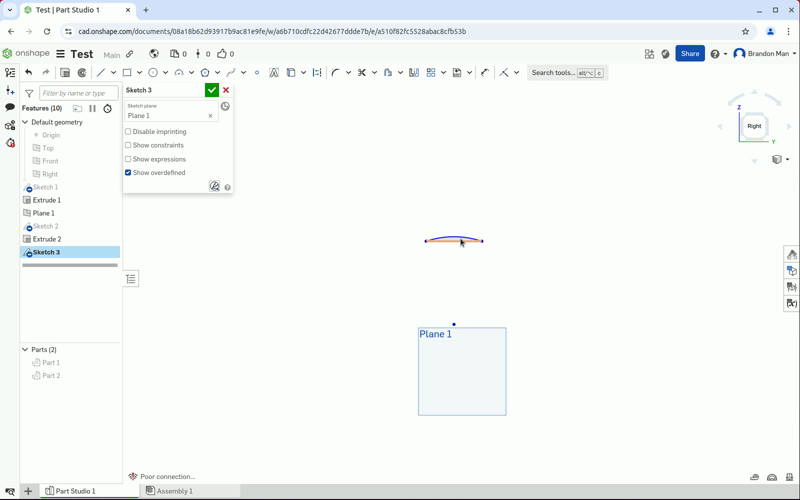
scroll(6)
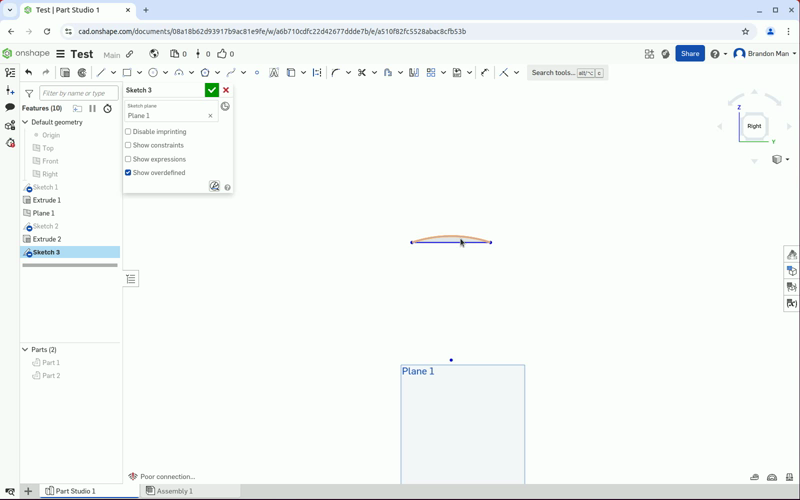
scroll(6)
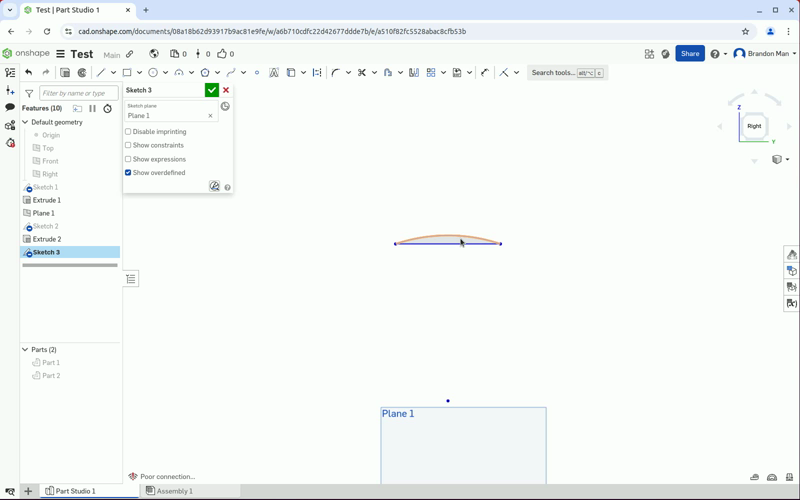
scroll(6)
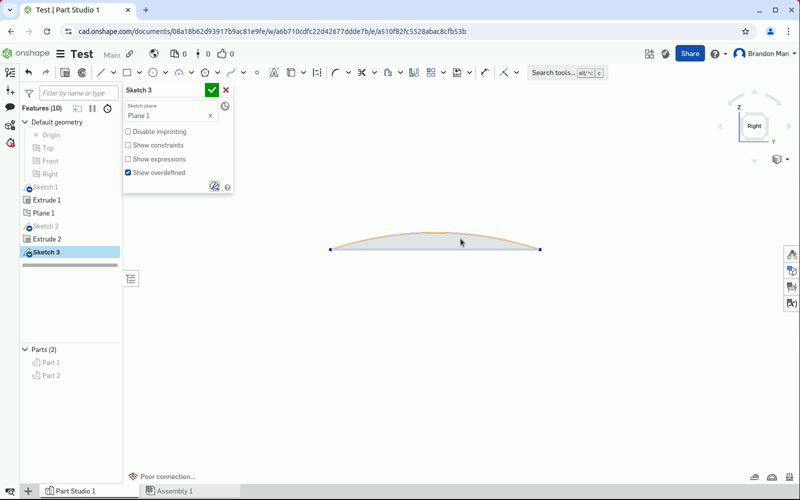
click(460, 238)
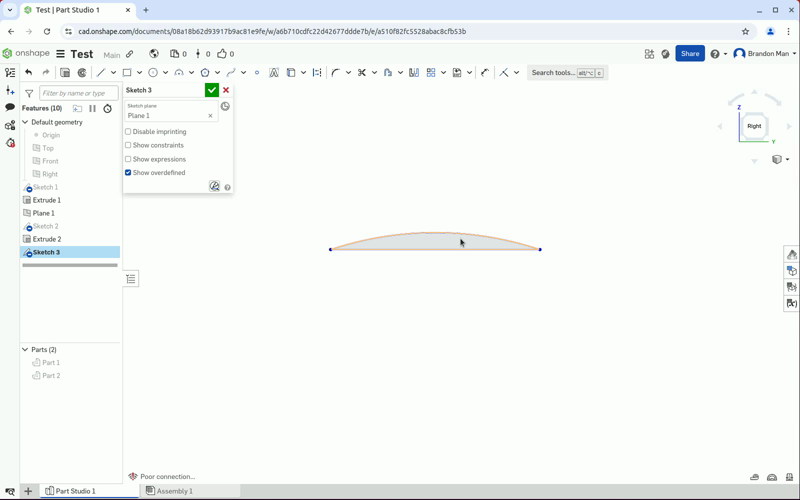
scroll(-6)
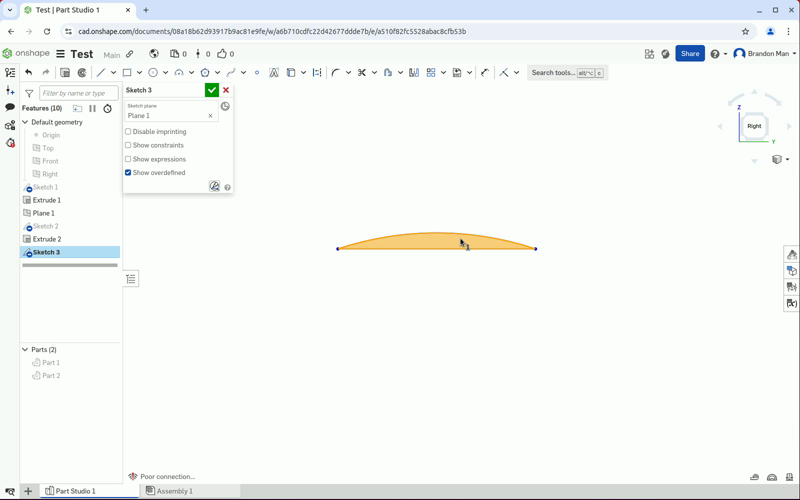
scroll(-6)
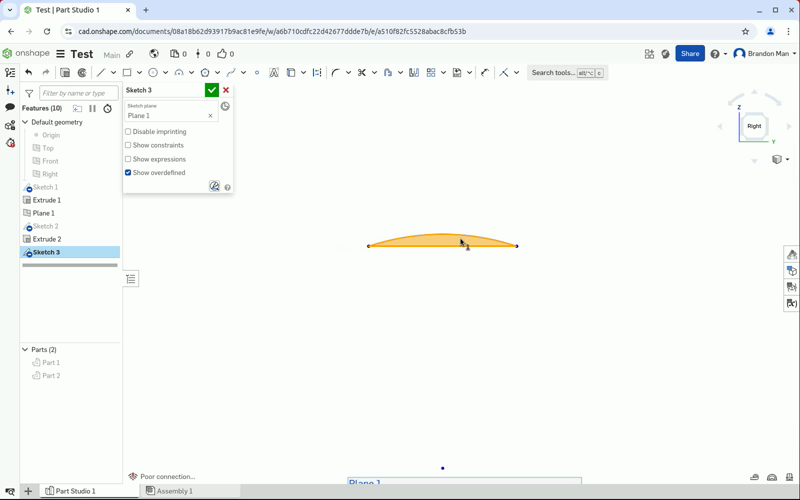
scroll(-6)
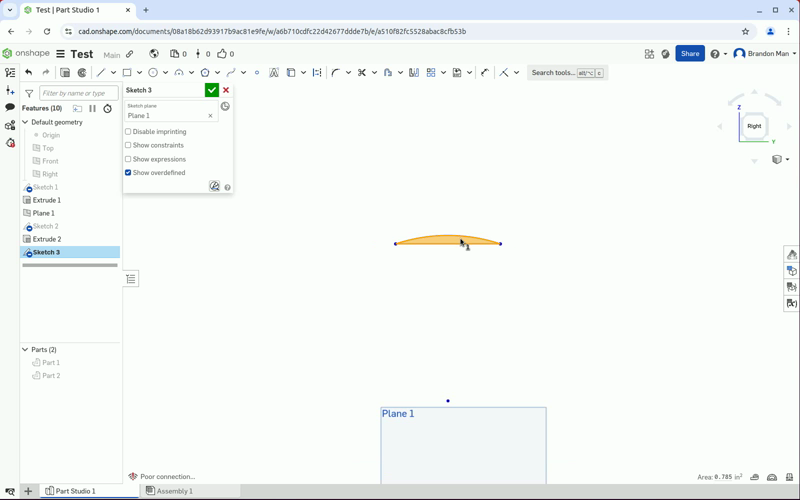
scroll(-6)
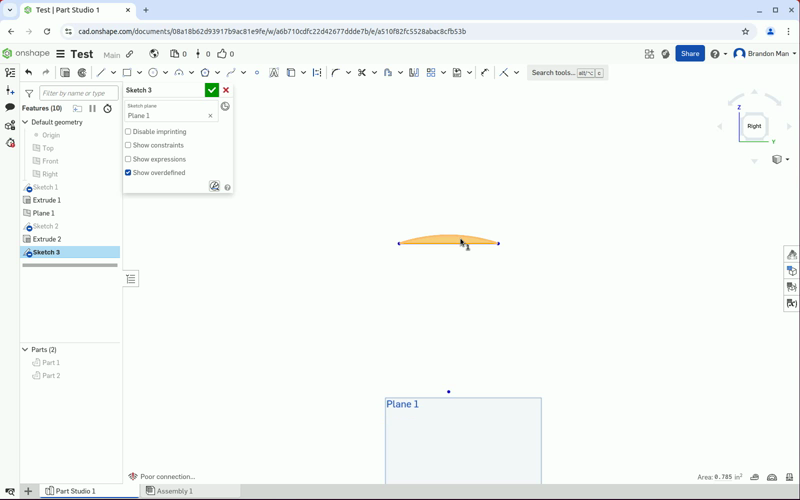
scroll(-6)
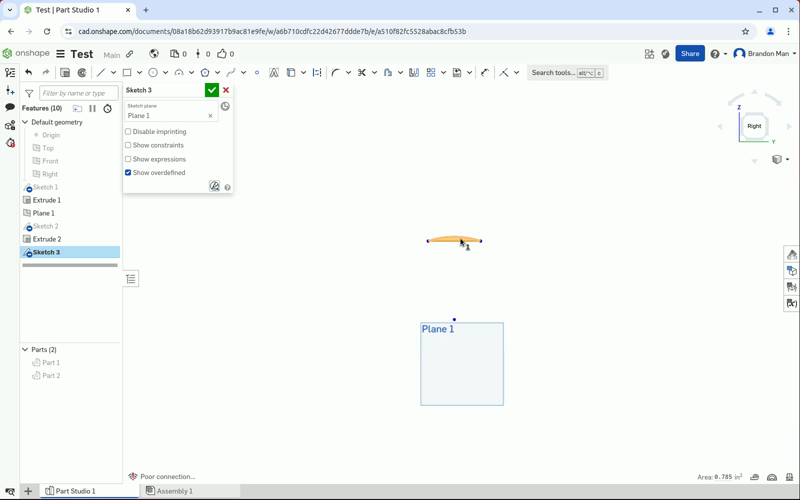
scroll(-6)
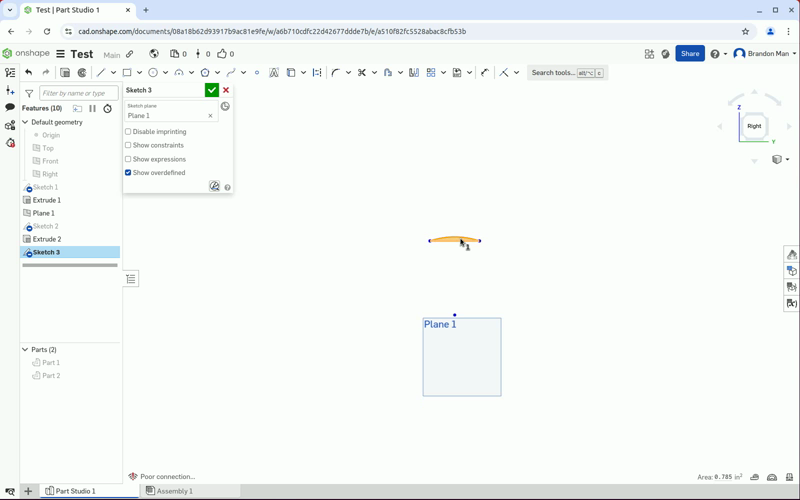
scroll(-6)
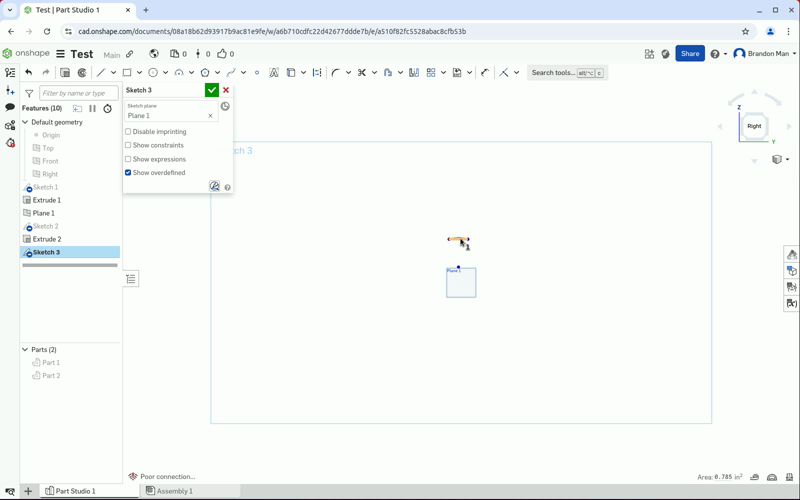
mouse_move(73, 352)
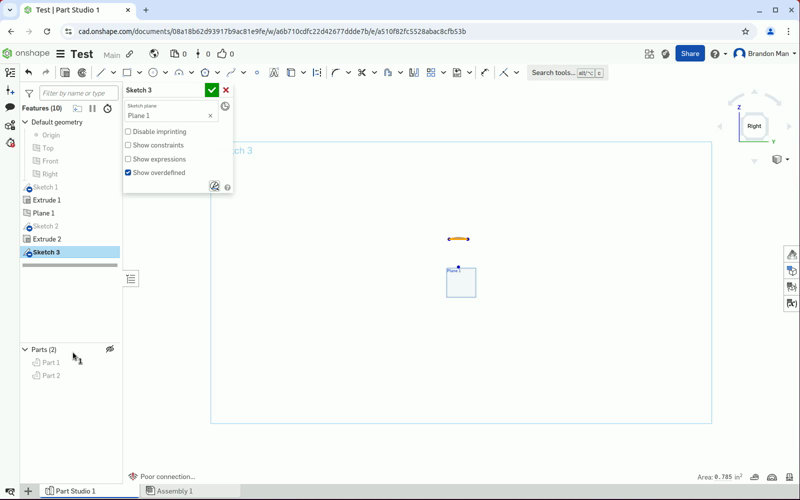
key(shift+y)
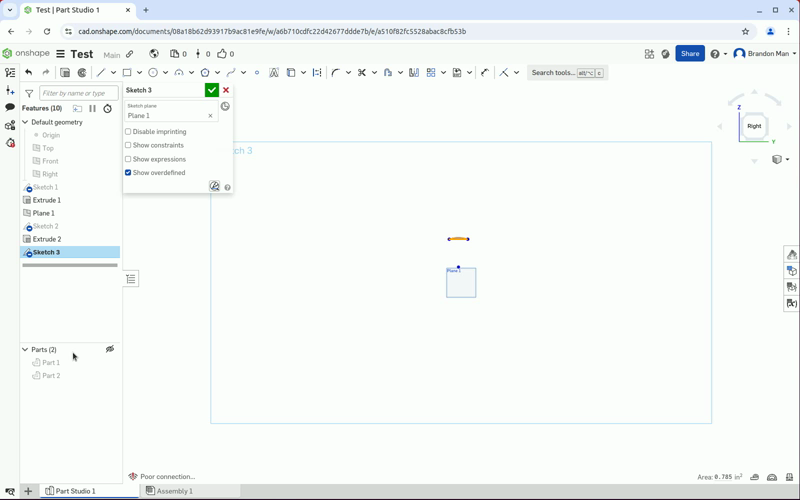
key(shift+e)
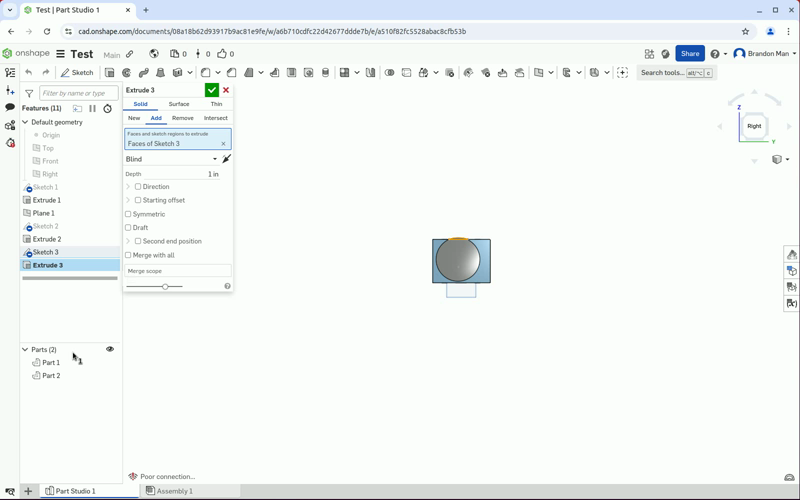
mouse_move(143, 106)
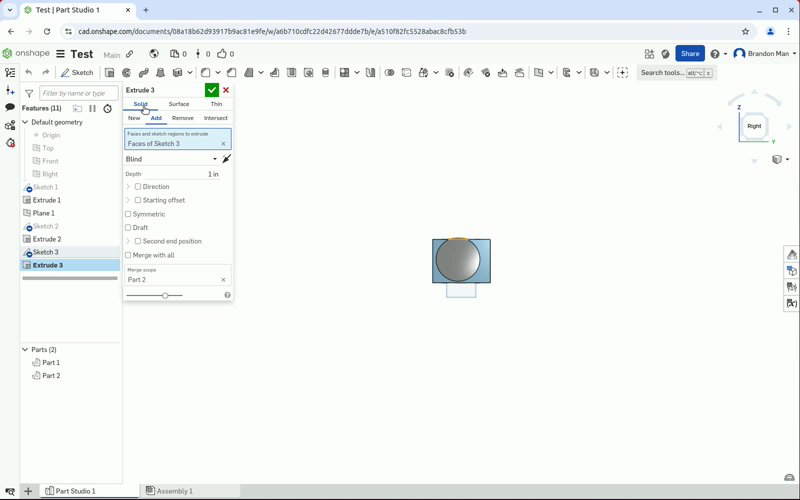
click(143, 106)
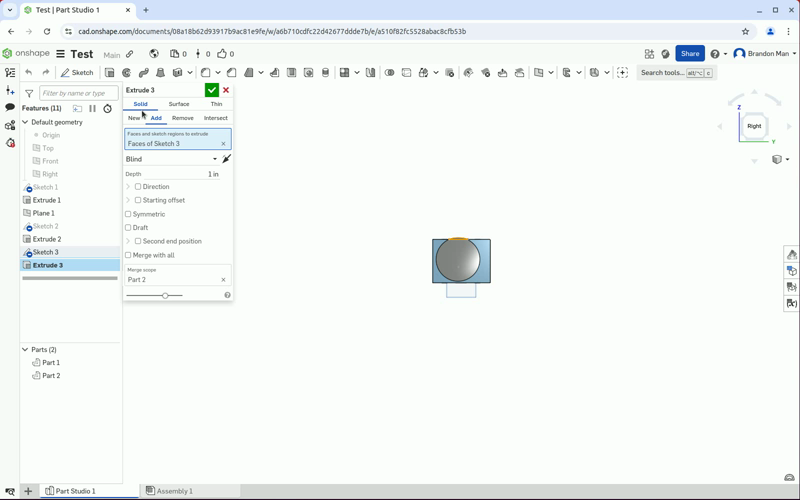
mouse_move(137, 120)
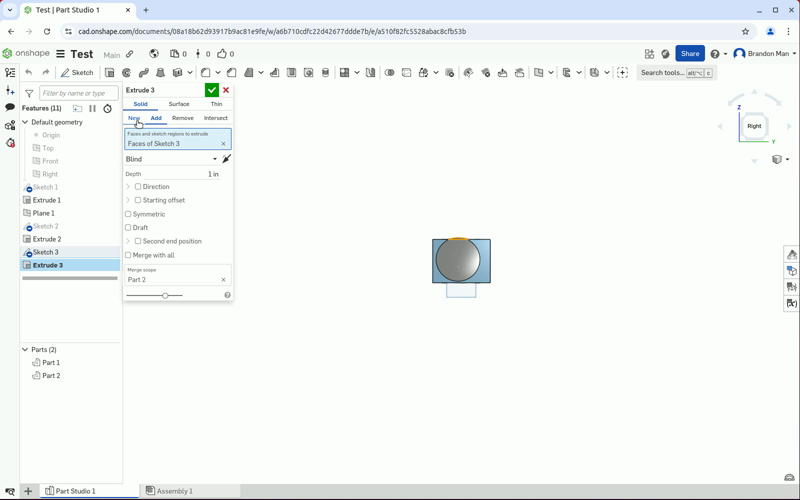
click(137, 120)
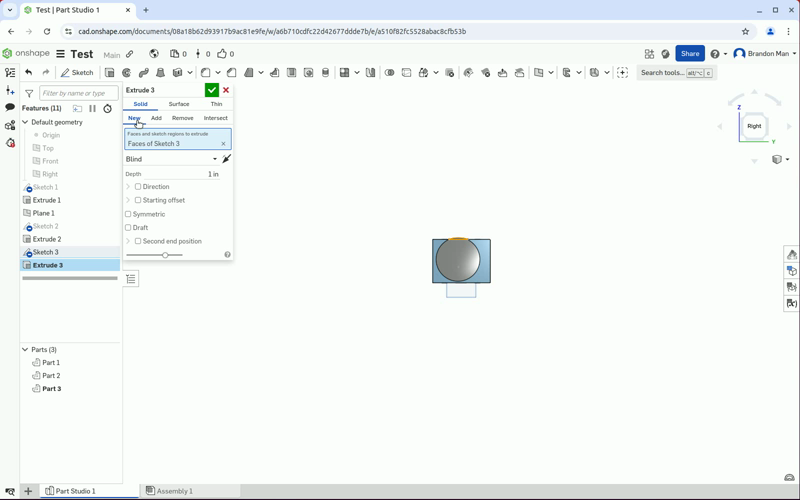
key(tab, 4)
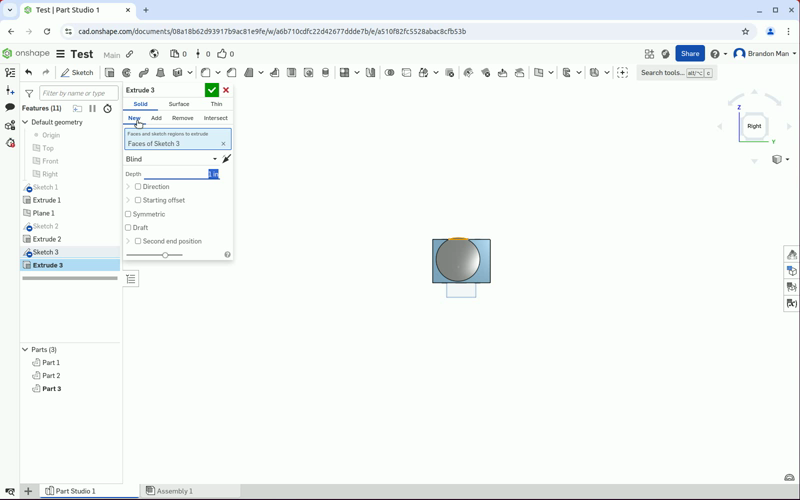
text(14.683)
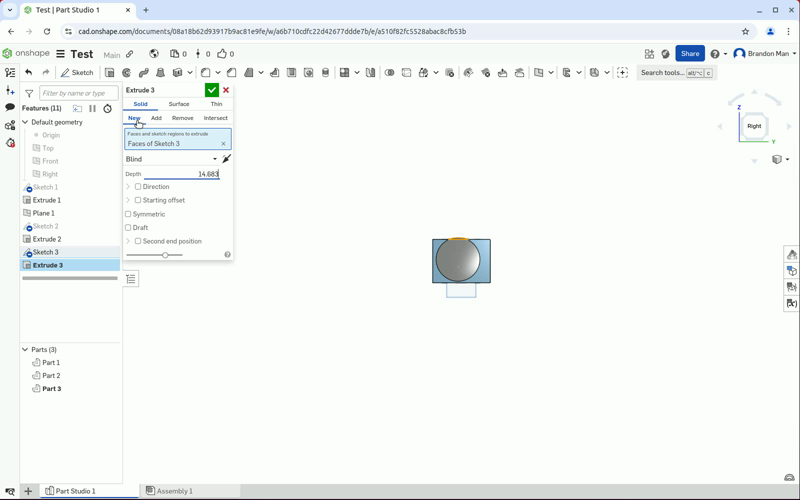
key(enter)
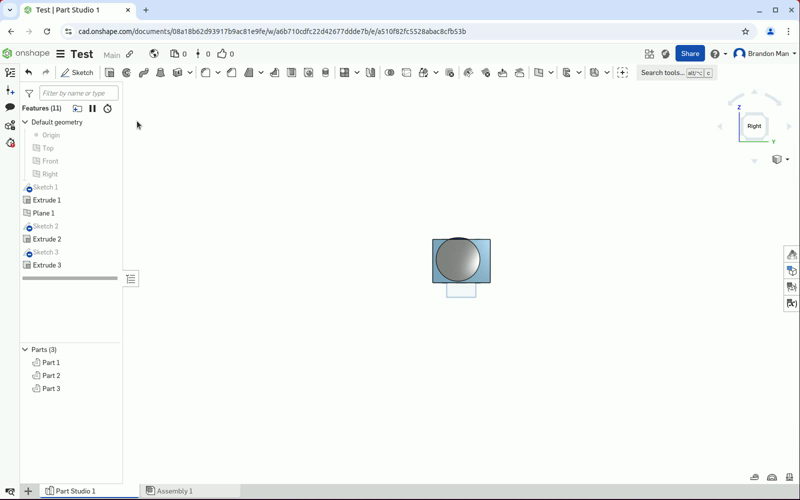
key(shift+h)
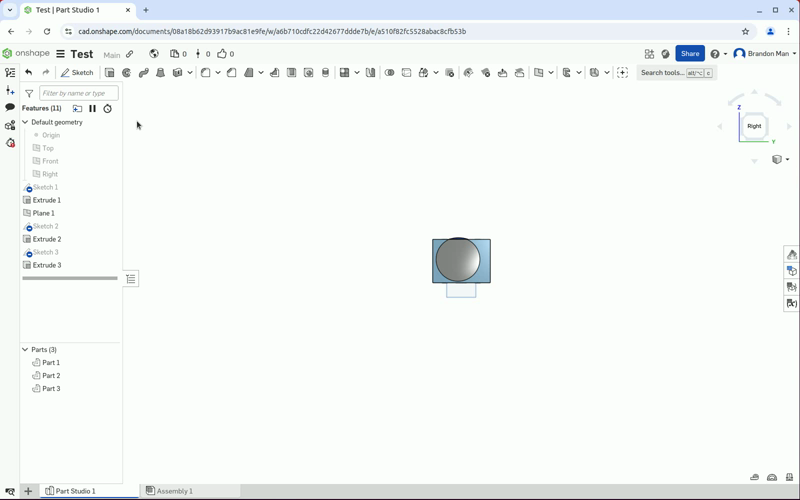
key(shift+h)
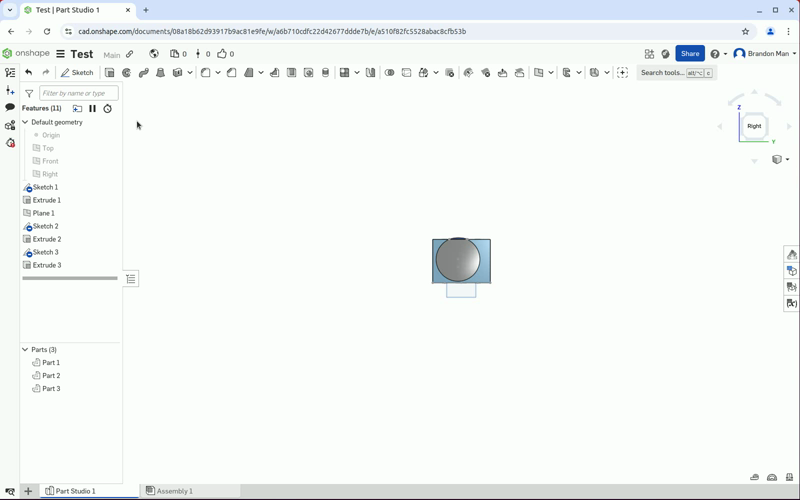
key(shift+7)
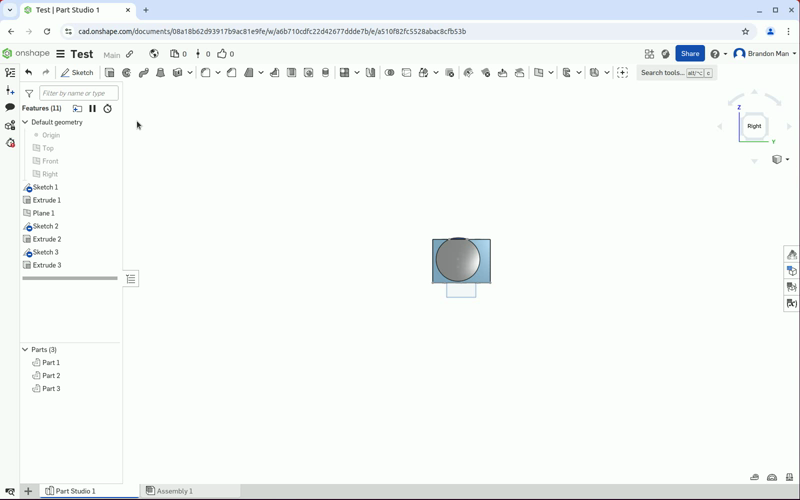
key(right, 2)
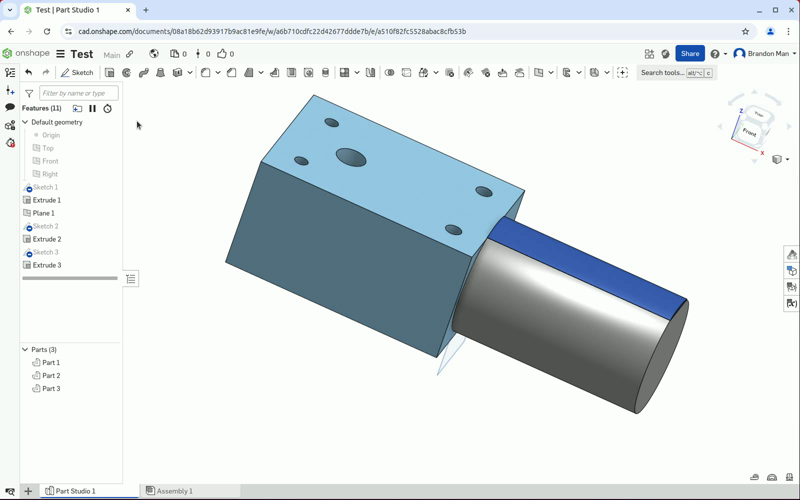
key(down, 2)
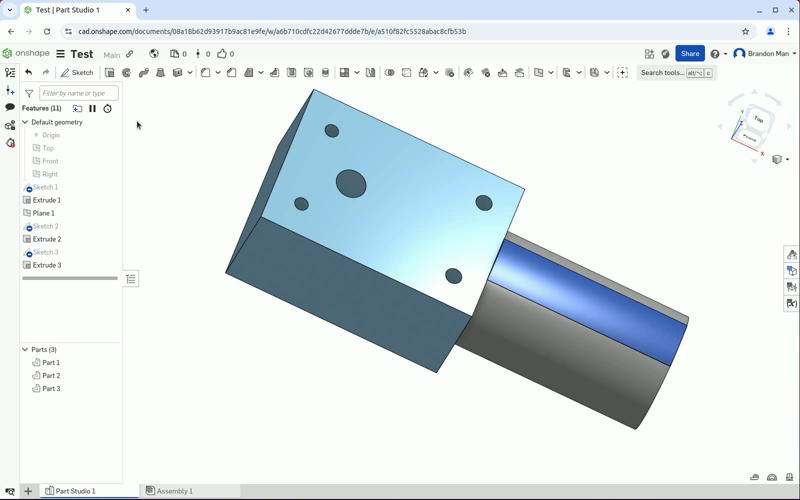
key(up, 2)
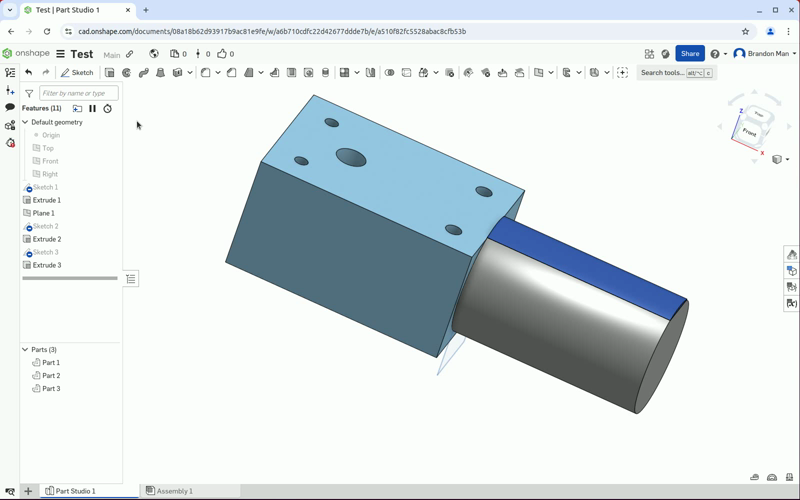
key(left, 2)
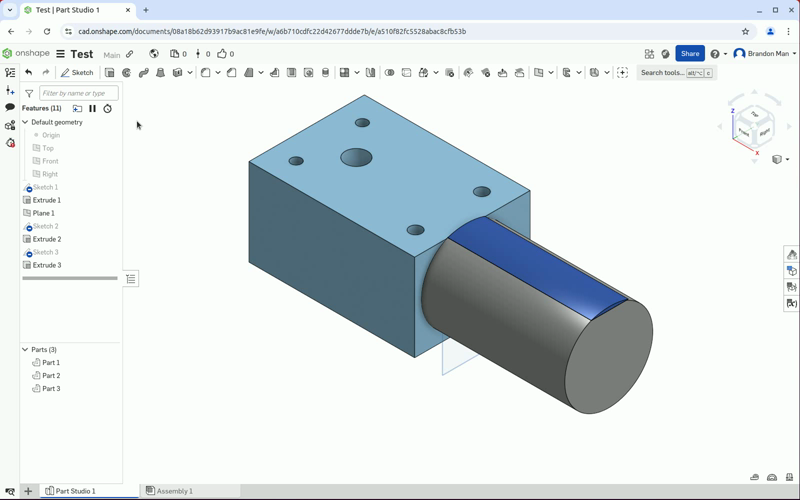
mouse_move(73, 189)
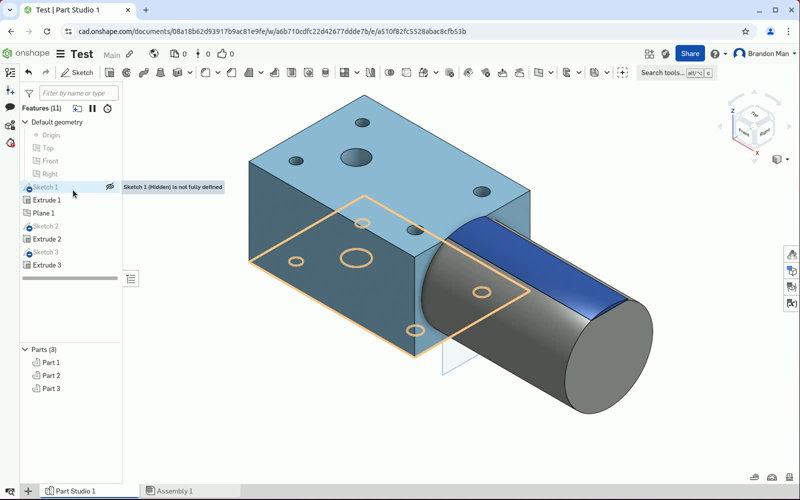
click(73, 189)